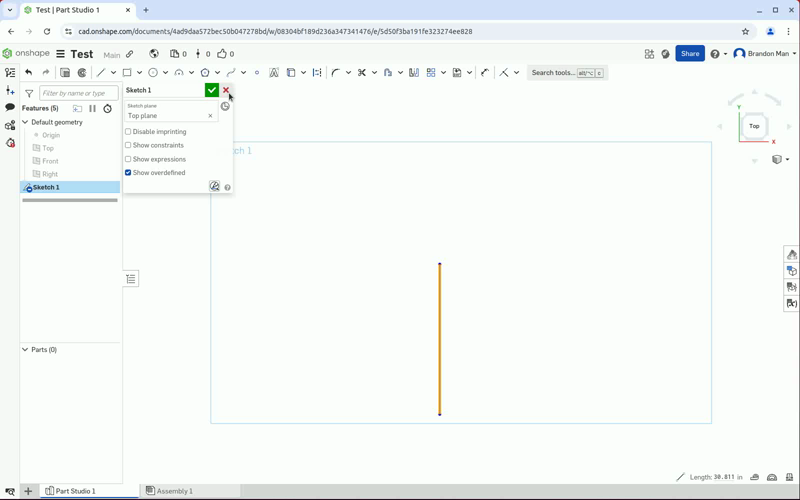
key(shift+h)
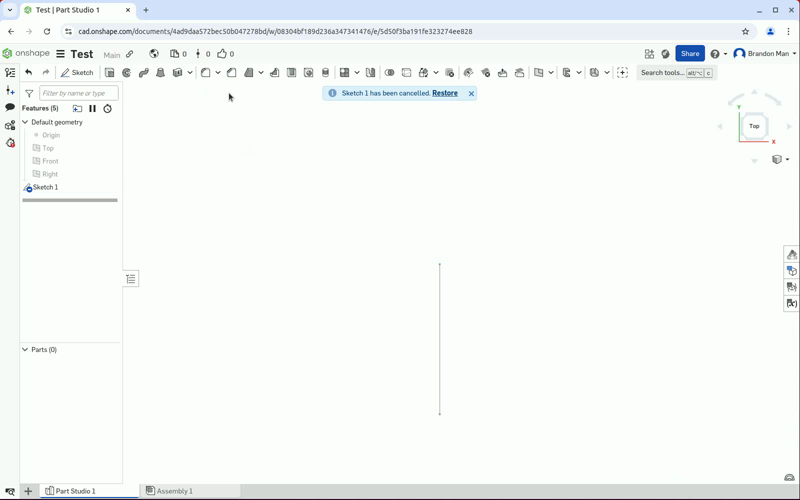
key(shift+s)
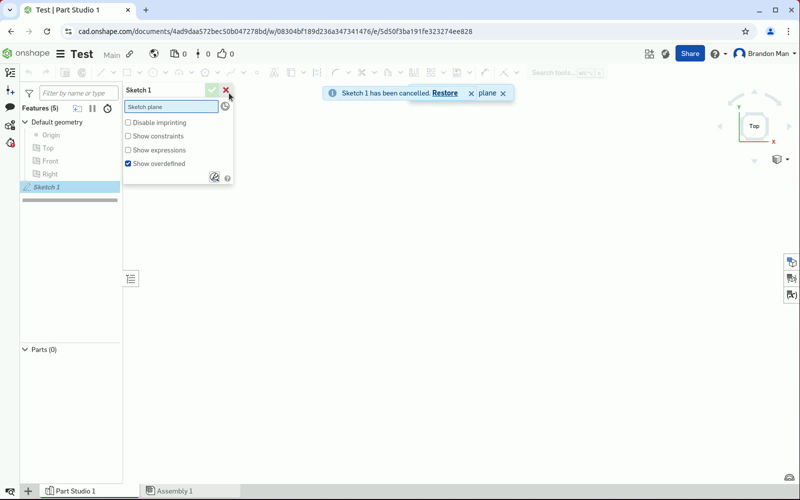
mouse_move(73, 150)
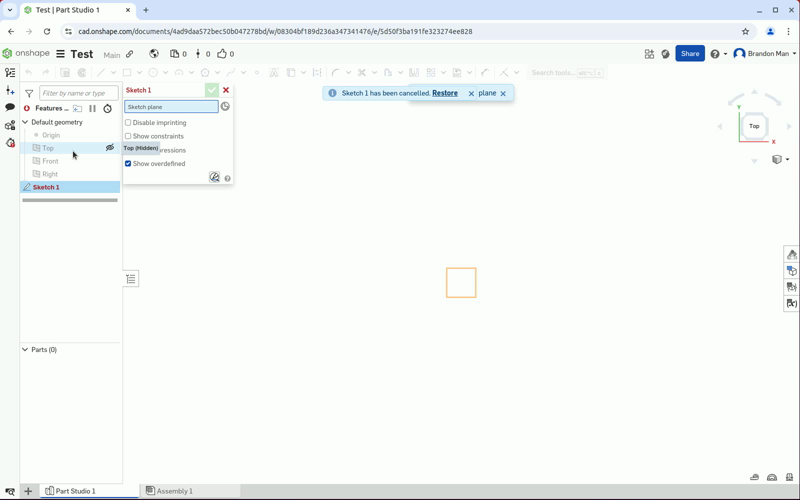
click(73, 150)
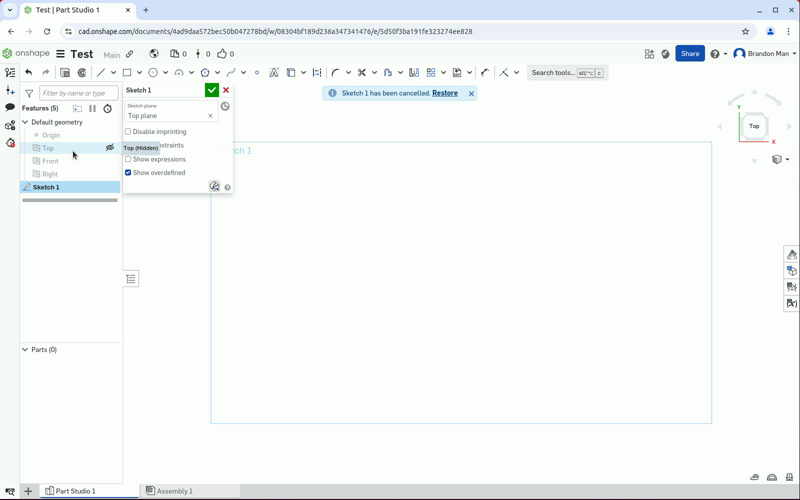
mouse_move(73, 352)
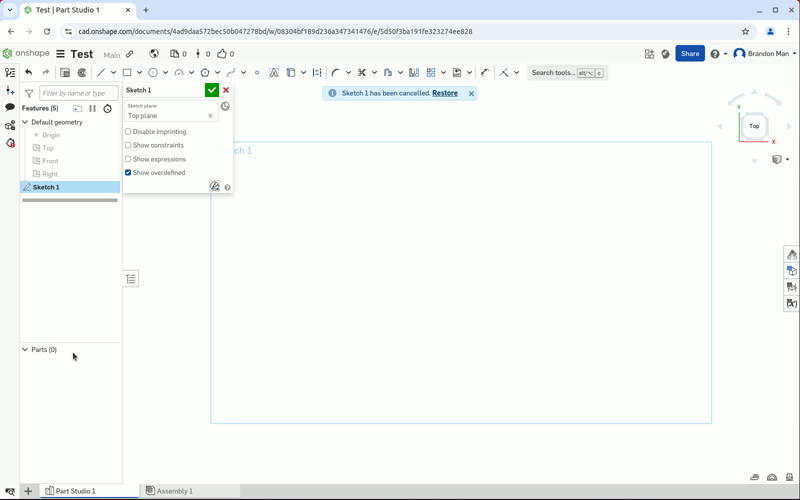
key(y)
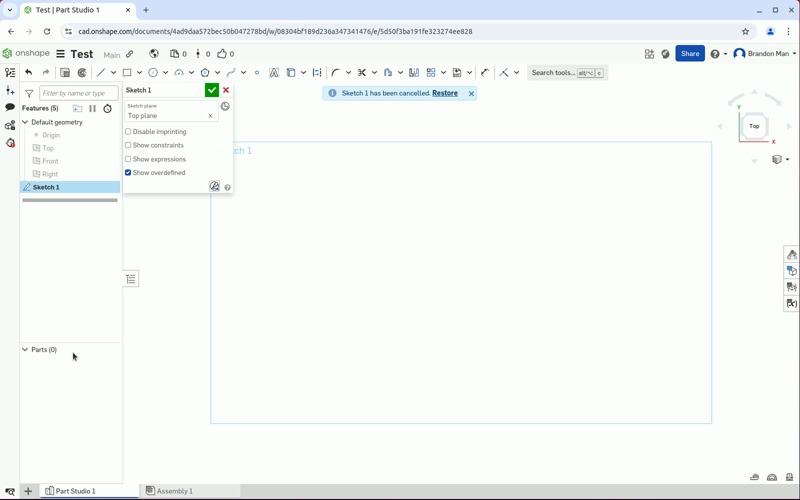
key(l)
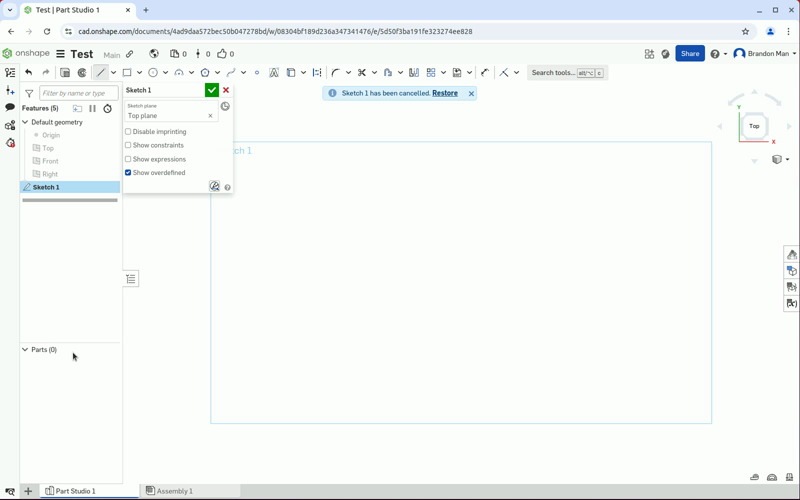
key_down(shift)
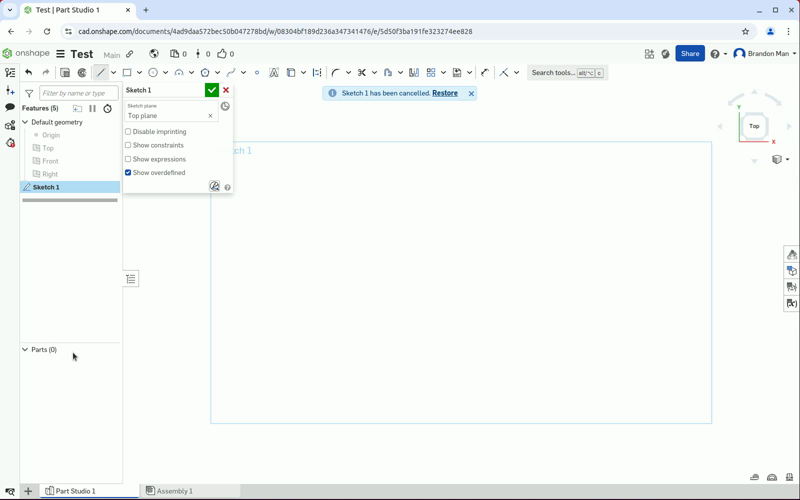
mouse_move(348, 284)
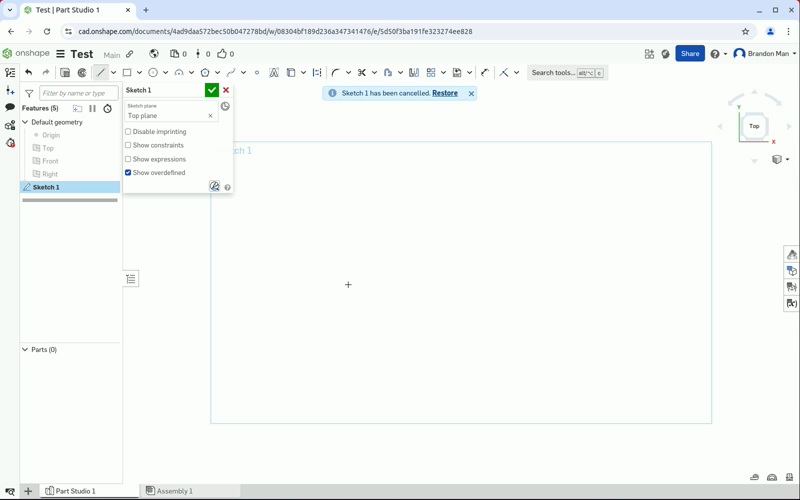
click(348, 284)
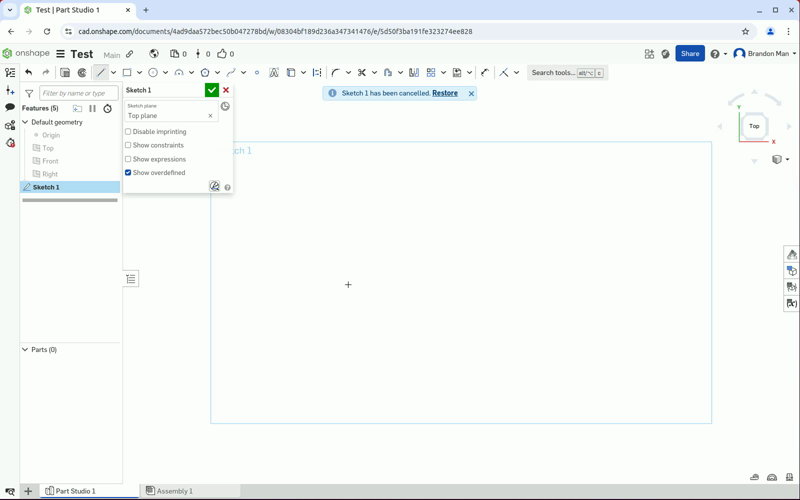
key_up(shift)
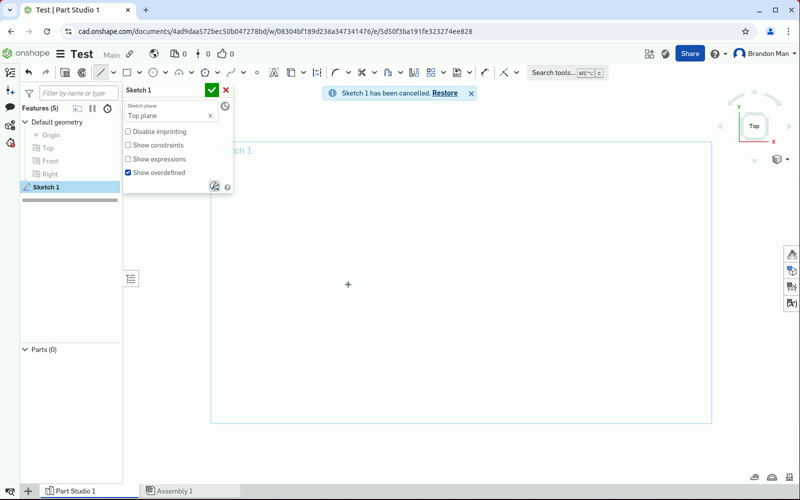
key_down(shift)
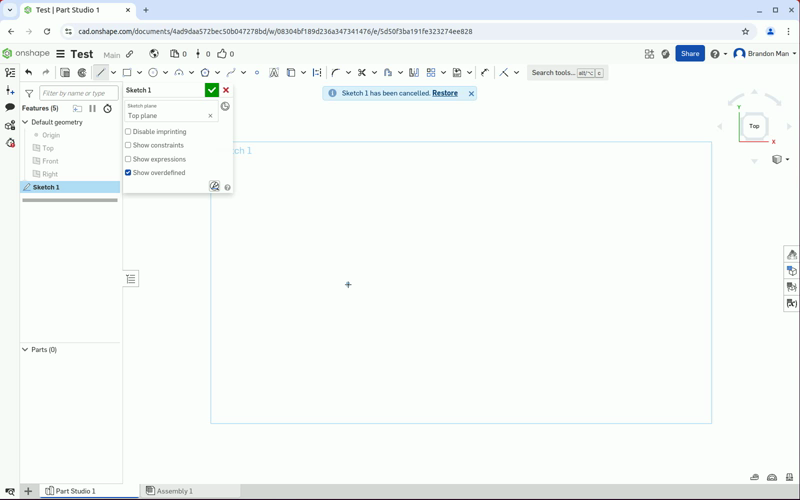
mouse_move(572, 284)
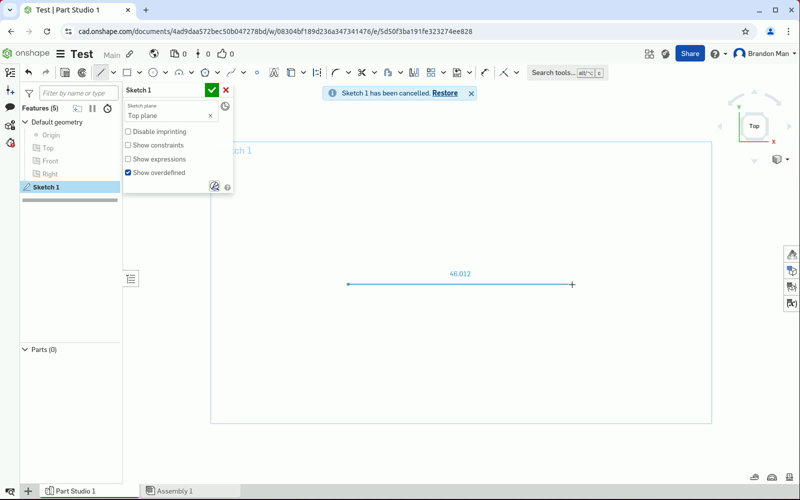
click(572, 284)
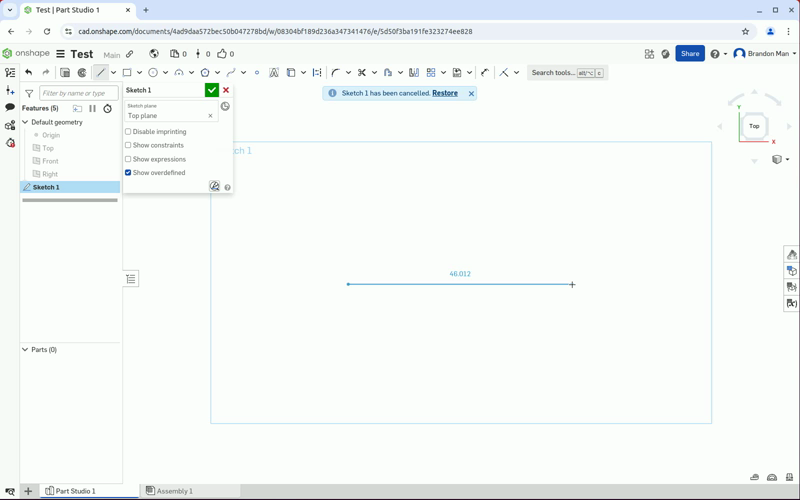
key_up(shift)
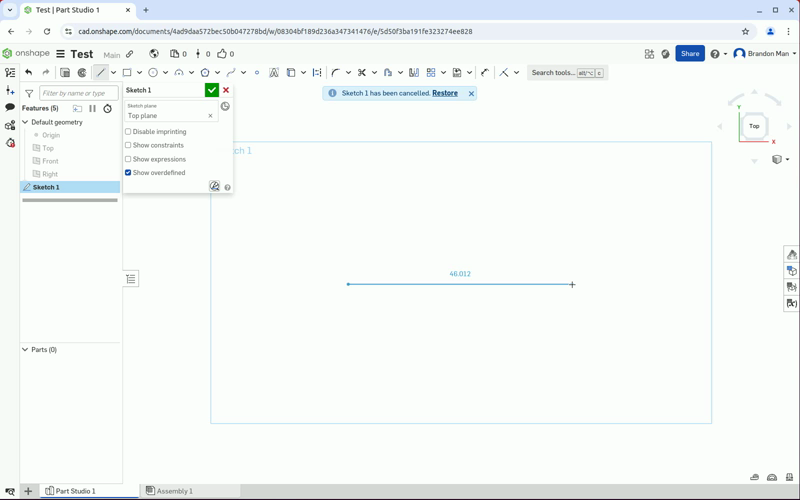
key_down(shift)
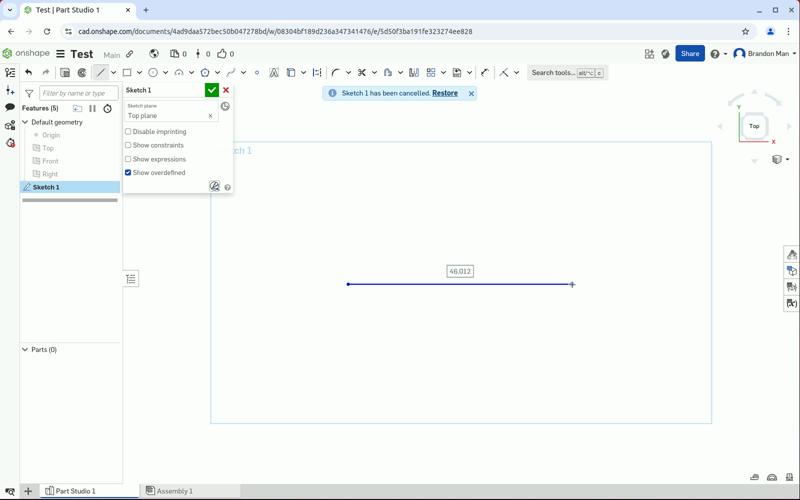
mouse_move(589, 284)
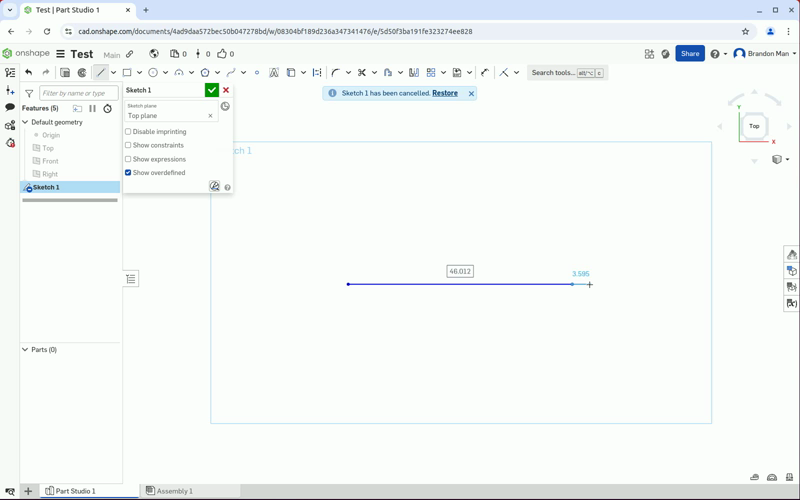
mouse_move(572, 281)
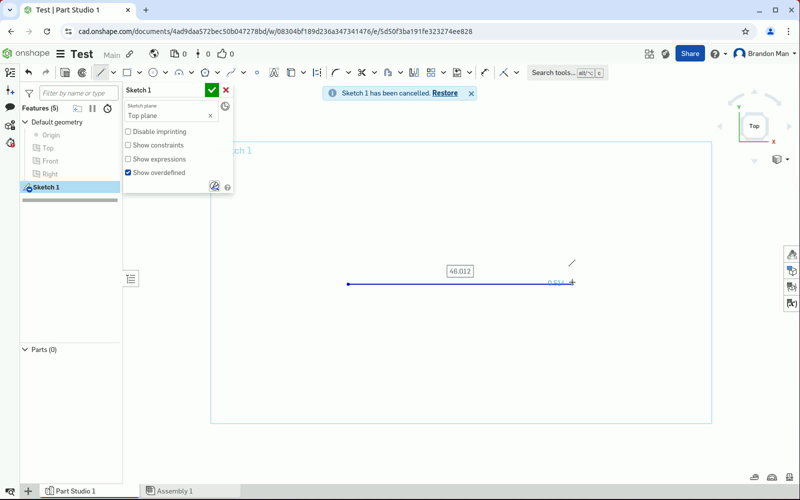
scroll(6)
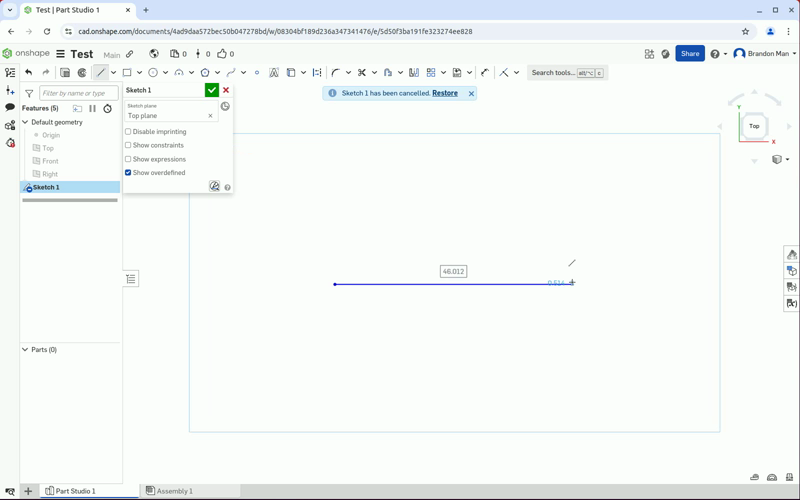
scroll(6)
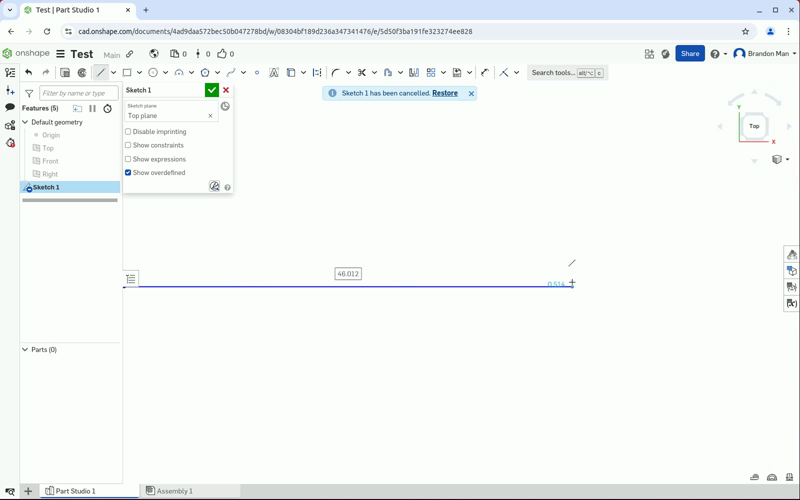
scroll(6)
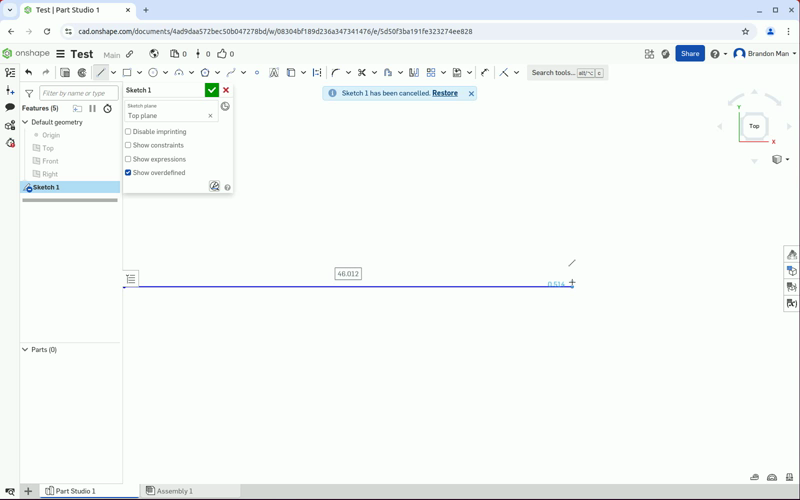
scroll(6)
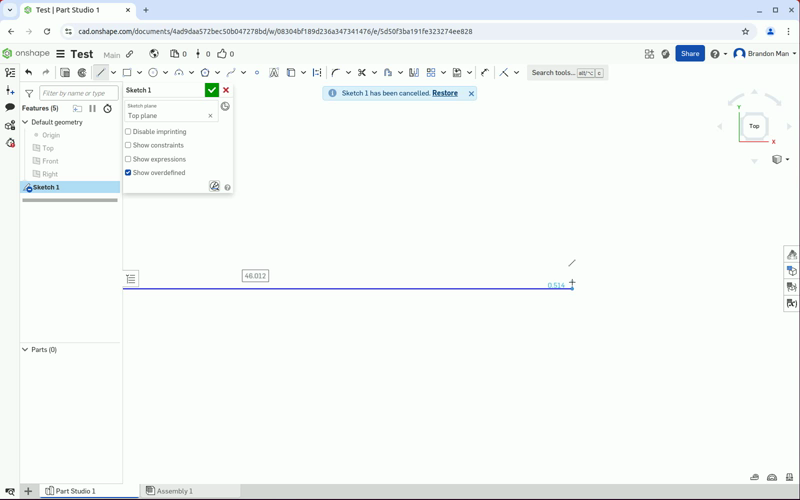
scroll(6)
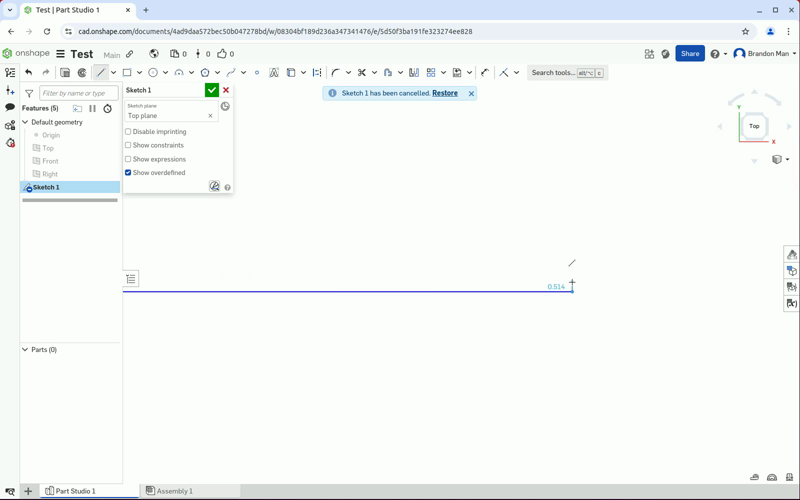
scroll(6)
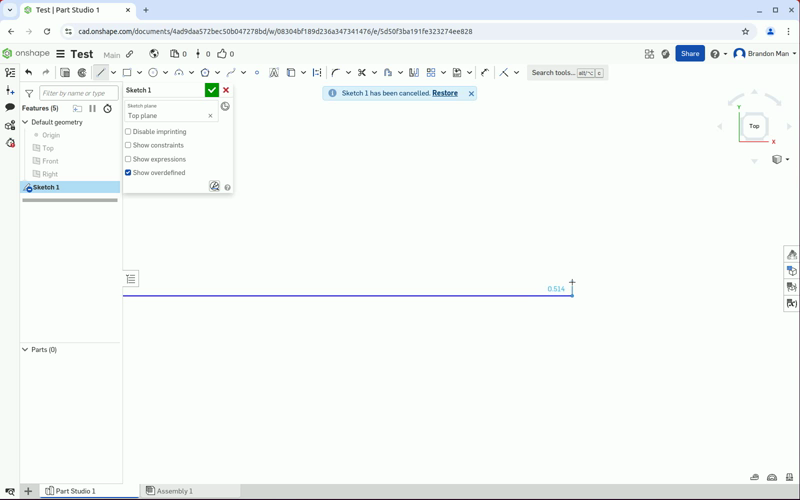
scroll(6)
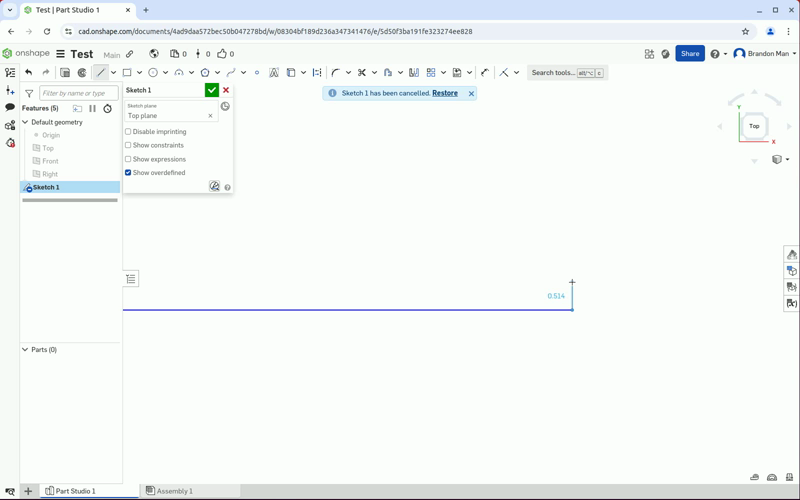
click(572, 281)
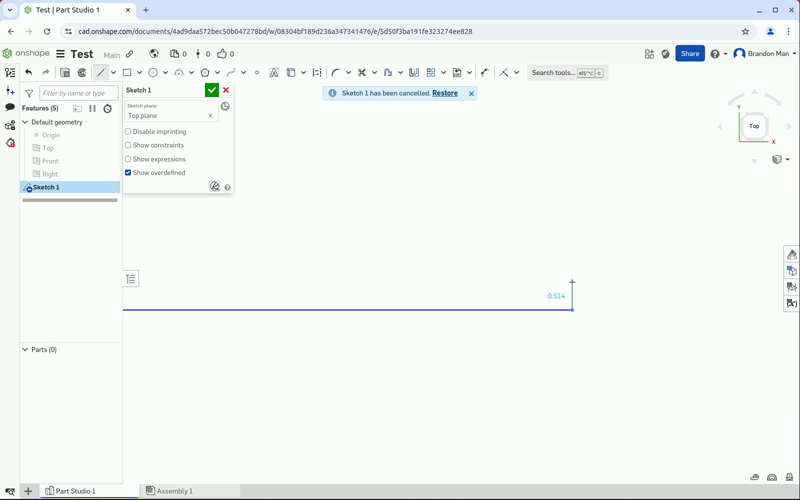
scroll(-6)
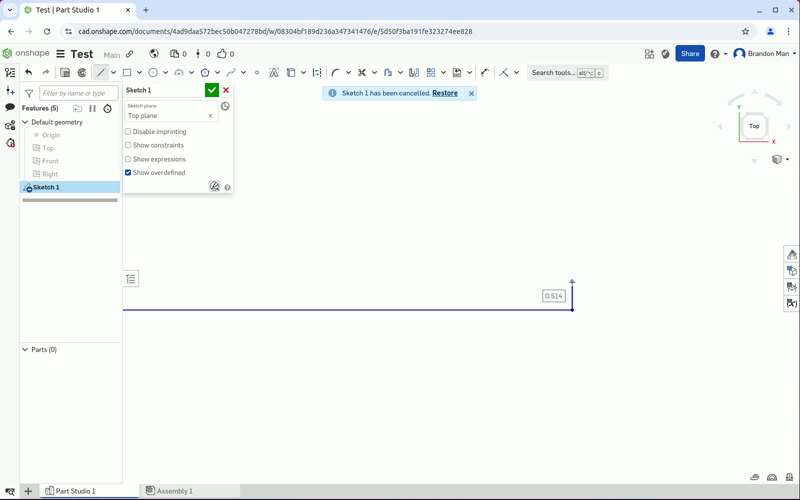
scroll(-6)
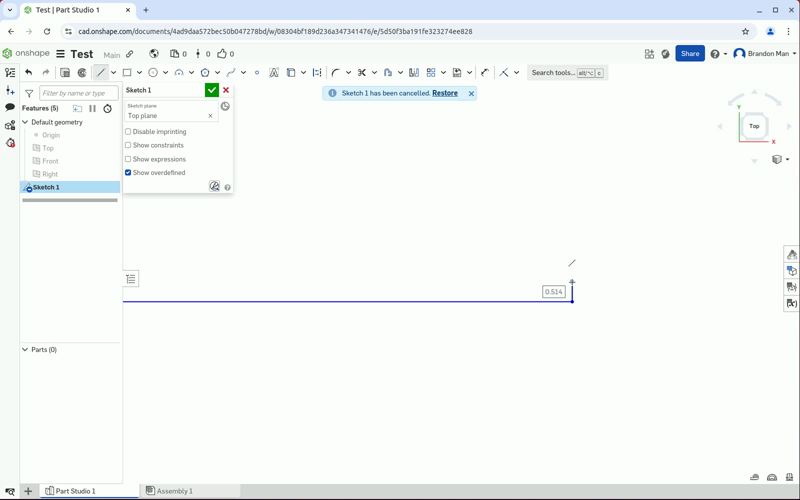
scroll(-6)
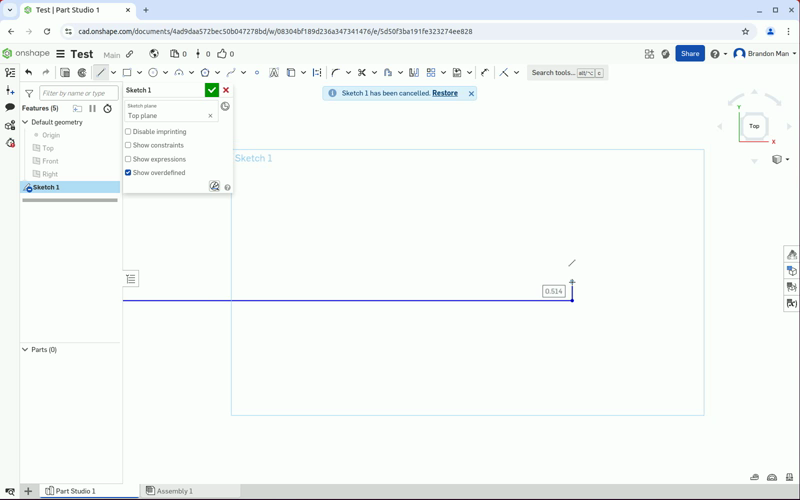
scroll(-6)
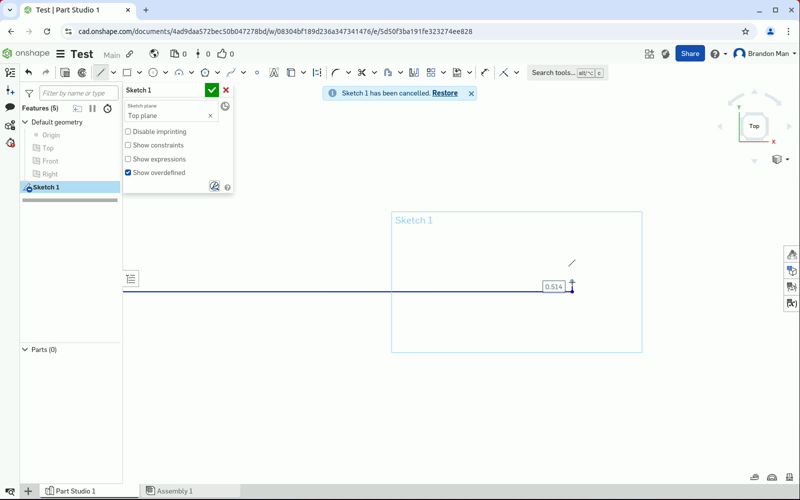
scroll(-6)
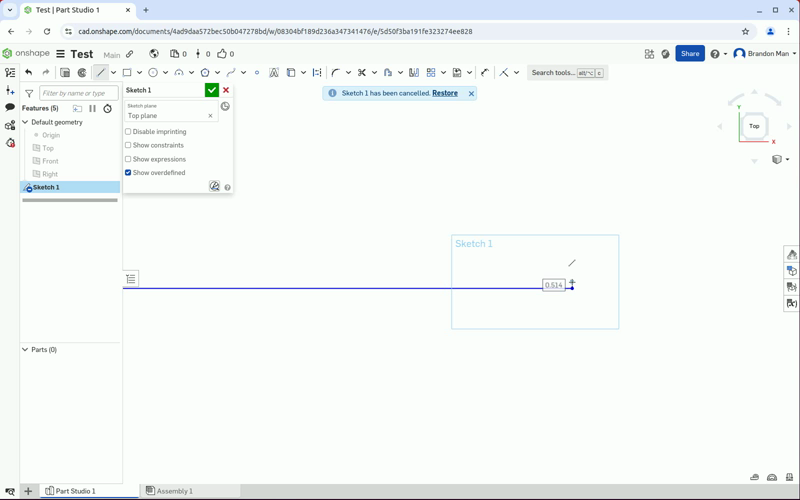
scroll(-6)
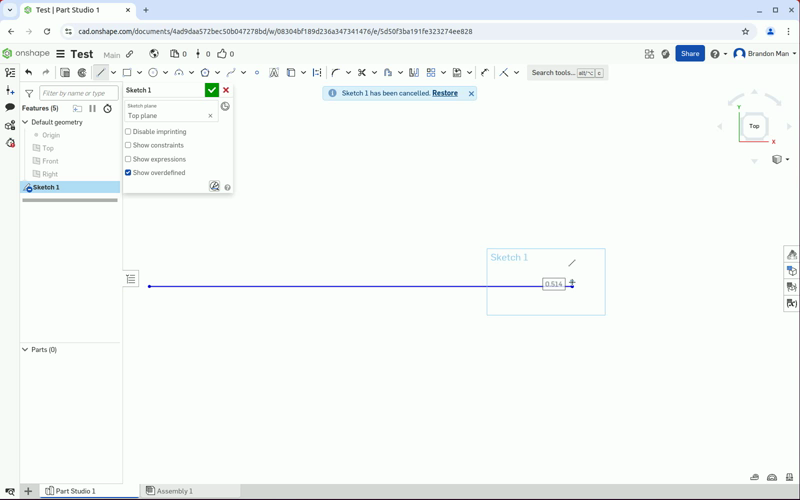
scroll(-6)
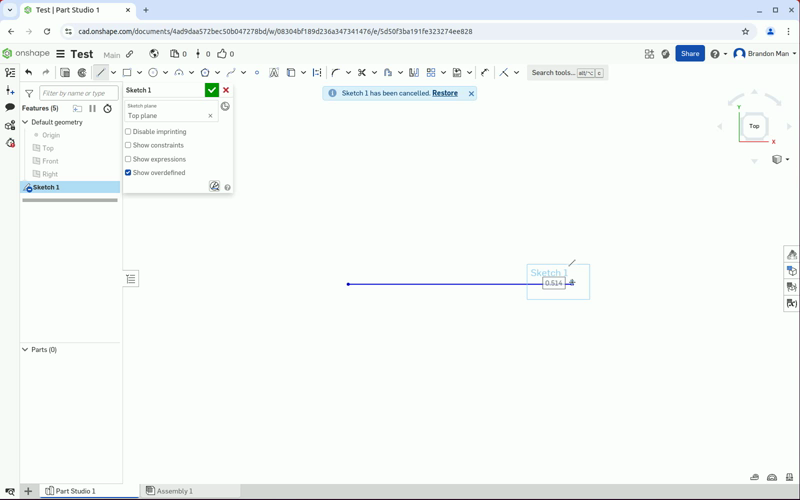
key_up(shift)
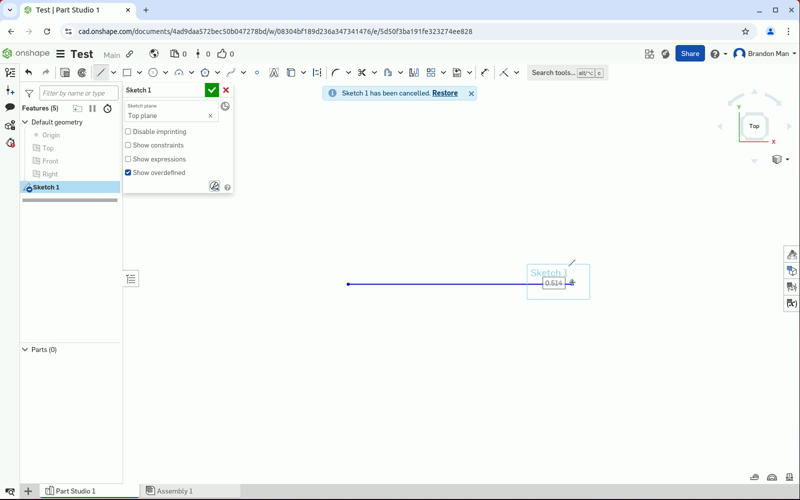
key_down(shift)
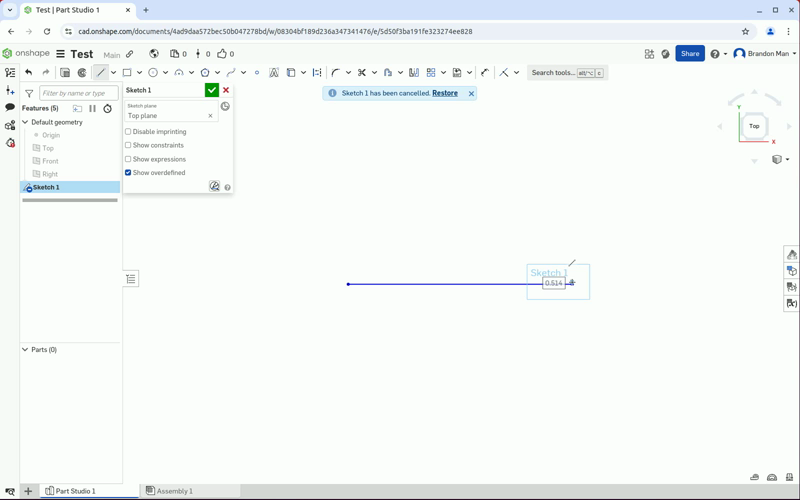
mouse_move(348, 281)
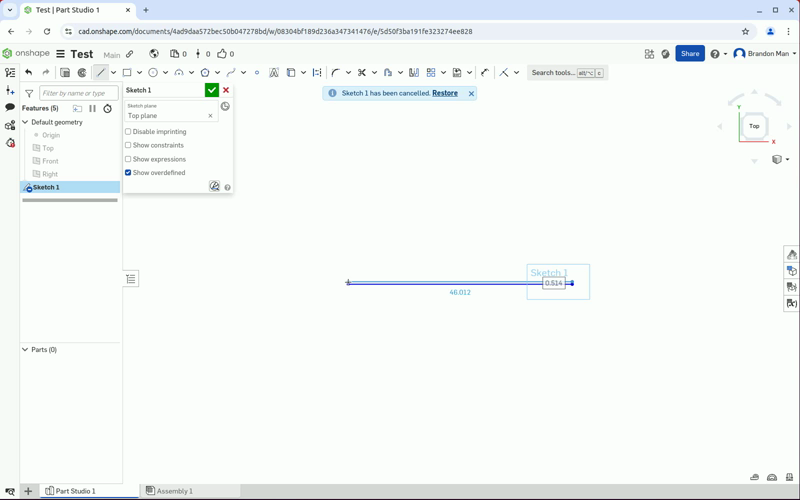
scroll(6)
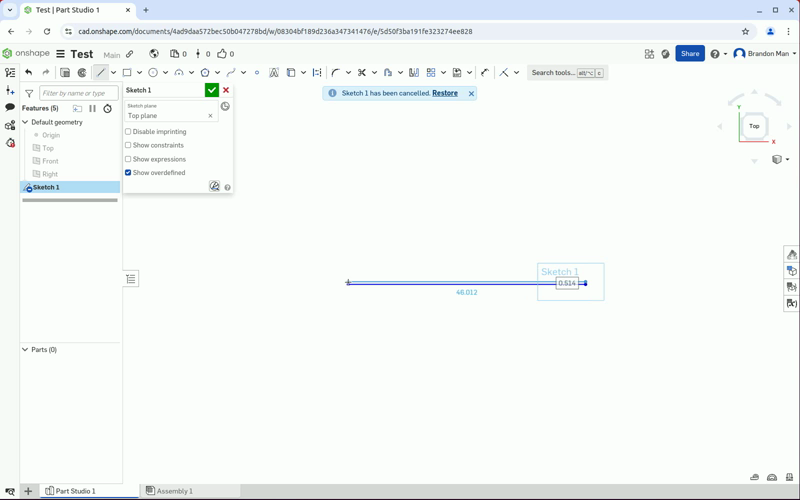
scroll(6)
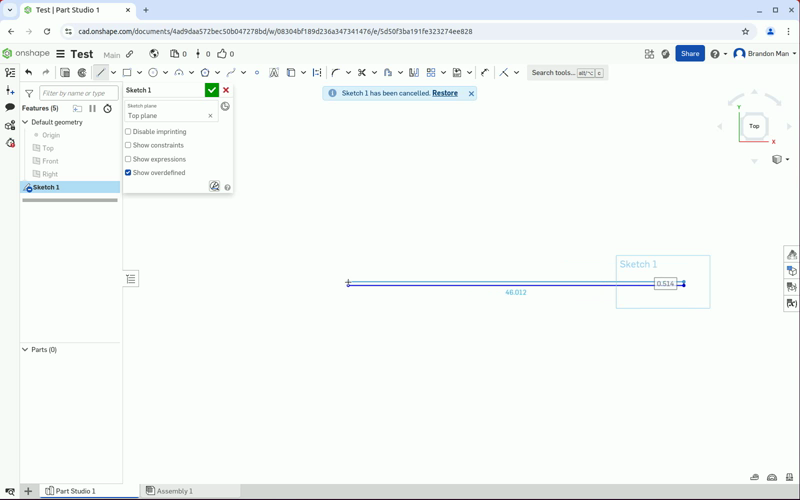
scroll(6)
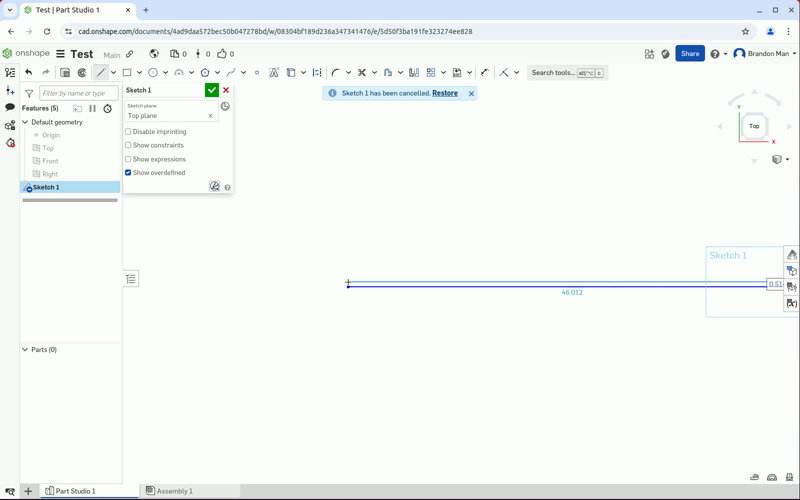
scroll(6)
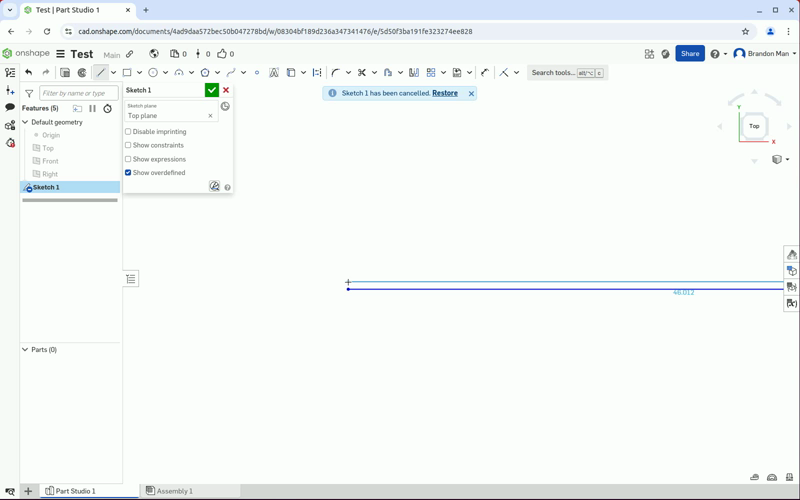
scroll(6)
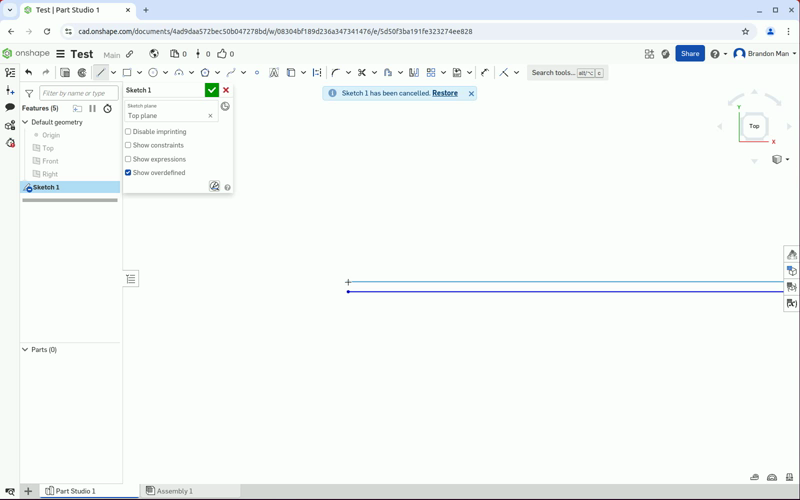
scroll(6)
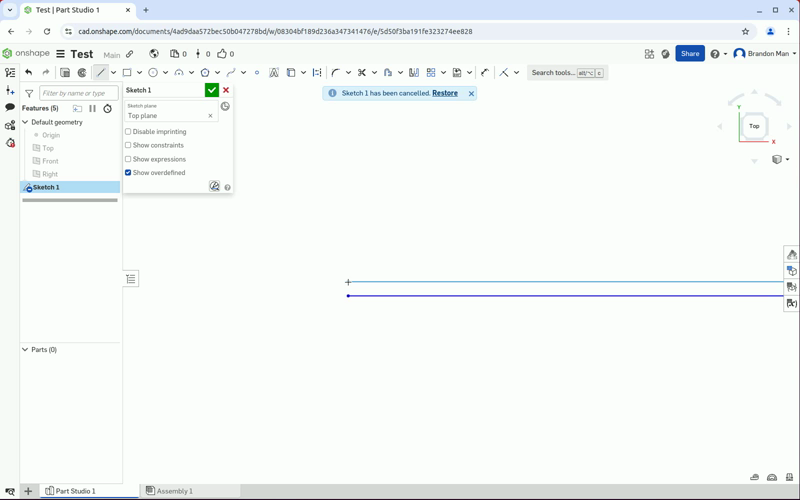
scroll(6)
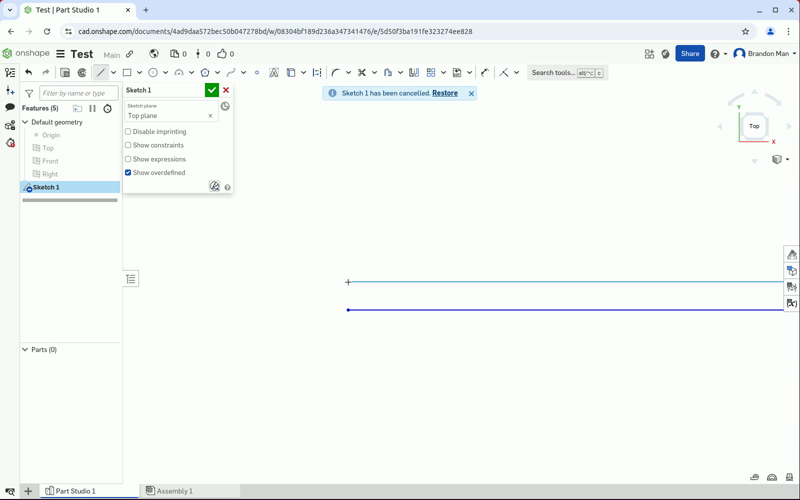
click(348, 281)
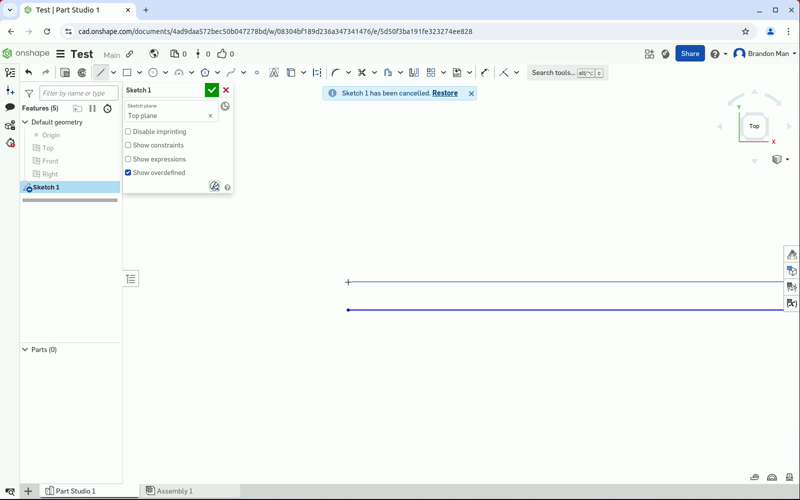
scroll(-6)
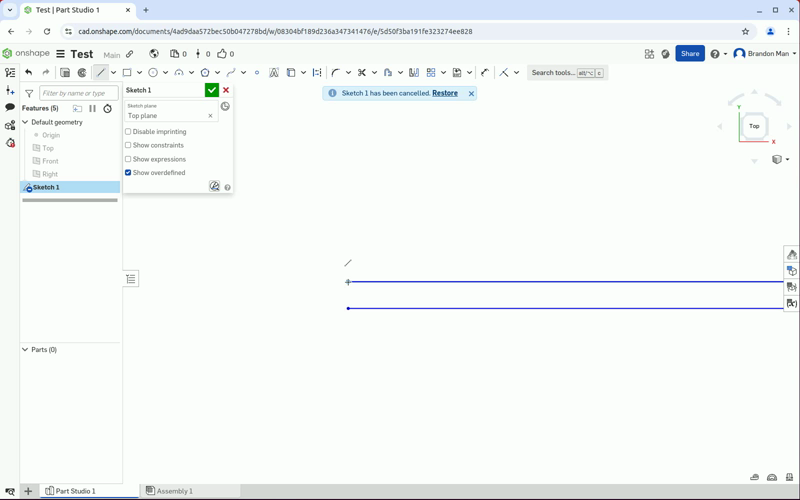
scroll(-6)
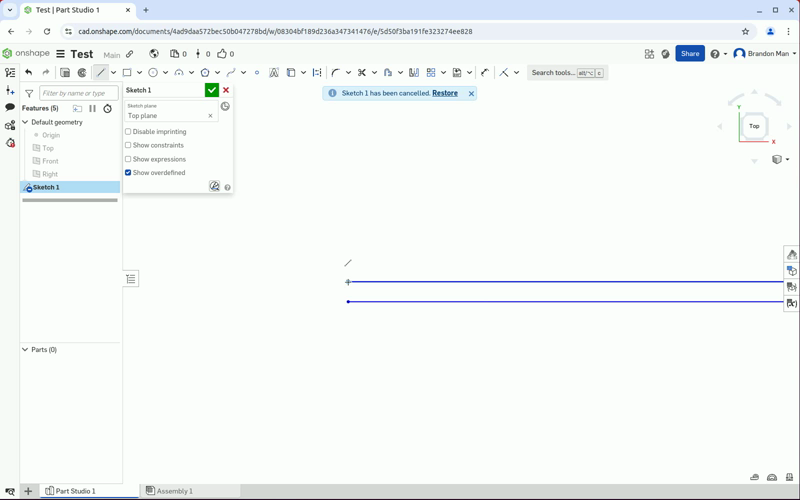
scroll(-6)
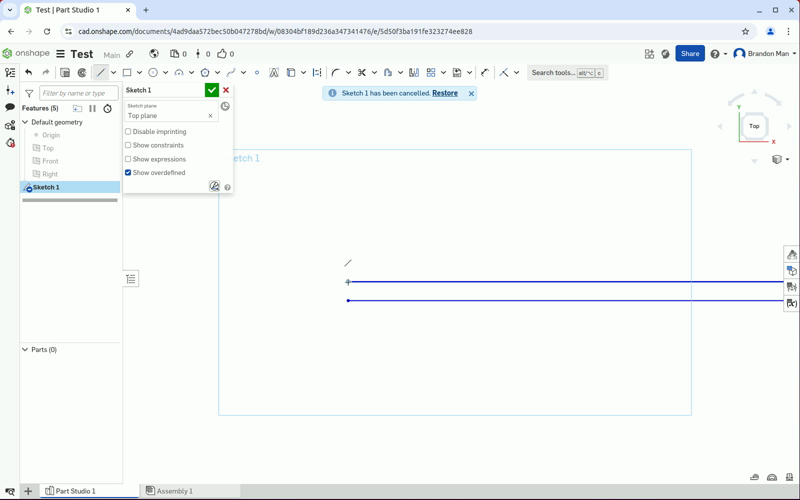
scroll(-6)
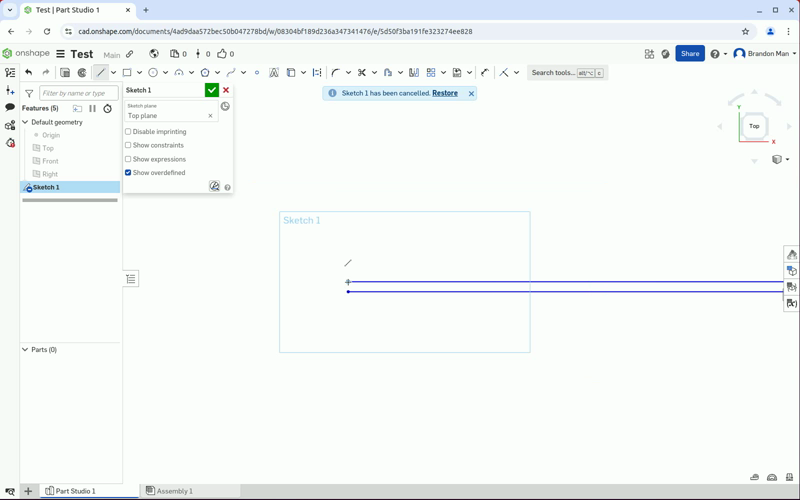
scroll(-6)
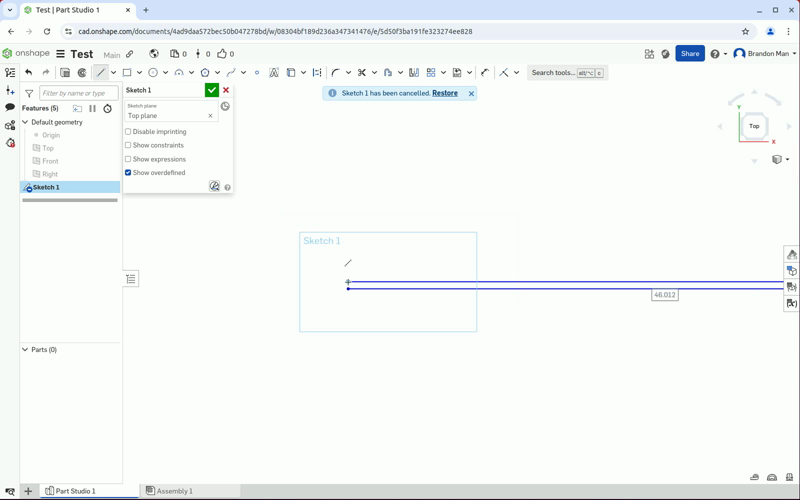
scroll(-6)
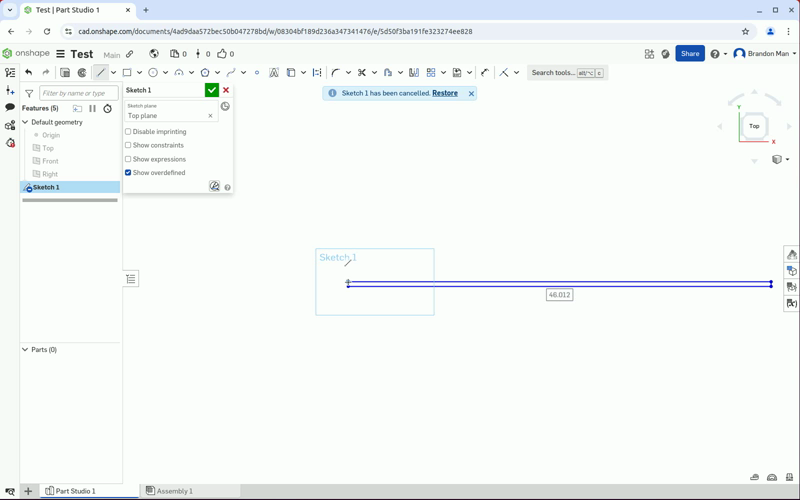
scroll(-6)
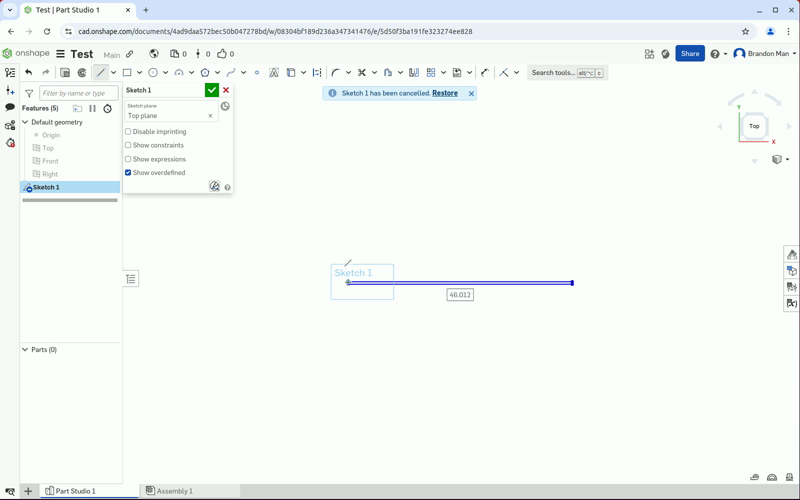
key_up(shift)
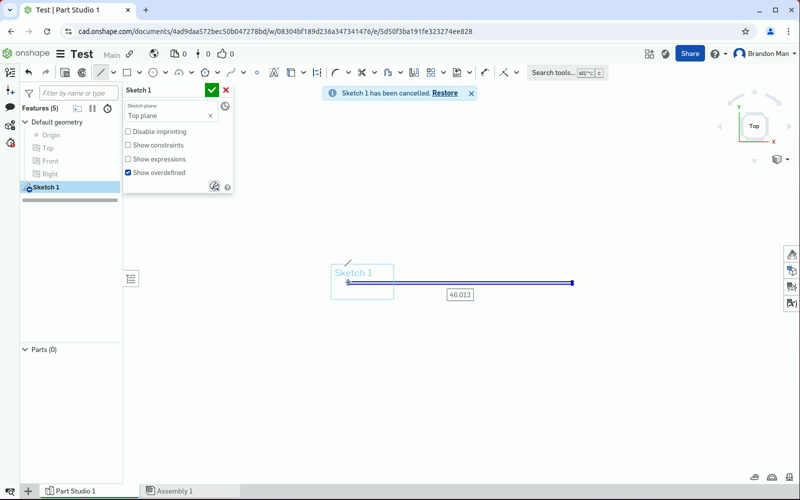
mouse_move(378, 281)
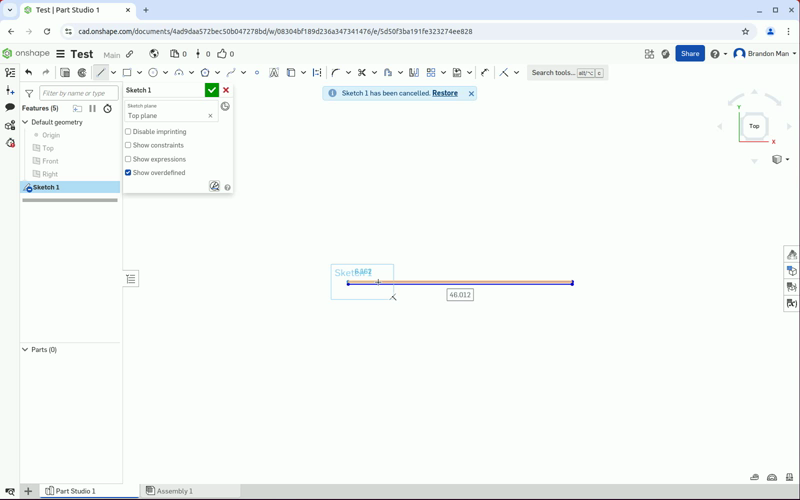
key_down(shift)
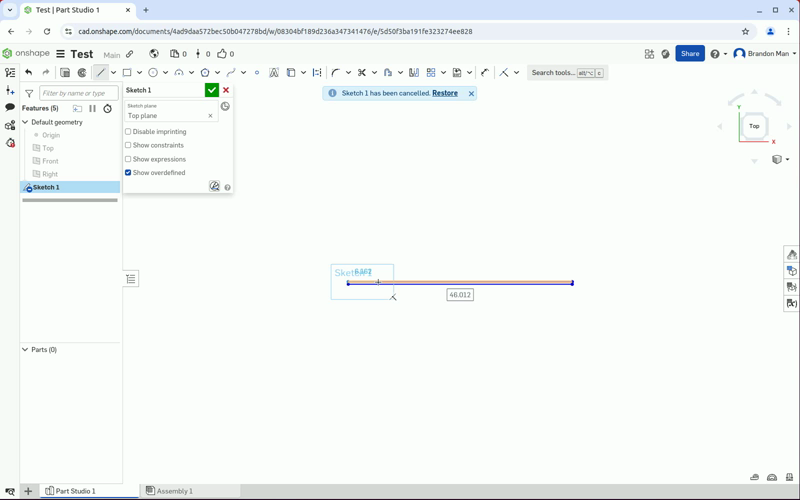
mouse_move(348, 284)
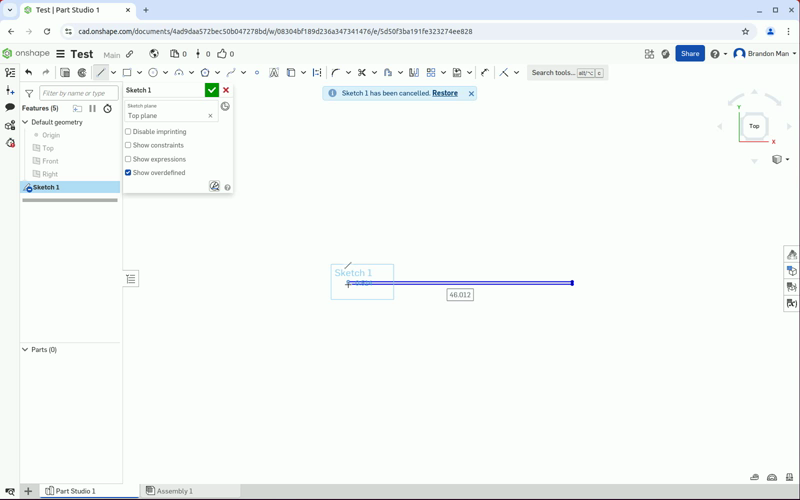
scroll(6)
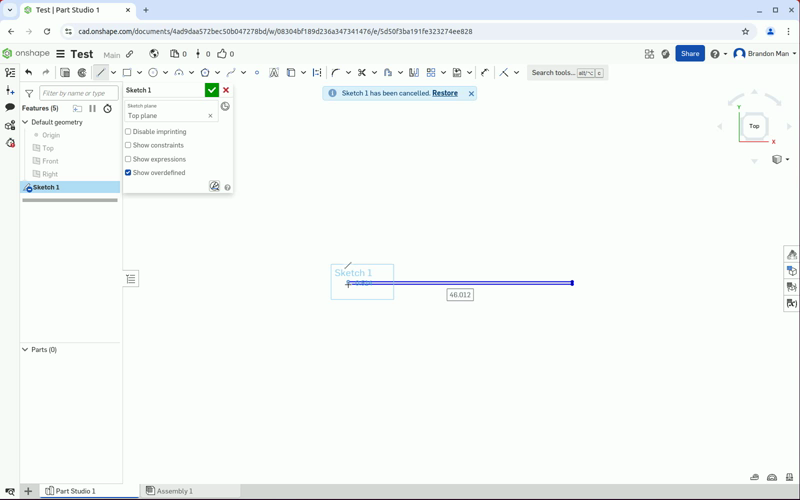
scroll(6)
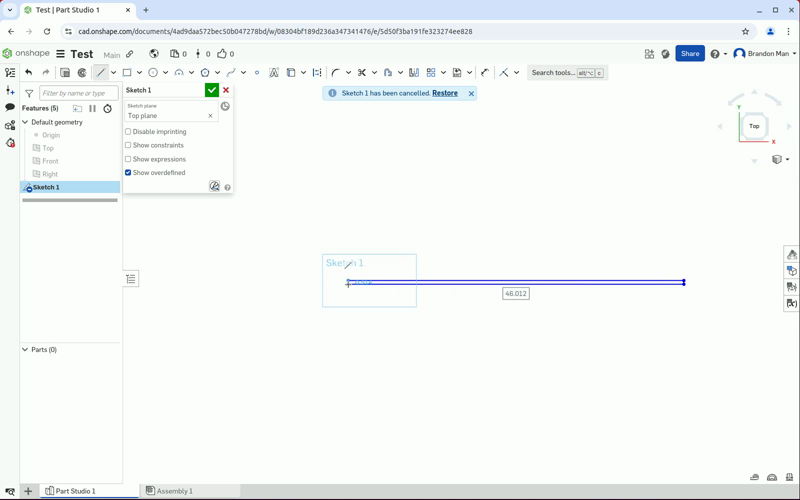
scroll(6)
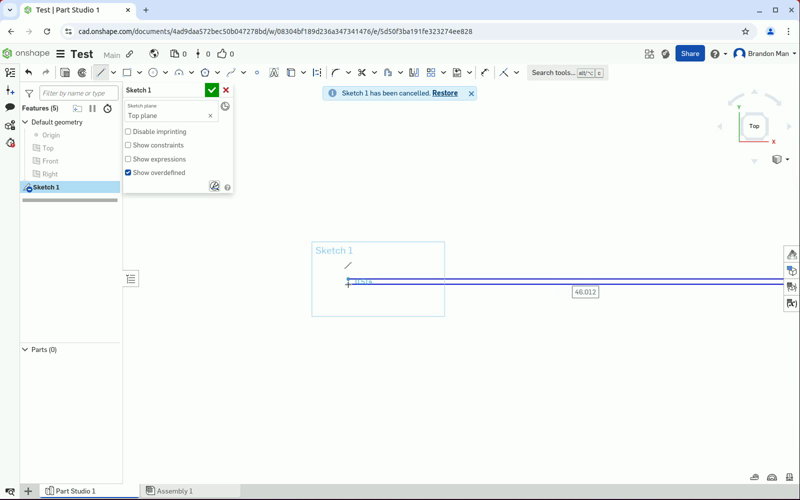
scroll(6)
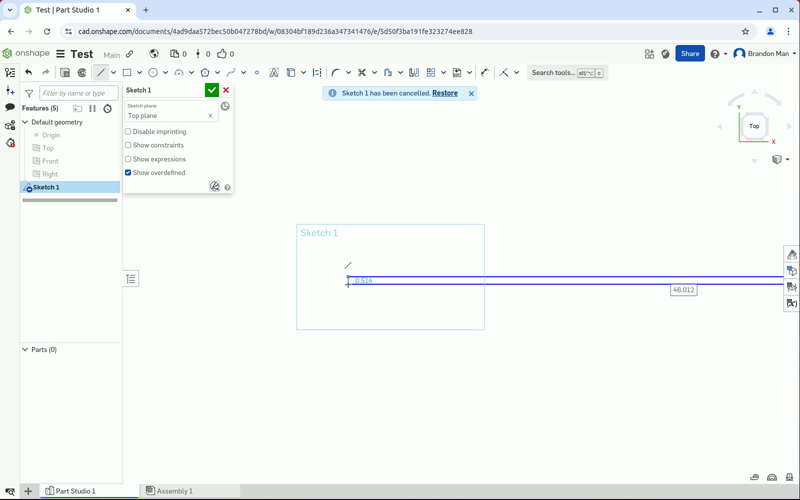
scroll(6)
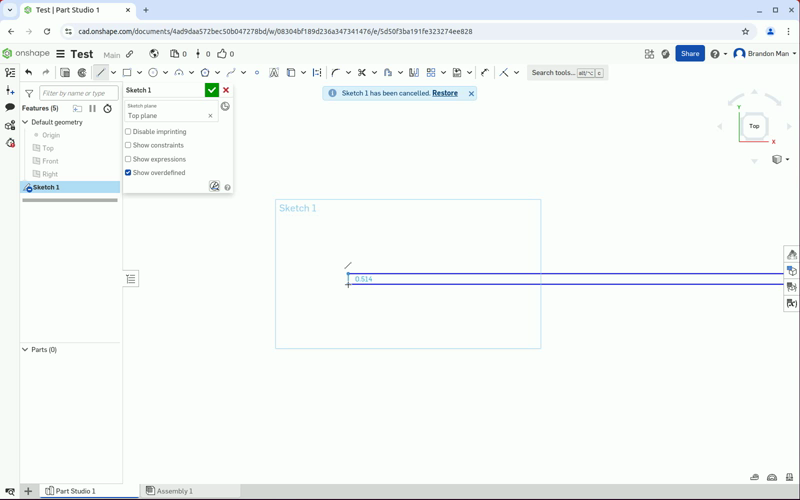
scroll(6)
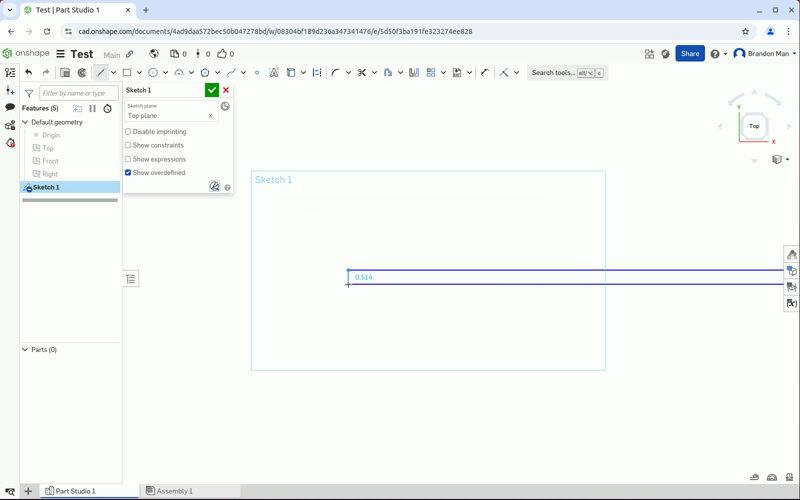
scroll(6)
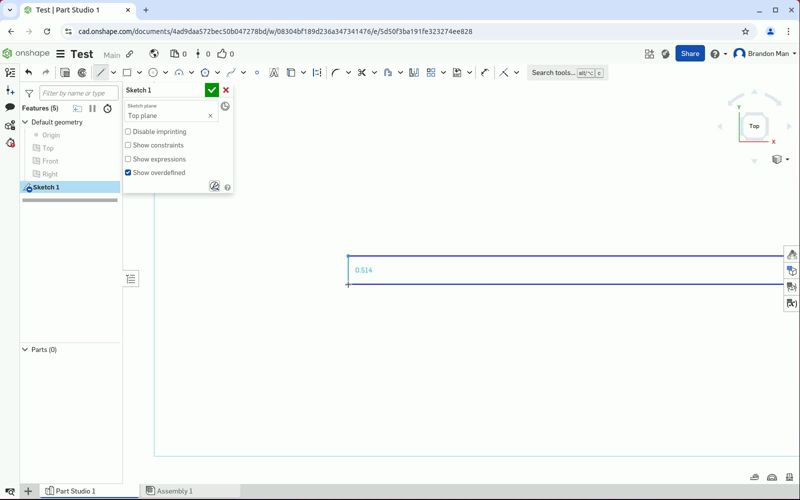
key_up(shift)
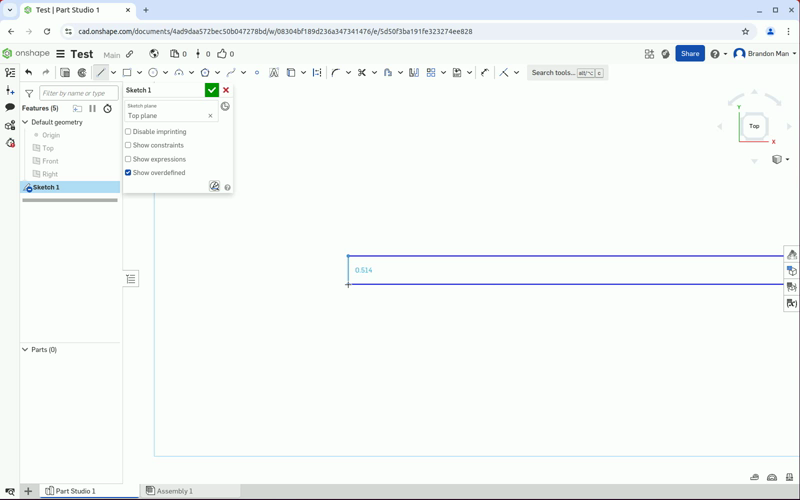
click(348, 284)
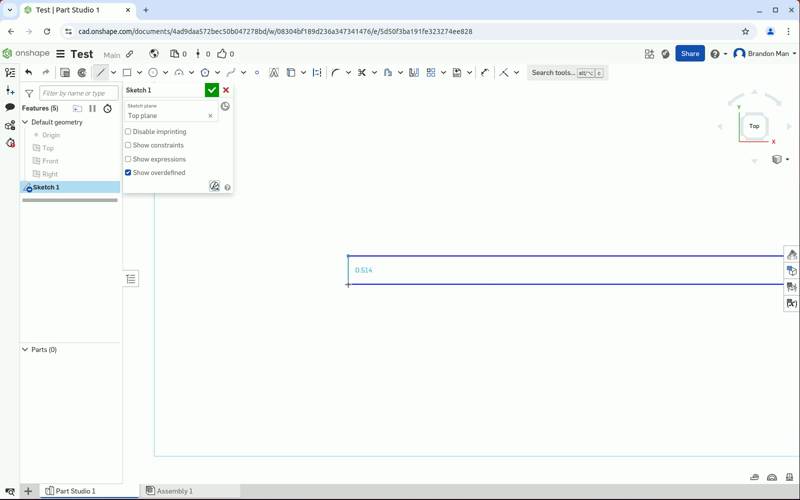
scroll(-6)
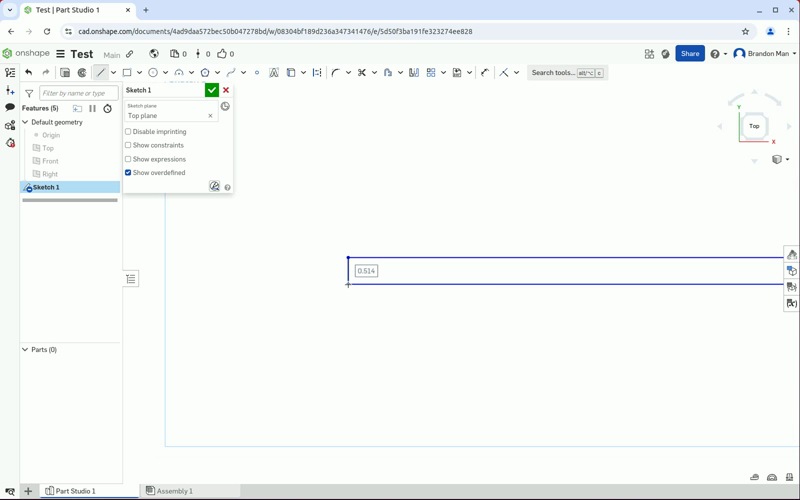
scroll(-6)
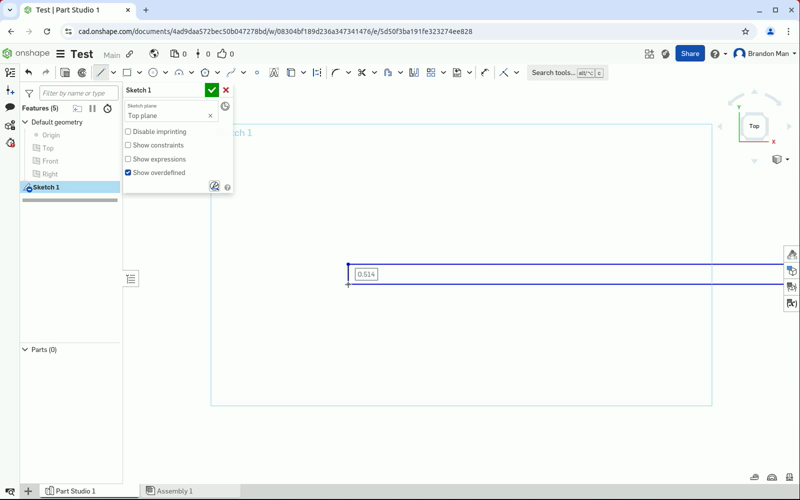
scroll(-6)
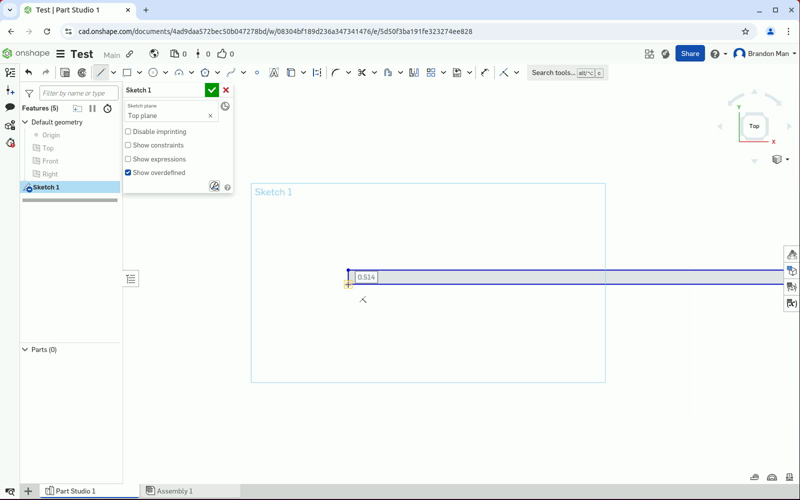
scroll(-6)
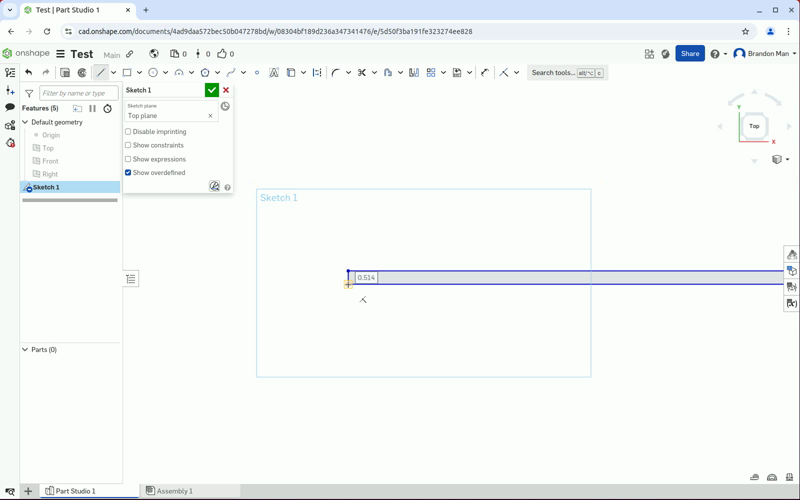
scroll(-6)
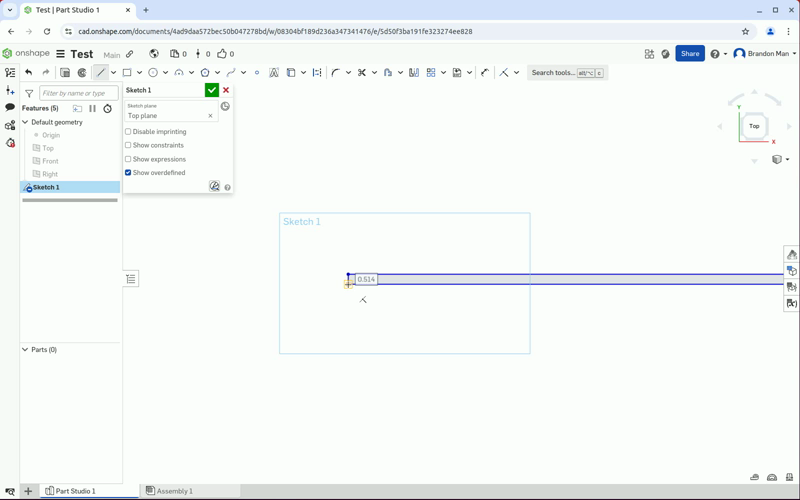
scroll(-6)
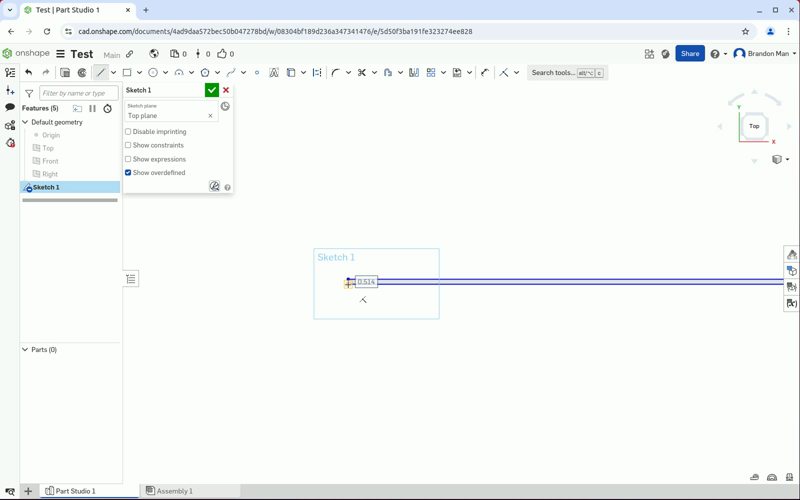
scroll(-6)
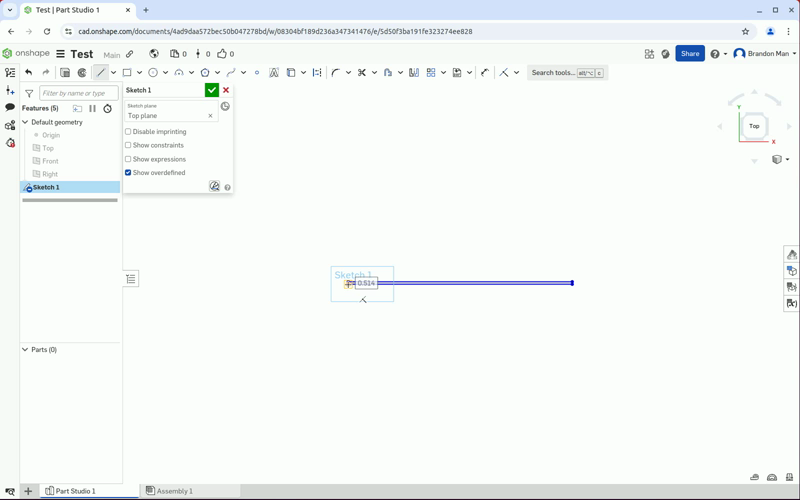
key(esc)
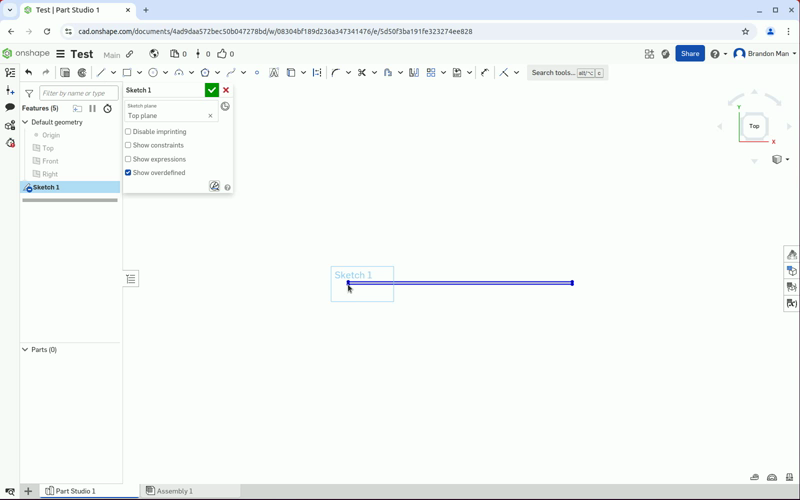
mouse_move(382, 283)
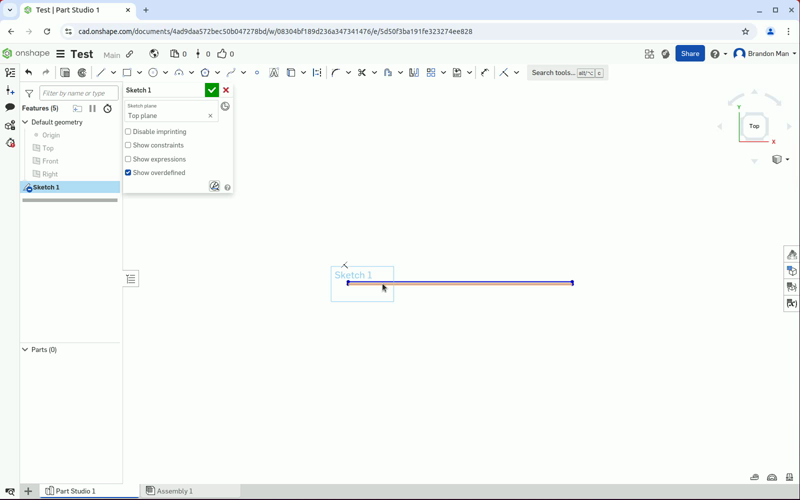
scroll(6)
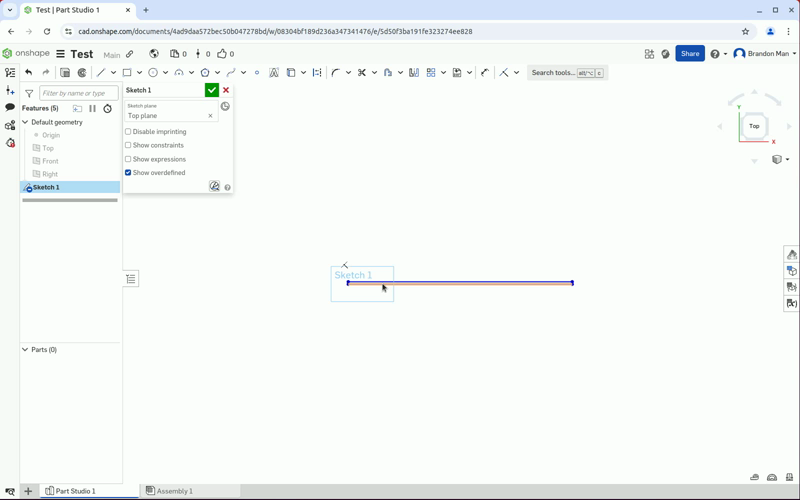
scroll(6)
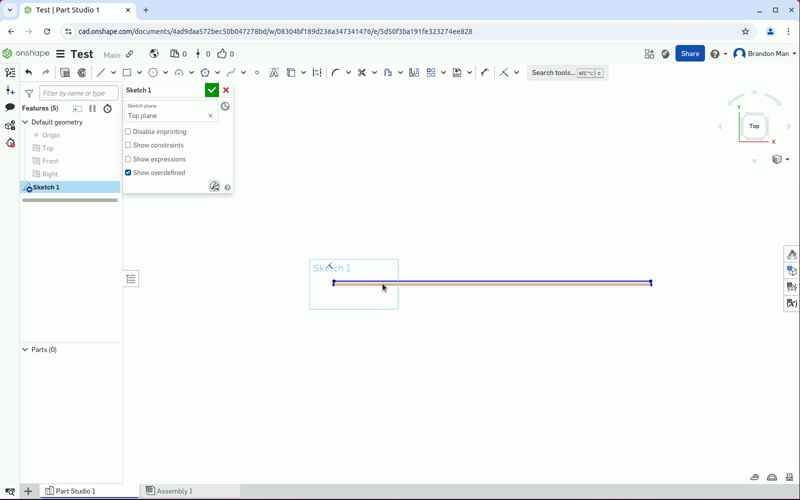
scroll(6)
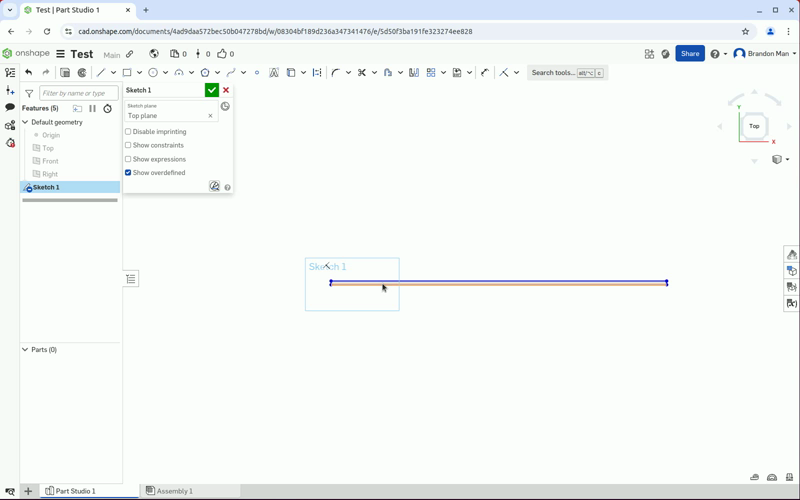
scroll(6)
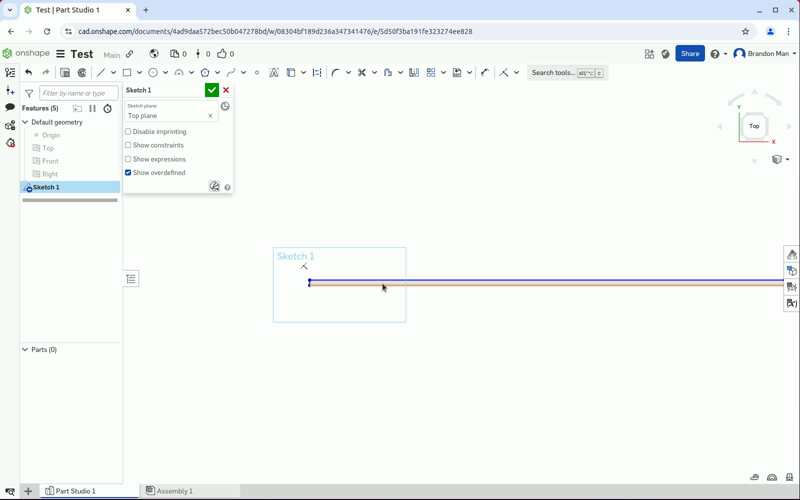
scroll(6)
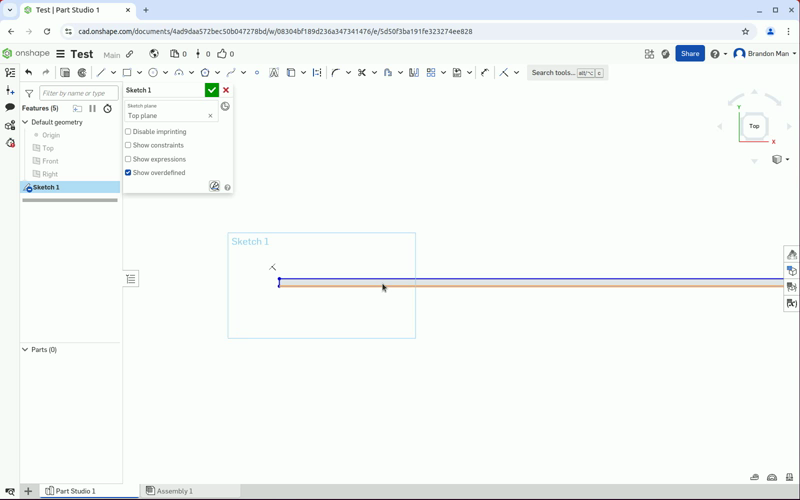
scroll(6)
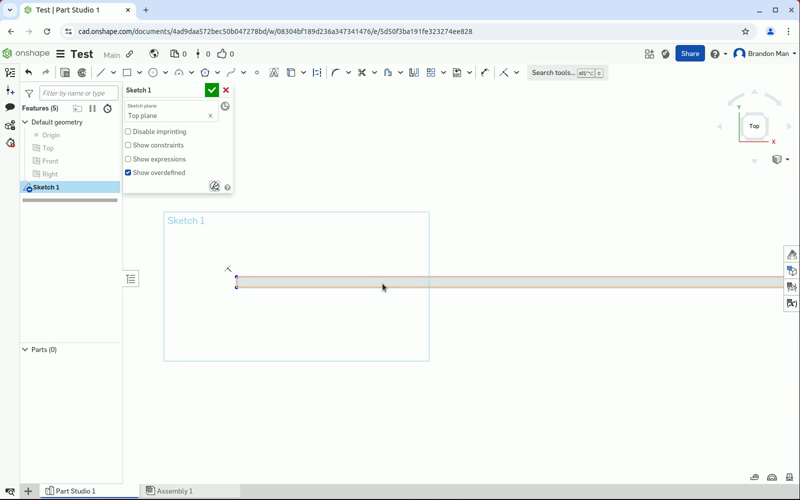
scroll(6)
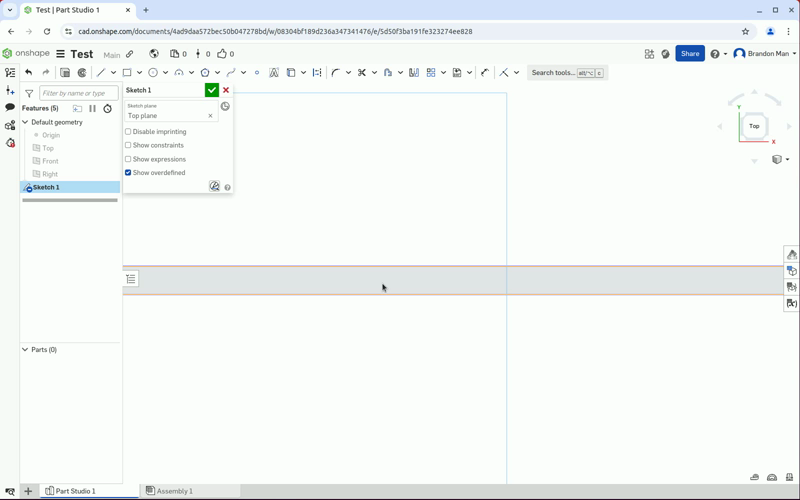
click(382, 283)
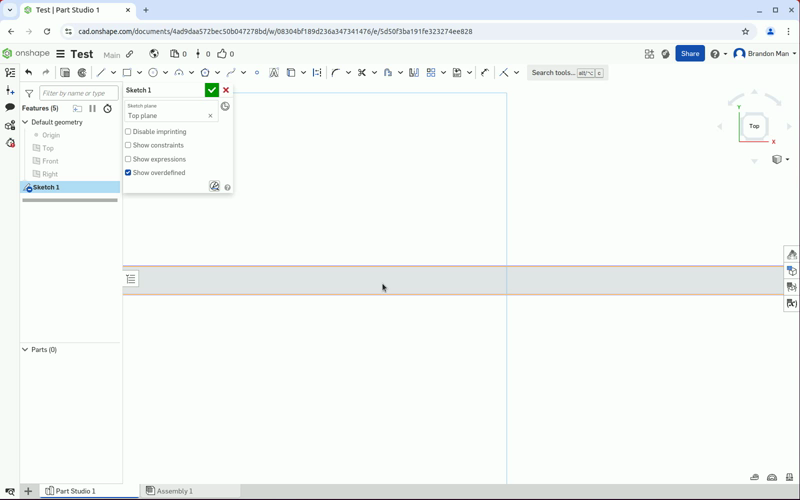
scroll(-6)
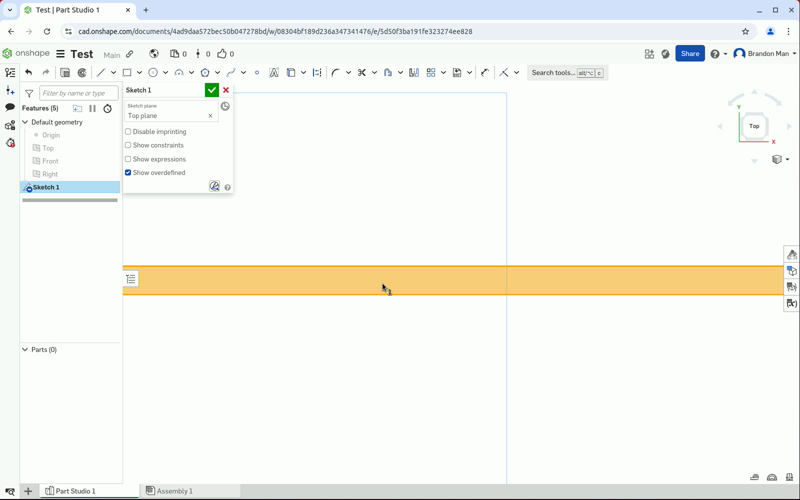
scroll(-6)
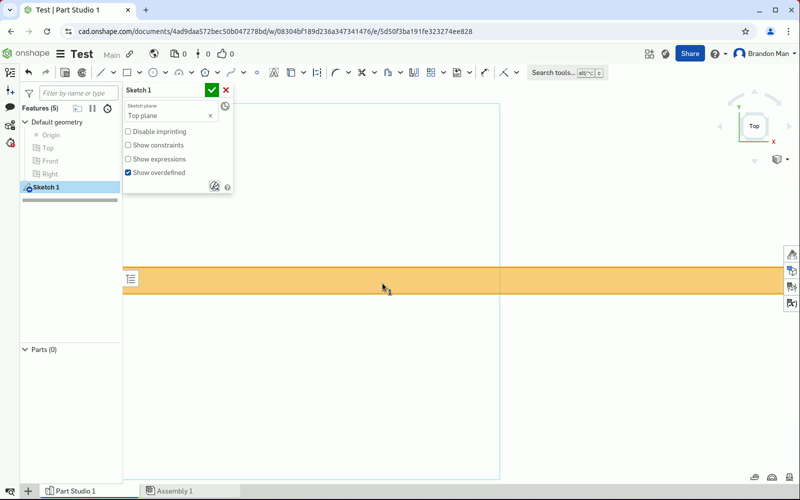
scroll(-6)
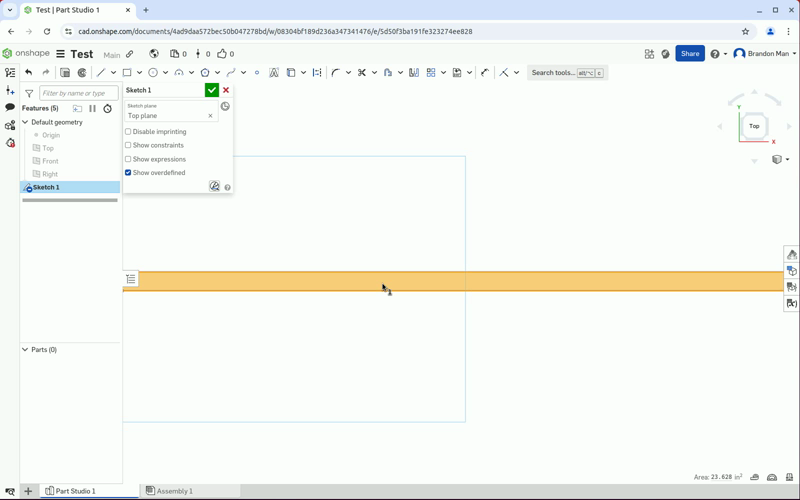
scroll(-6)
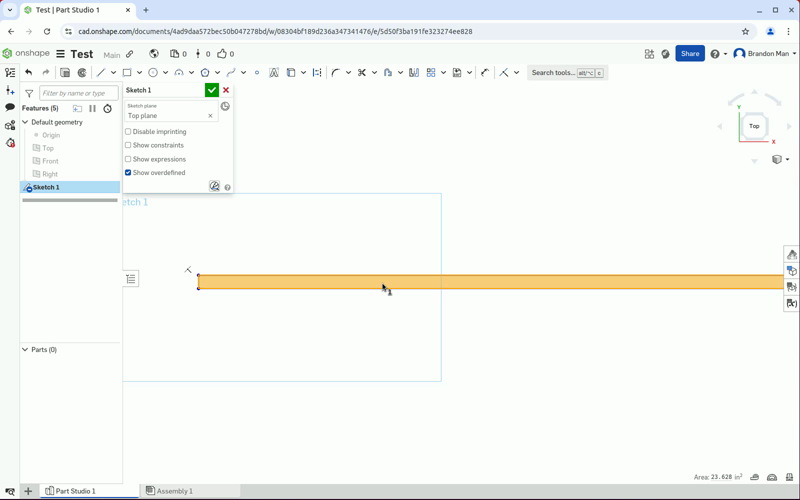
scroll(-6)
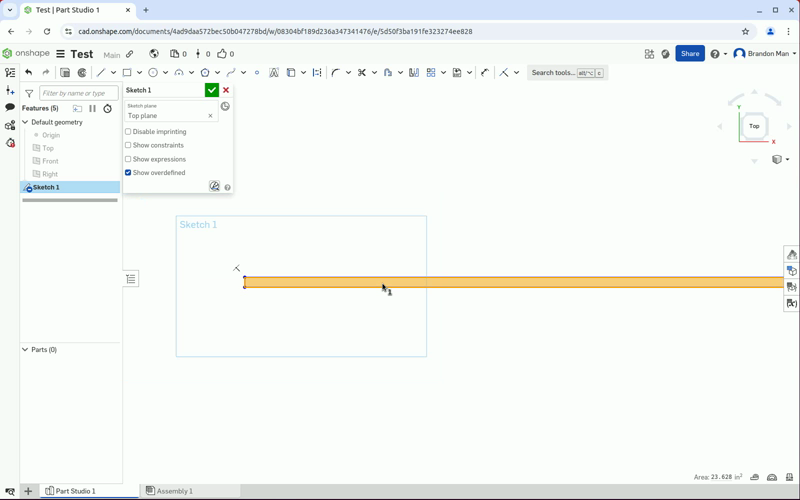
scroll(-6)
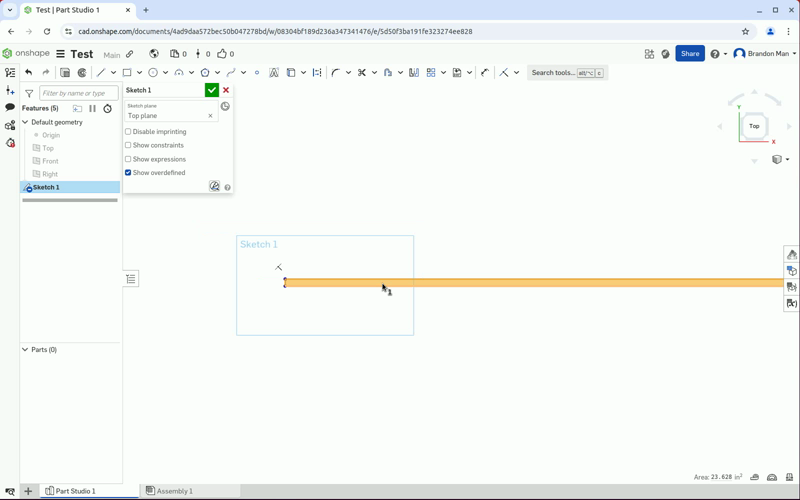
scroll(-6)
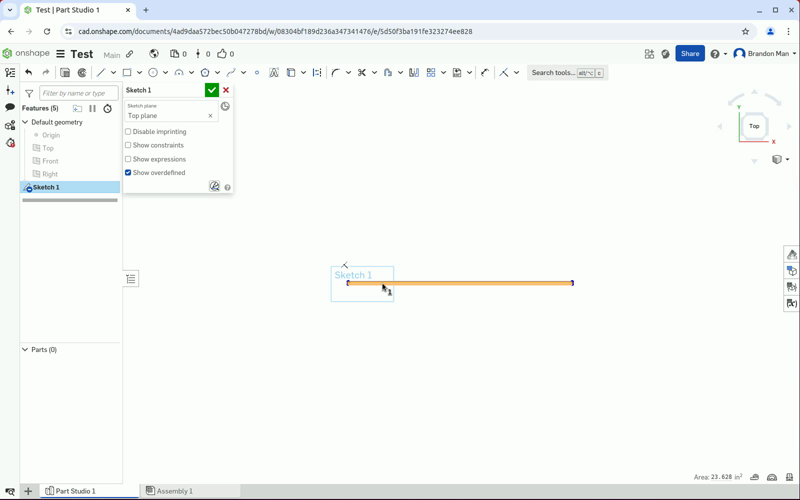
mouse_move(73, 352)
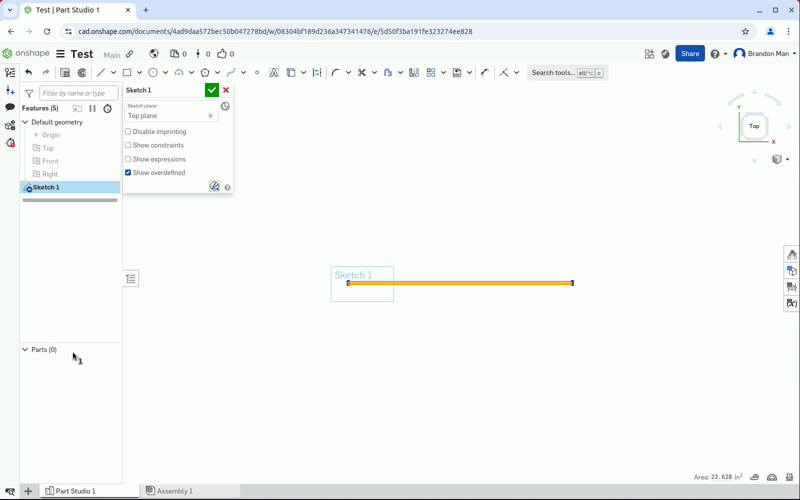
key(shift+y)
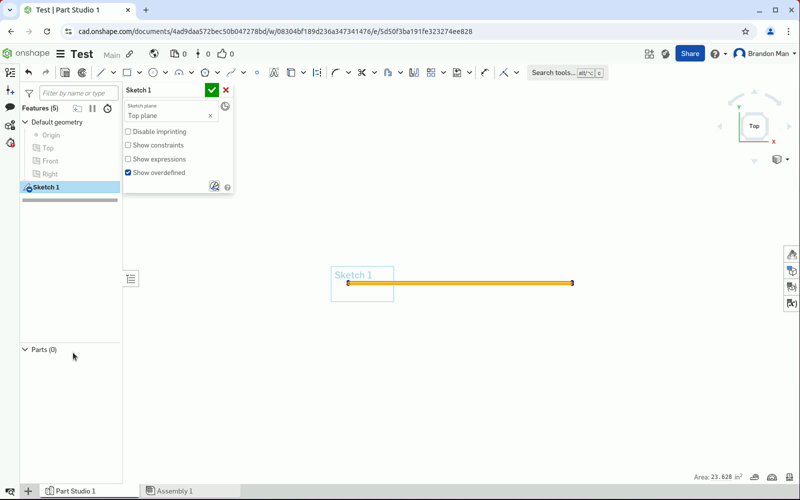
key(shift+e)
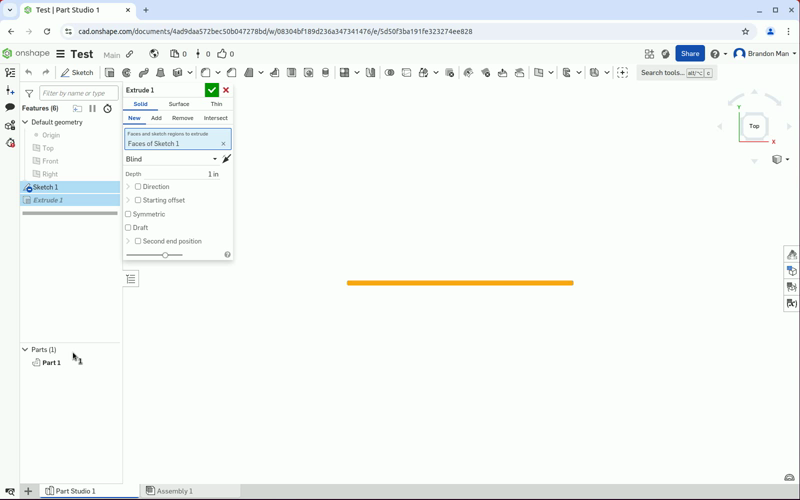
mouse_move(143, 106)
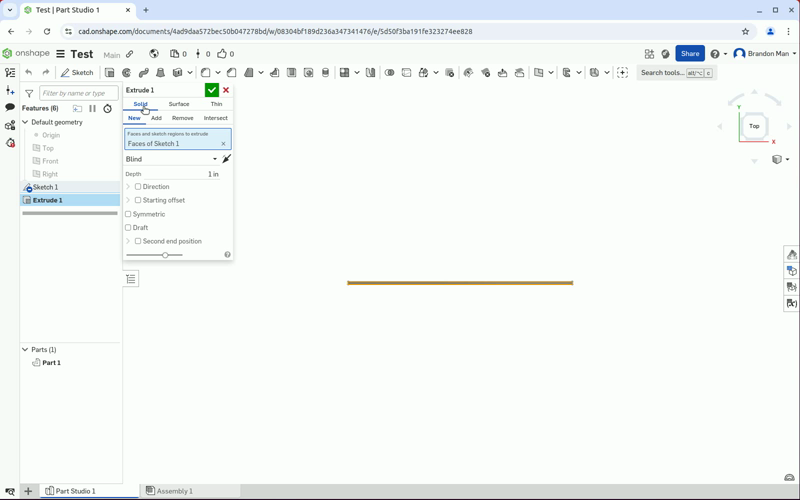
click(143, 106)
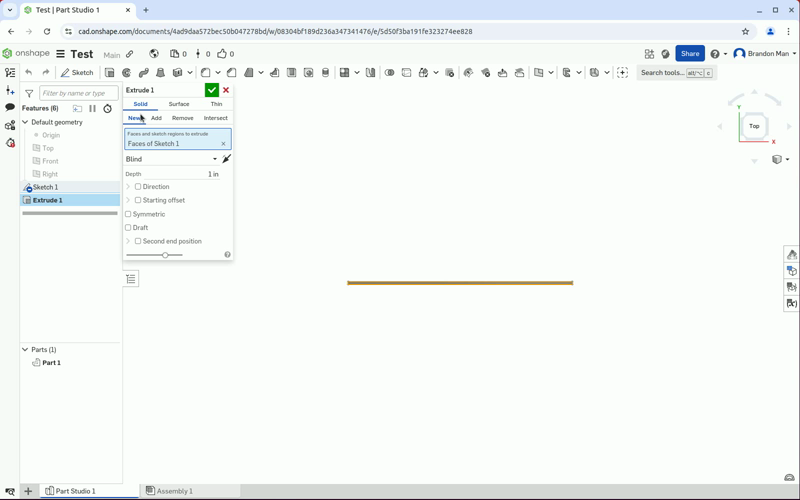
mouse_move(137, 120)
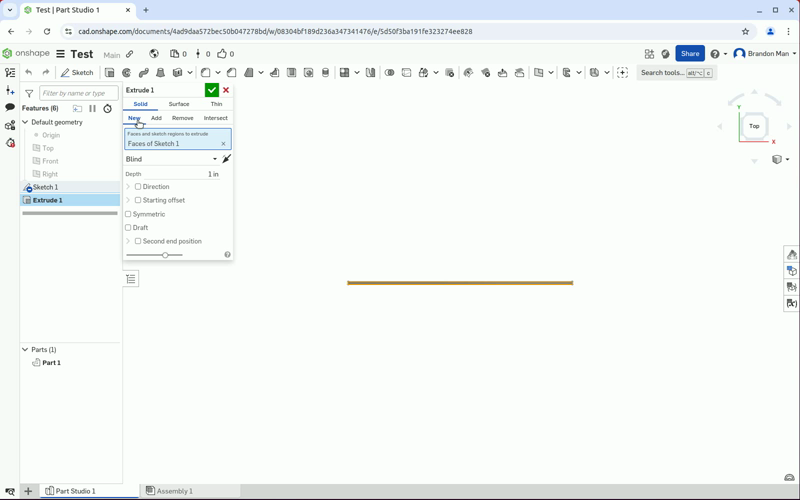
click(137, 120)
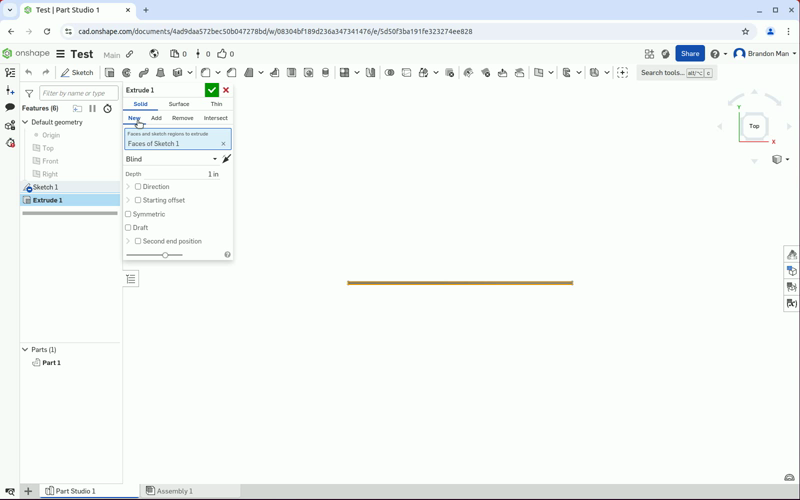
key(tab, 4)
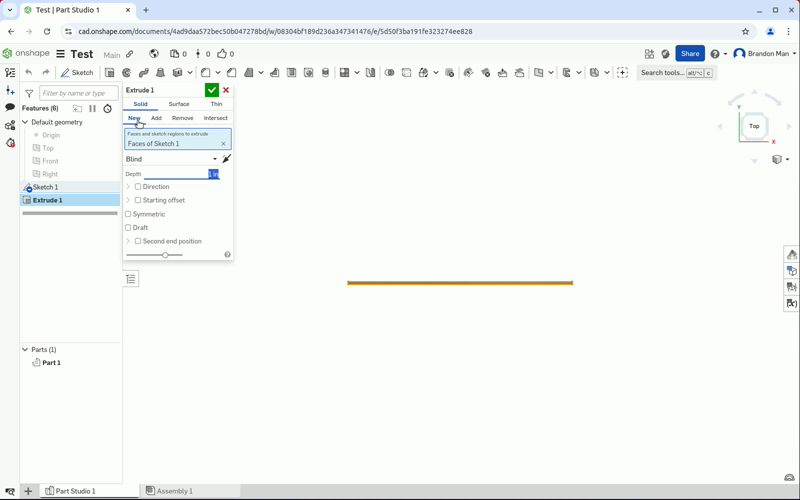
text(0.722)
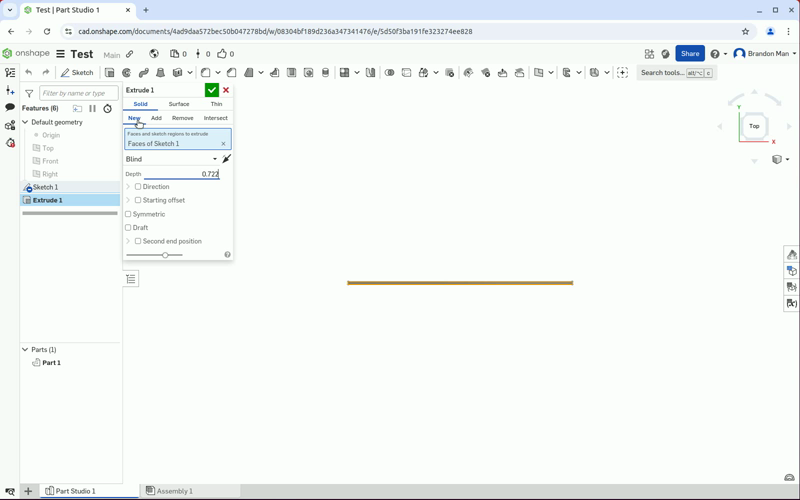
key(enter)
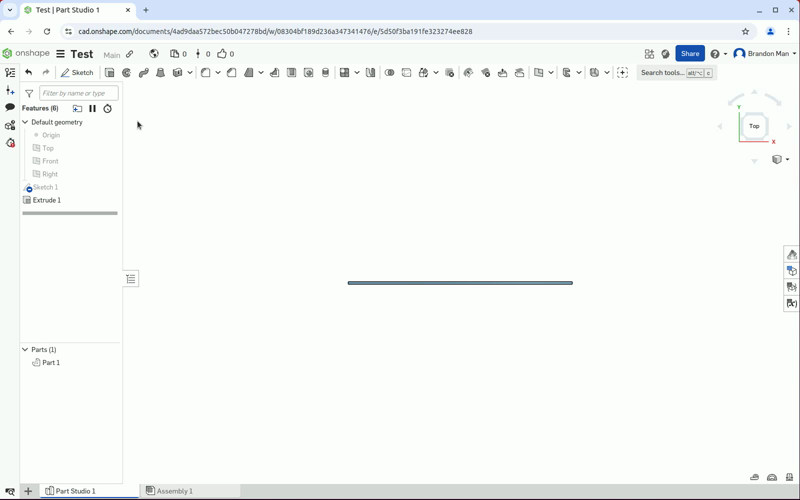
key(shift+h)
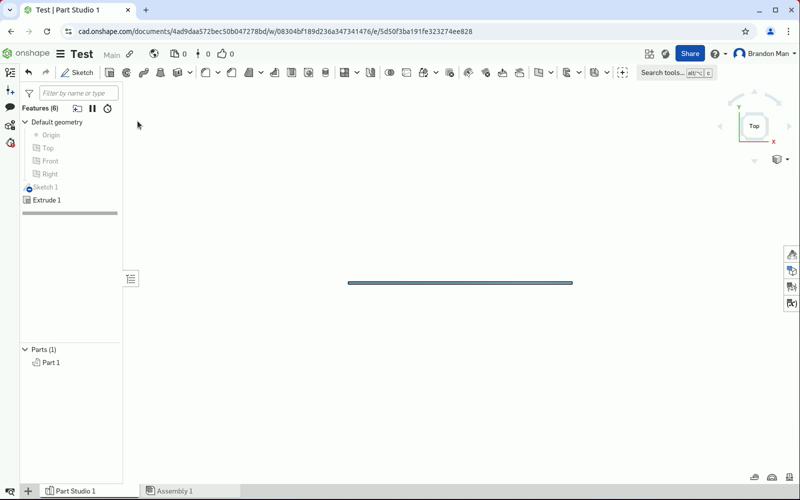
key(shift+h)
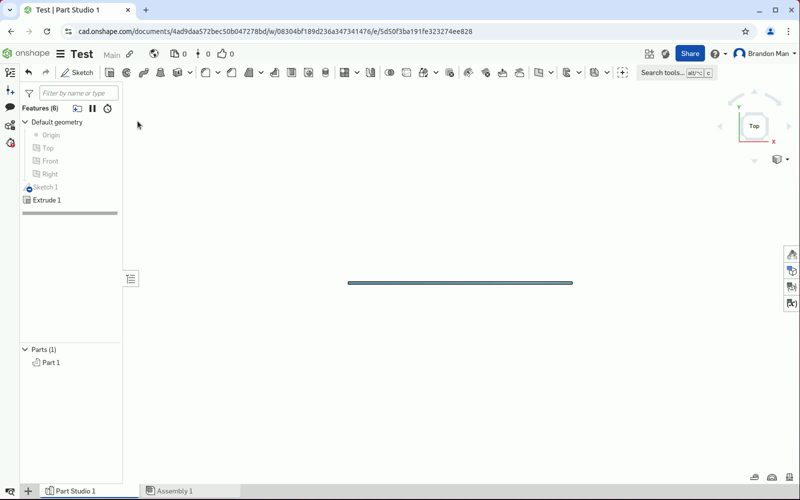
mouse_move(73, 189)
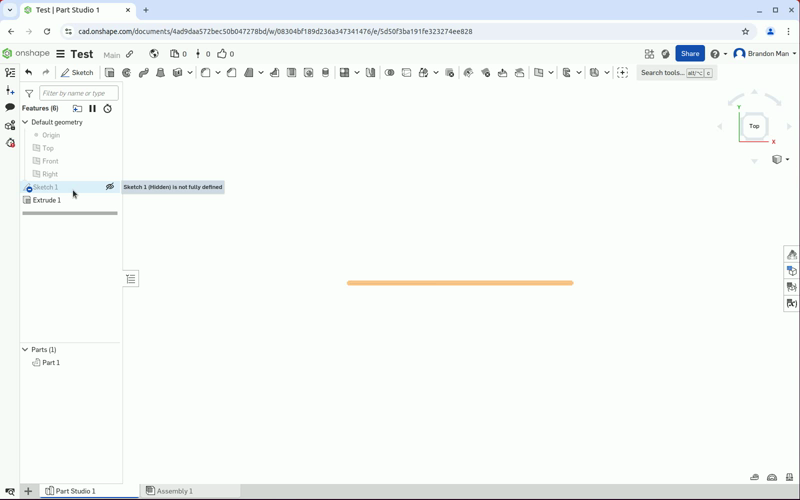
click(73, 189)
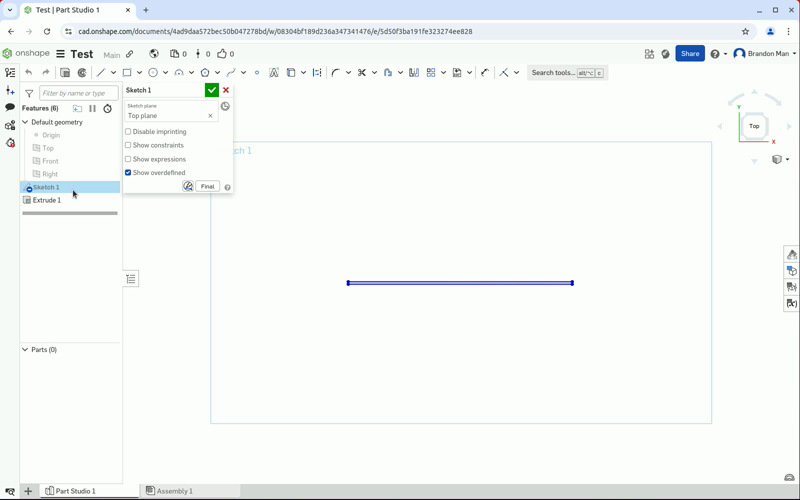
mouse_move(229, 92)
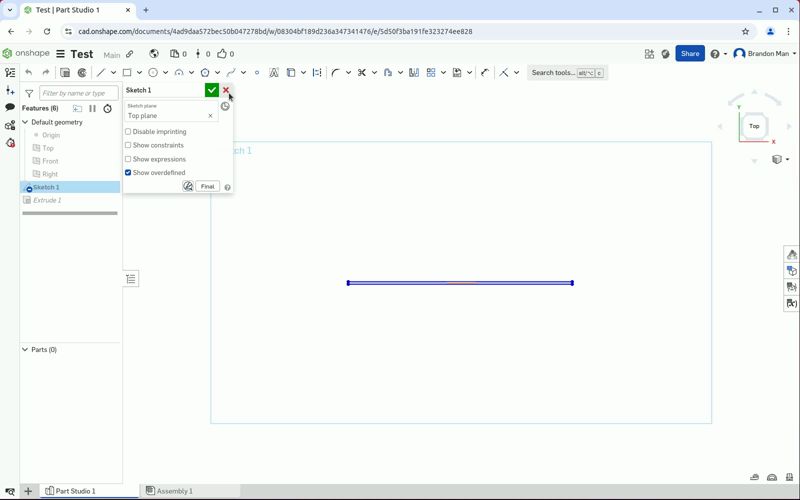
click(229, 92)
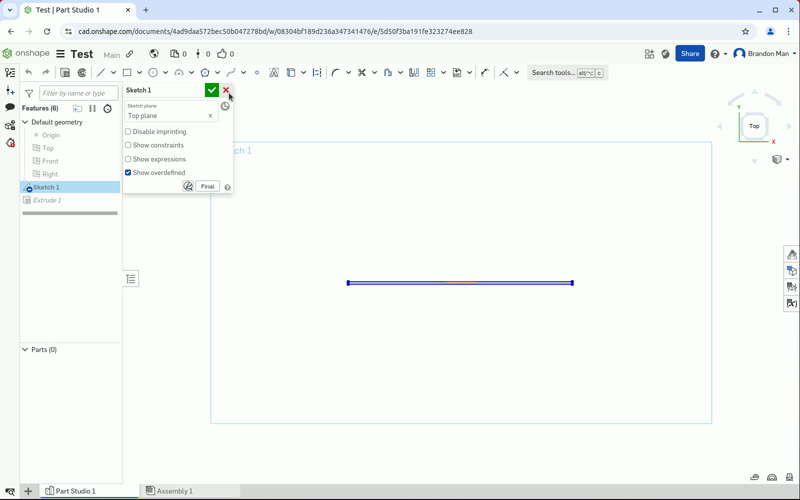
key(shift+s)
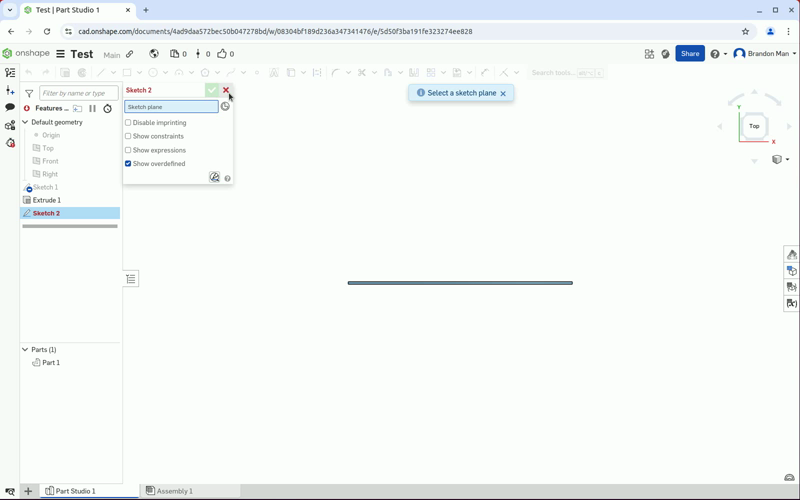
mouse_move(73, 150)
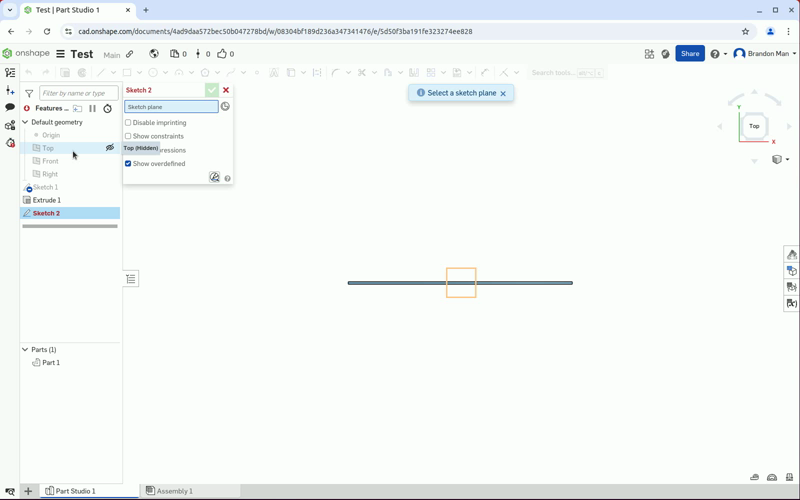
click(73, 150)
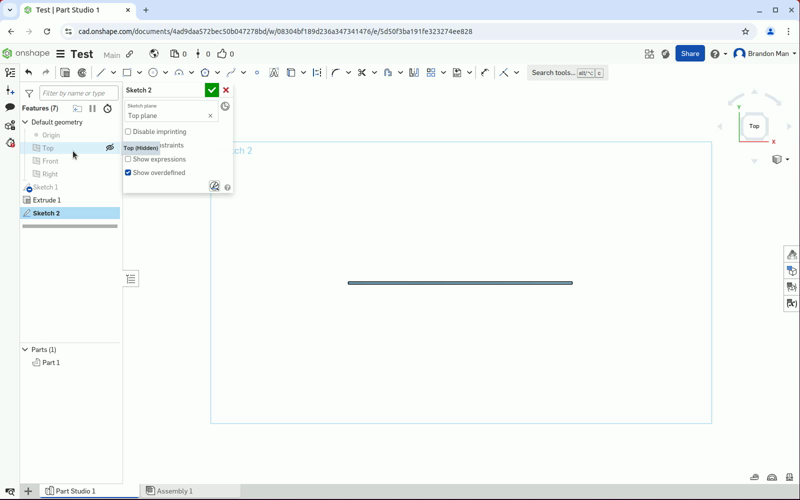
mouse_move(73, 352)
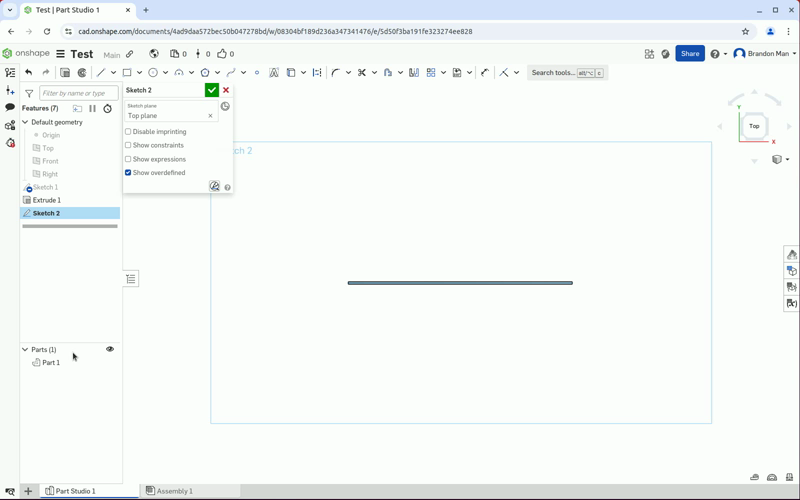
key(y)
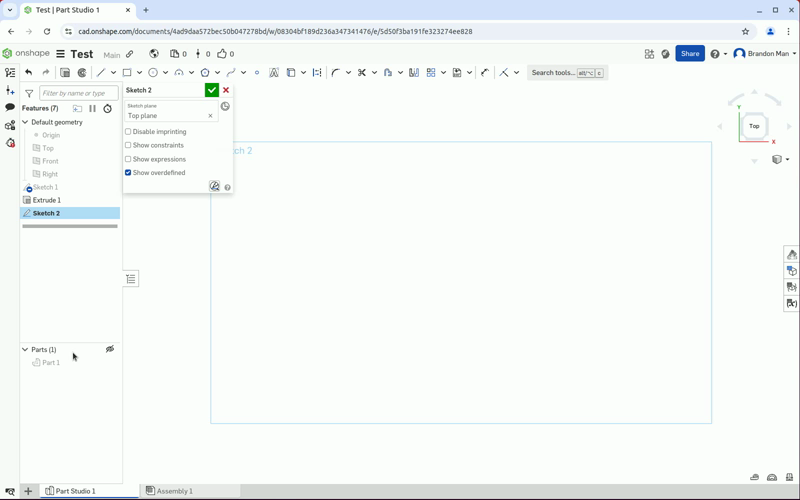
key(l)
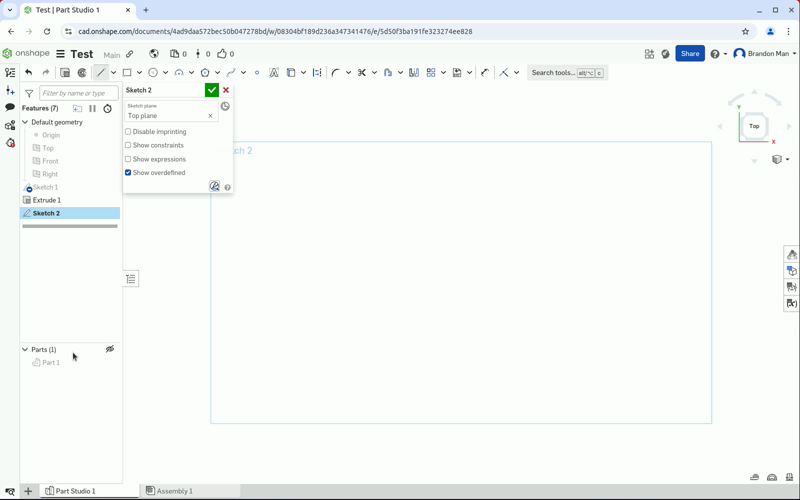
key_down(shift)
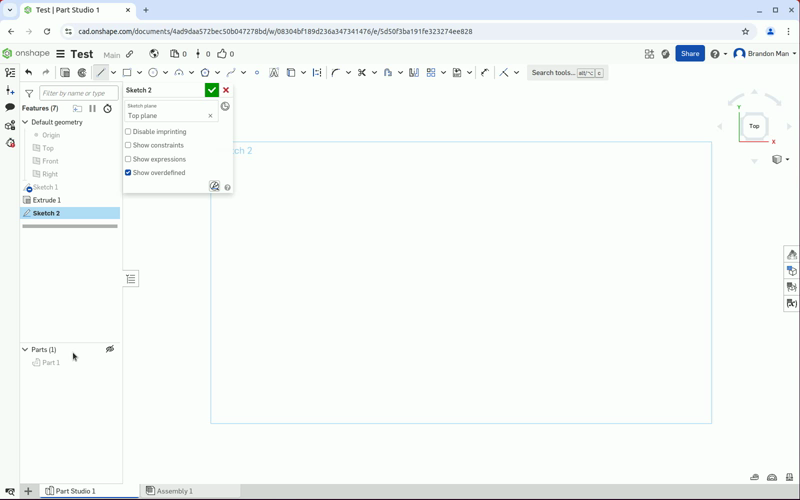
mouse_move(348, 312)
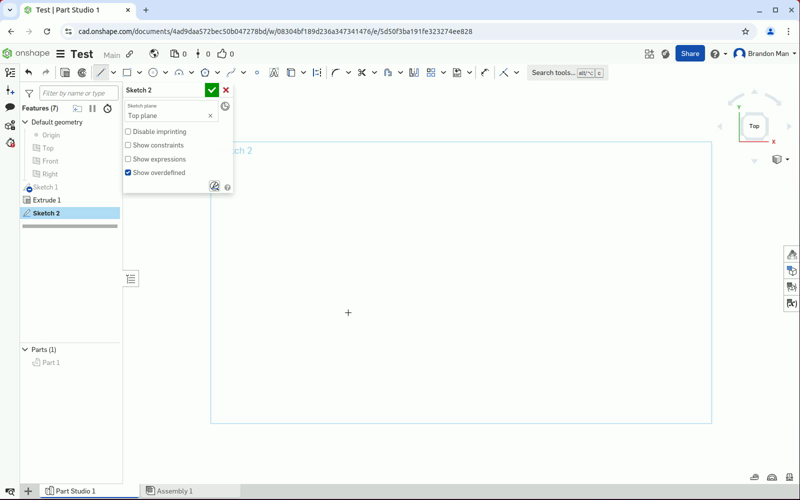
click(348, 312)
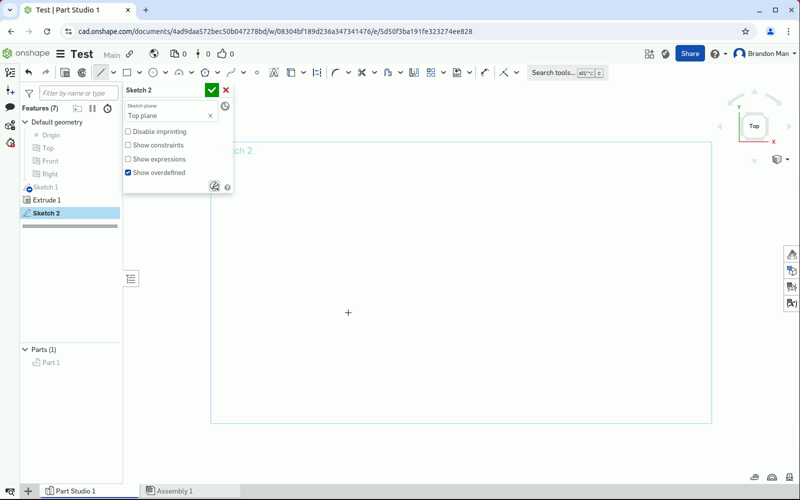
key_up(shift)
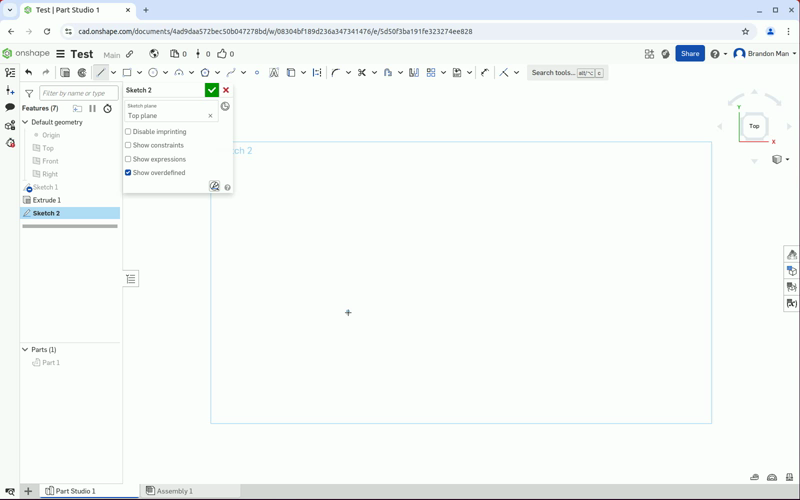
key_down(shift)
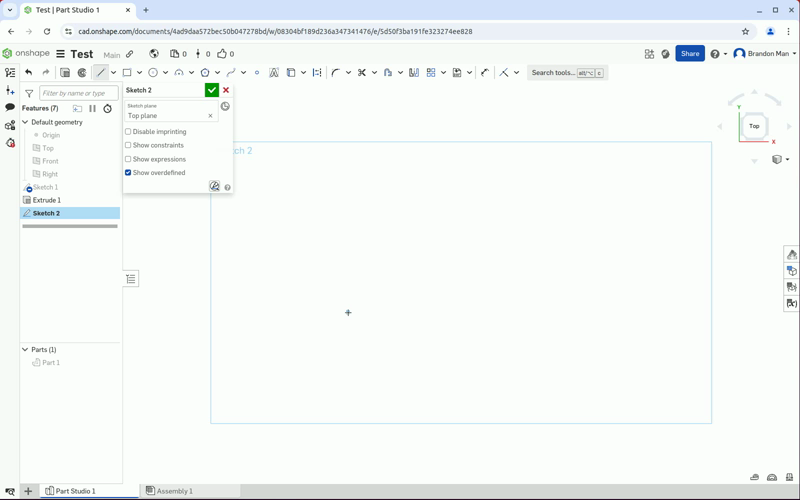
mouse_move(572, 312)
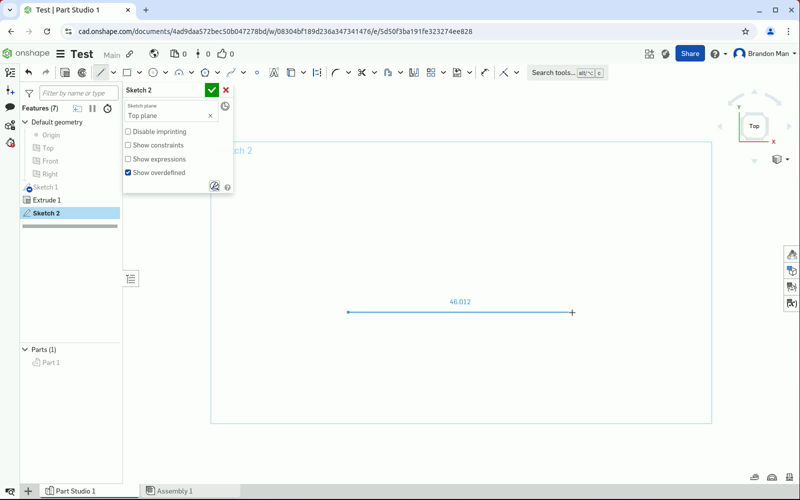
click(572, 312)
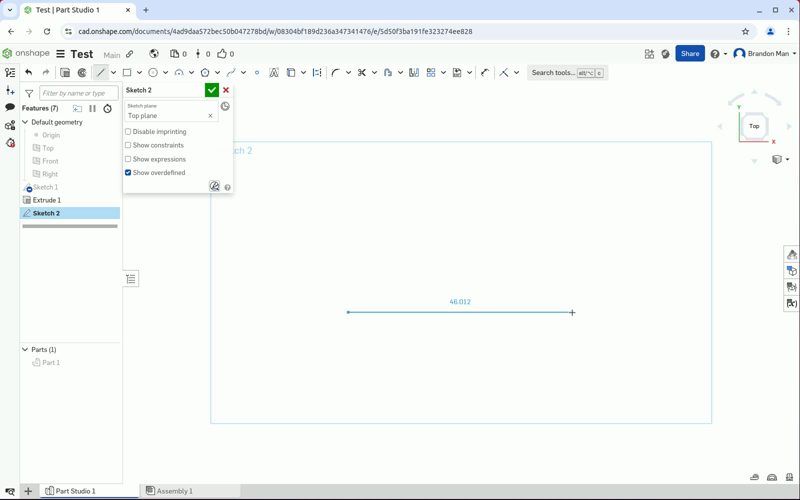
key_up(shift)
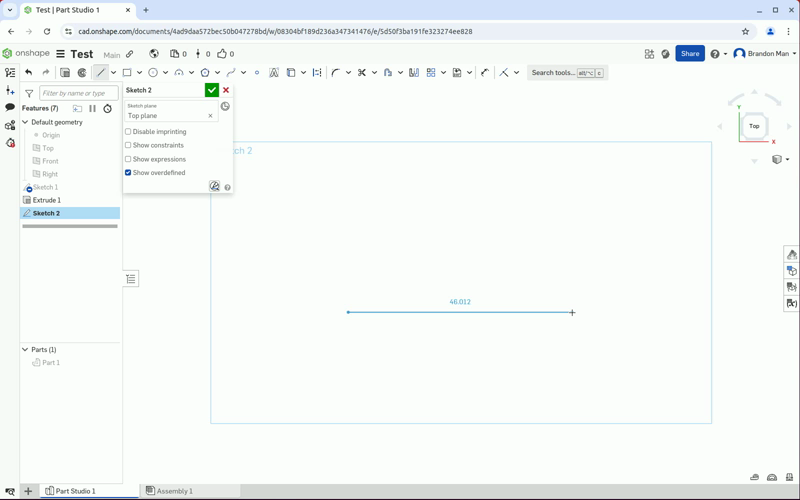
key_down(shift)
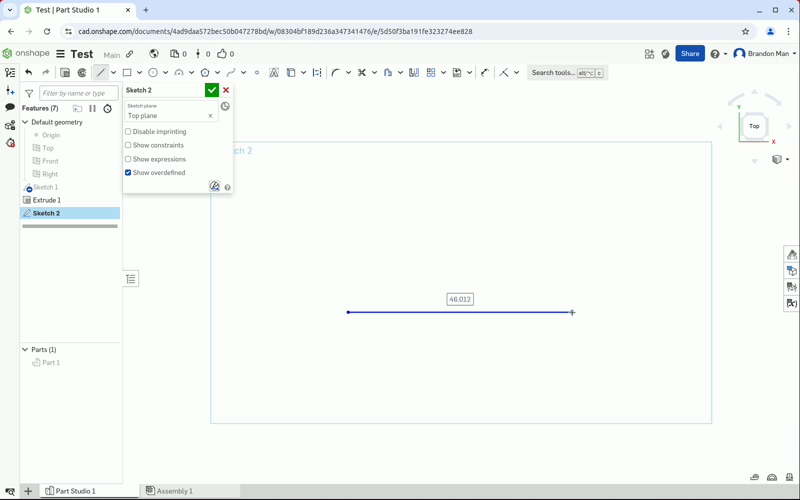
mouse_move(589, 312)
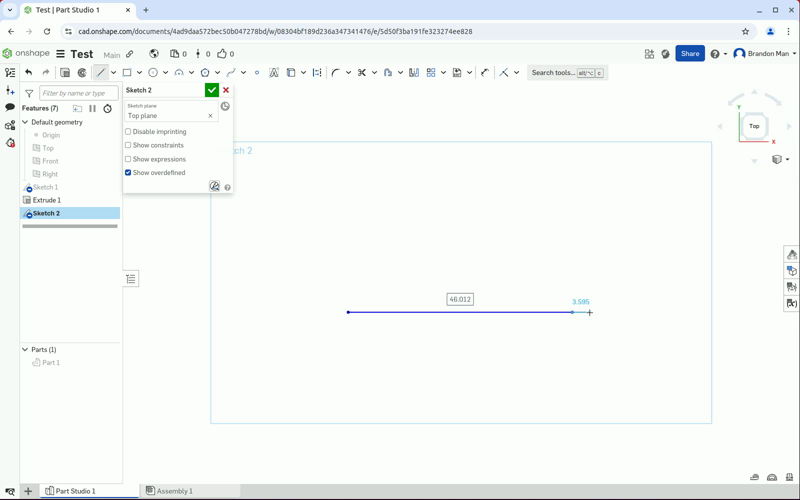
mouse_move(572, 309)
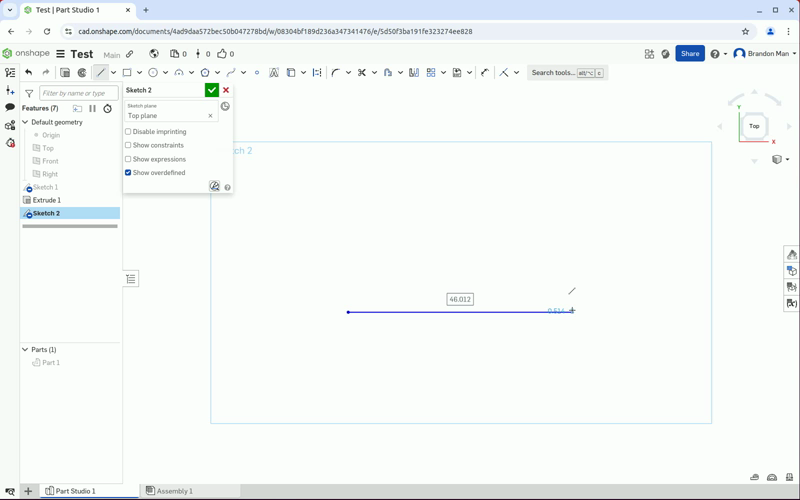
scroll(6)
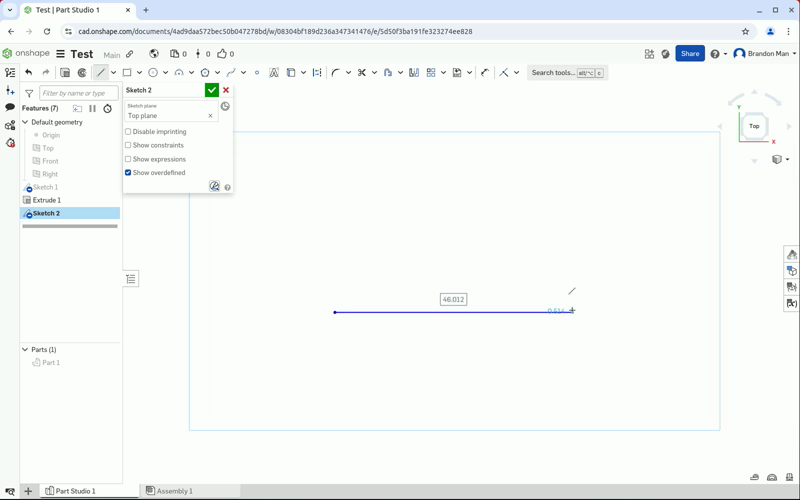
scroll(6)
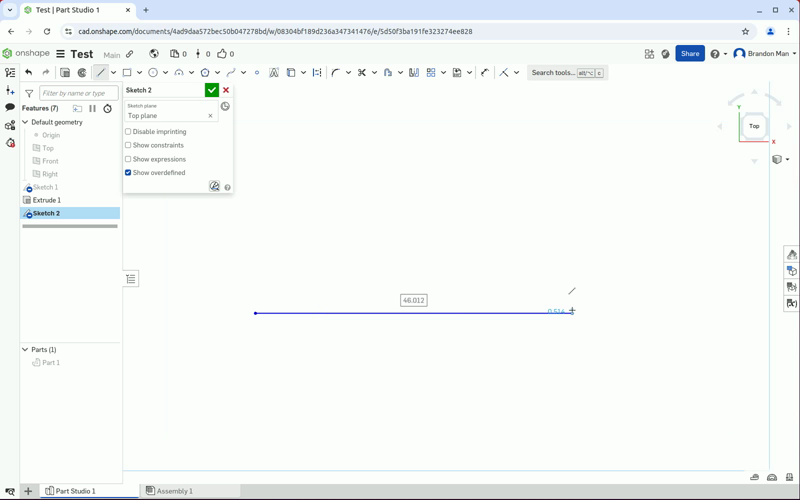
scroll(6)
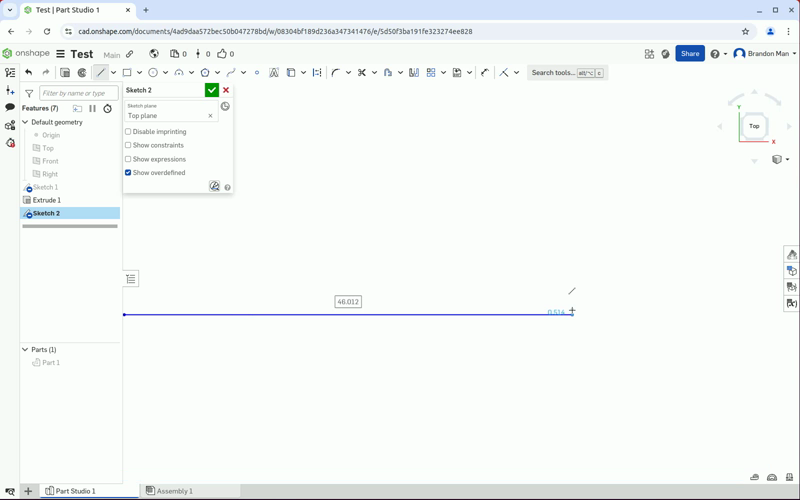
scroll(6)
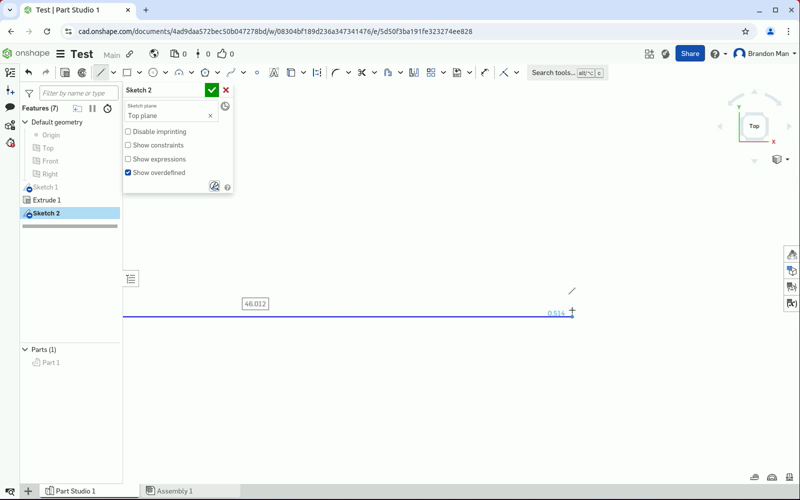
scroll(6)
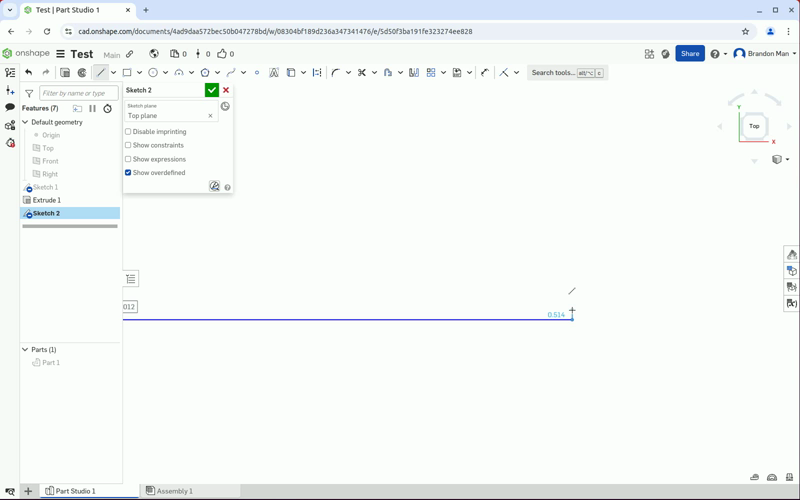
scroll(6)
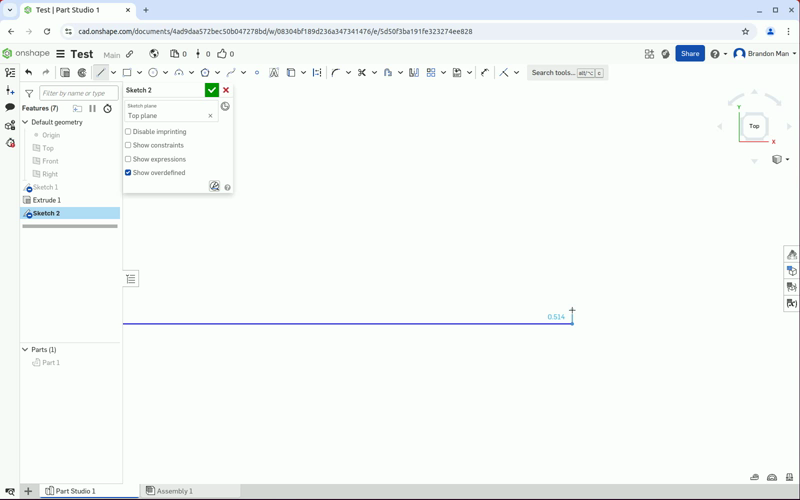
scroll(6)
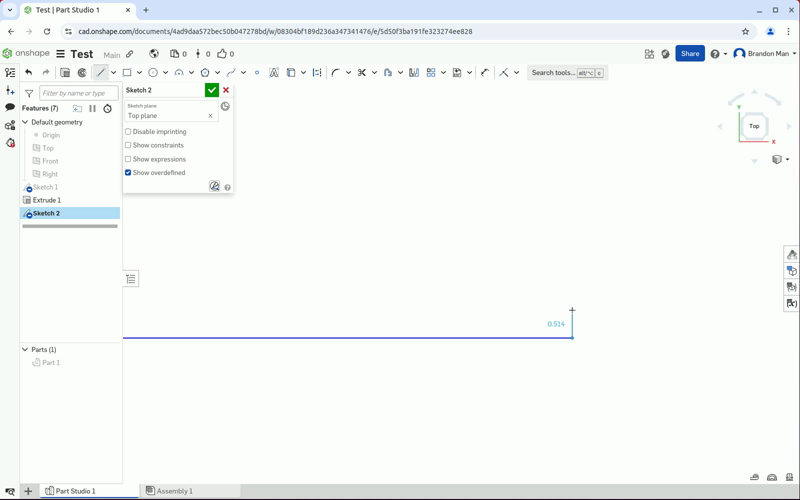
click(572, 309)
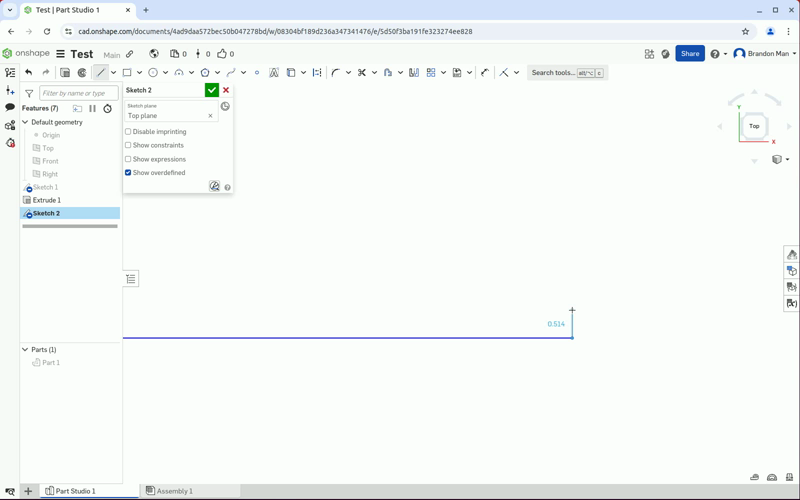
scroll(-6)
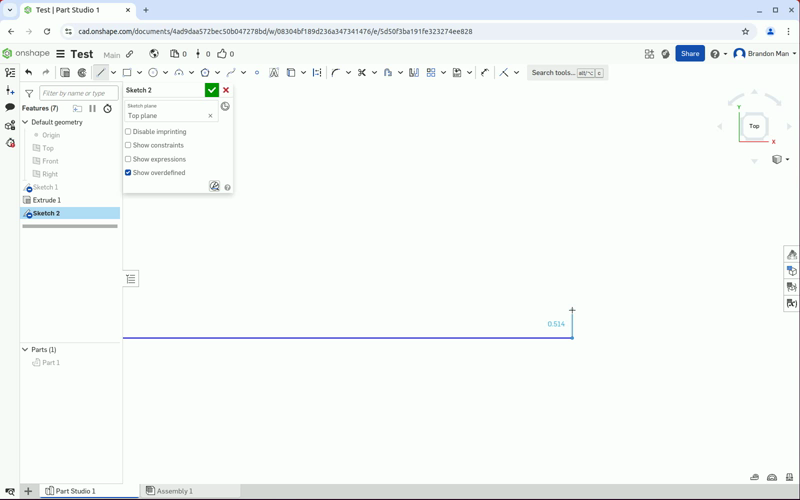
scroll(-6)
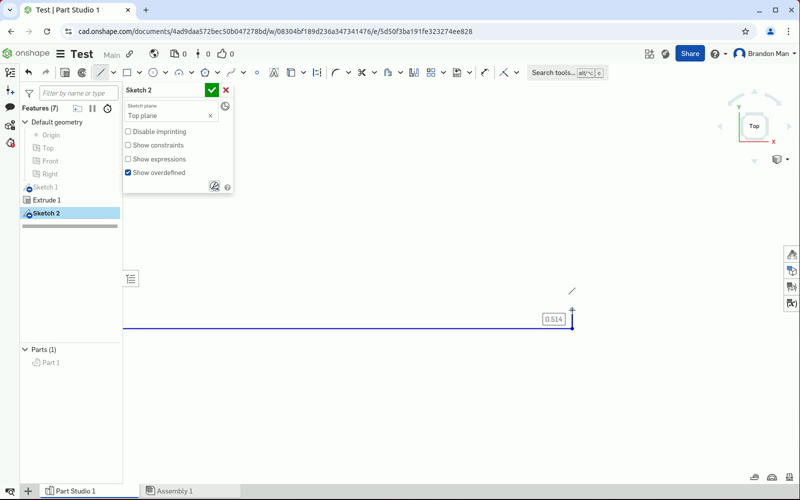
scroll(-6)
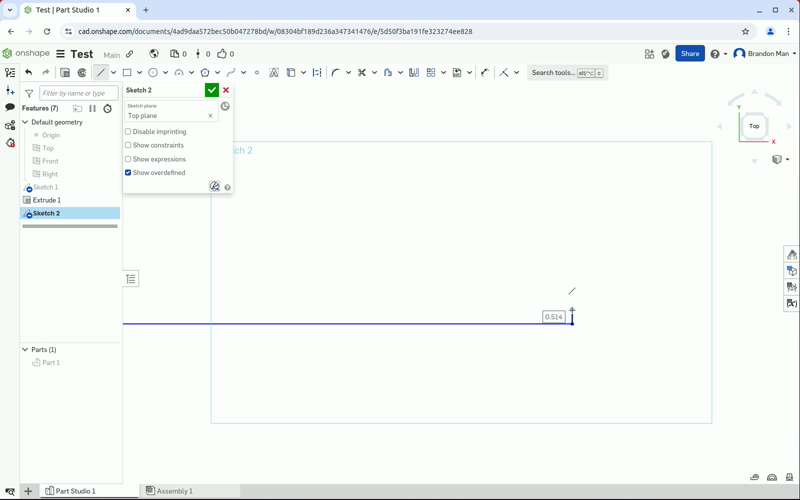
scroll(-6)
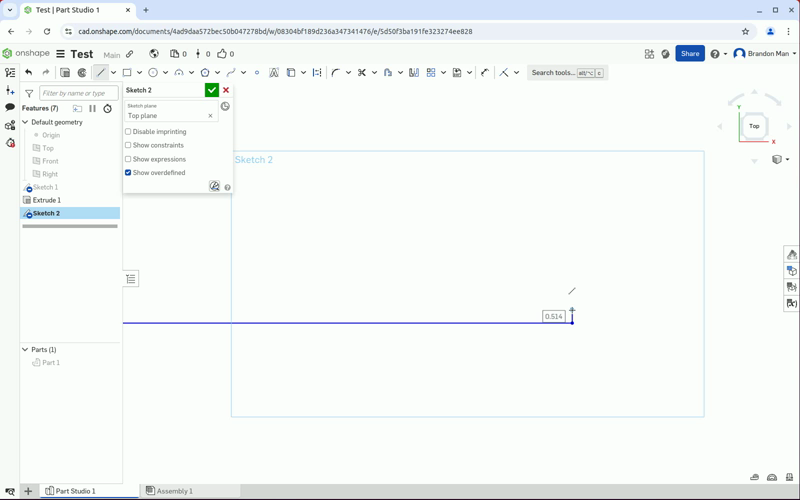
scroll(-6)
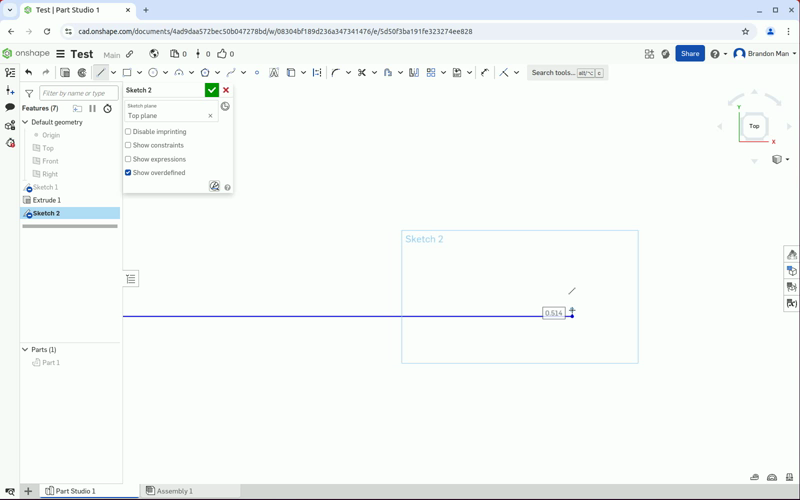
scroll(-6)
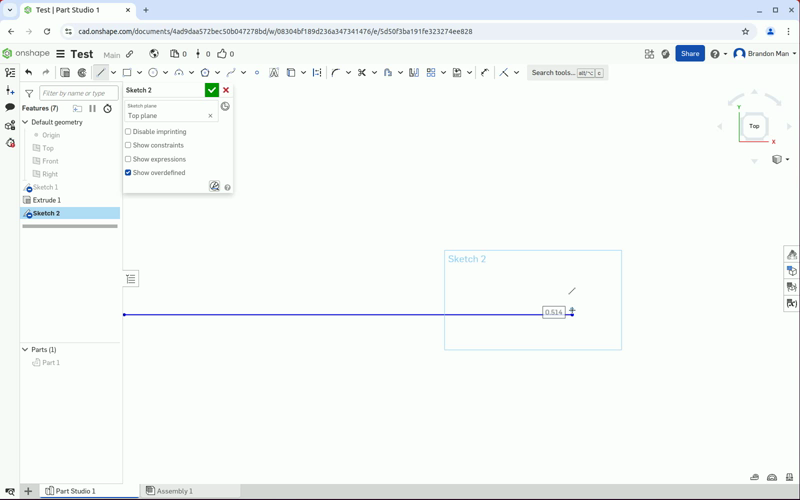
scroll(-6)
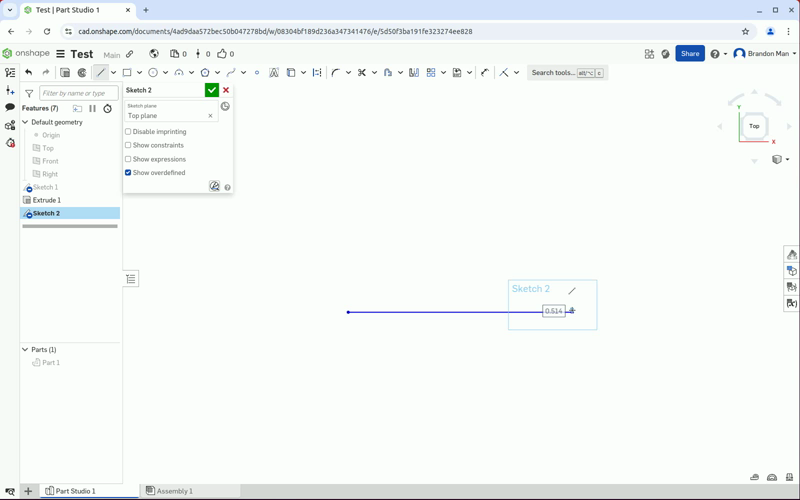
key_up(shift)
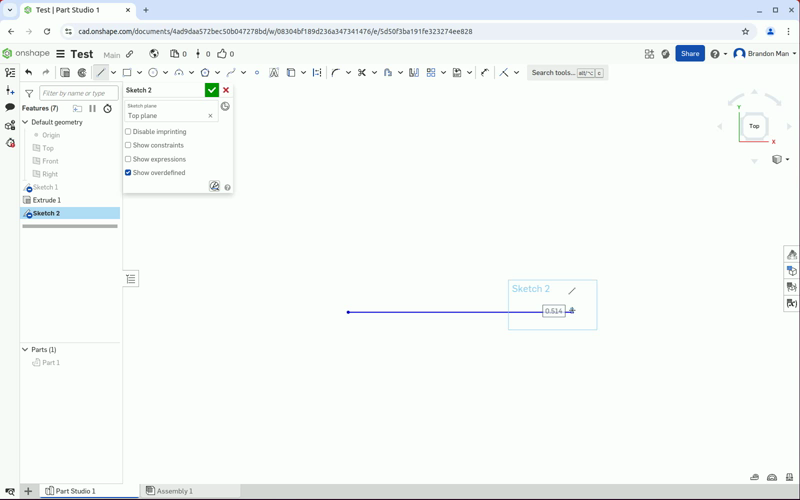
key_down(shift)
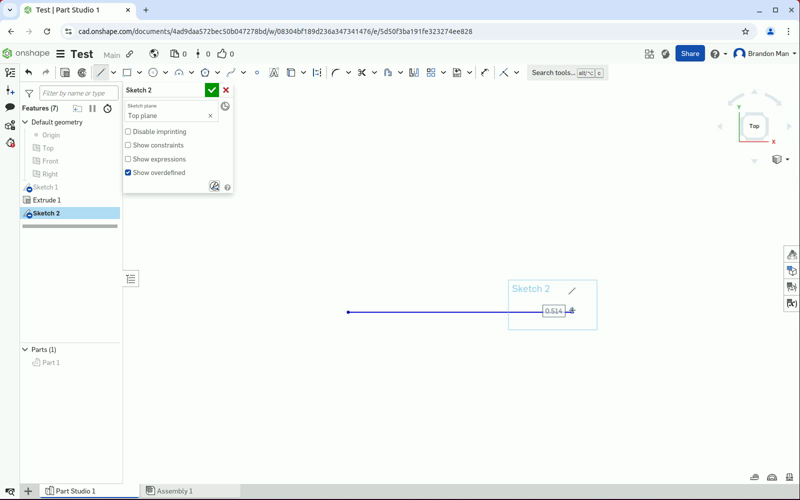
mouse_move(348, 309)
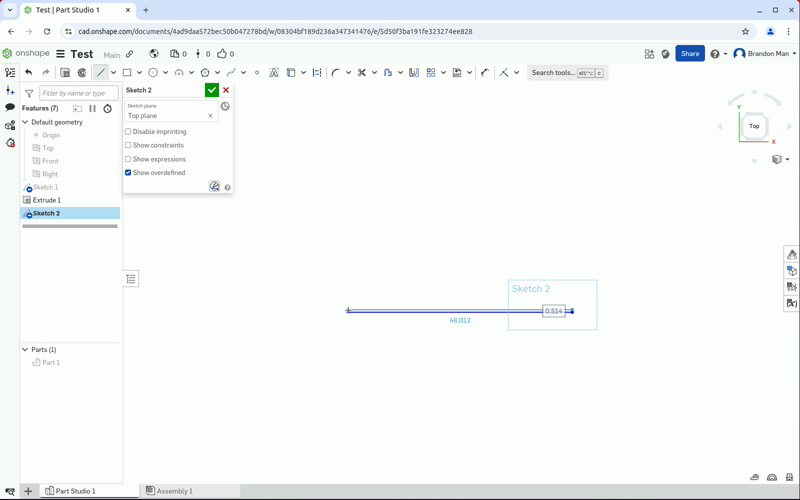
scroll(6)
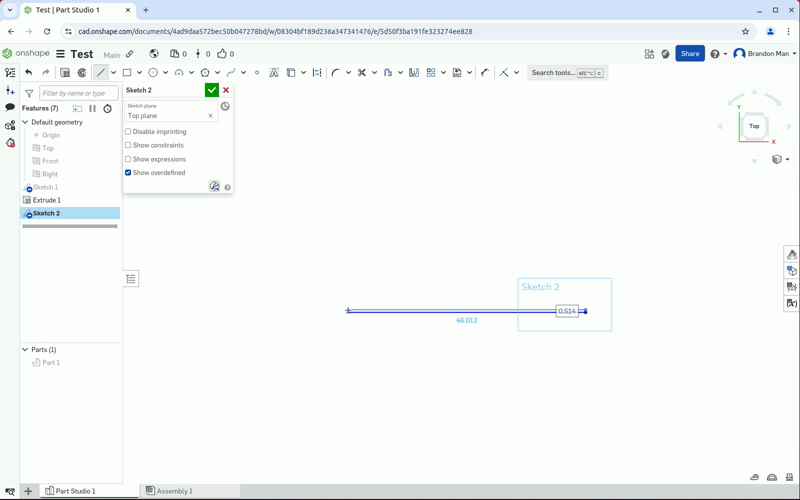
scroll(6)
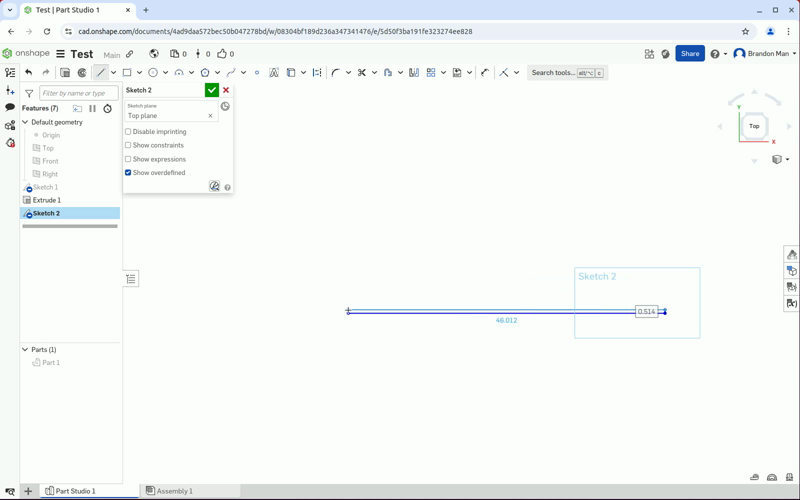
scroll(6)
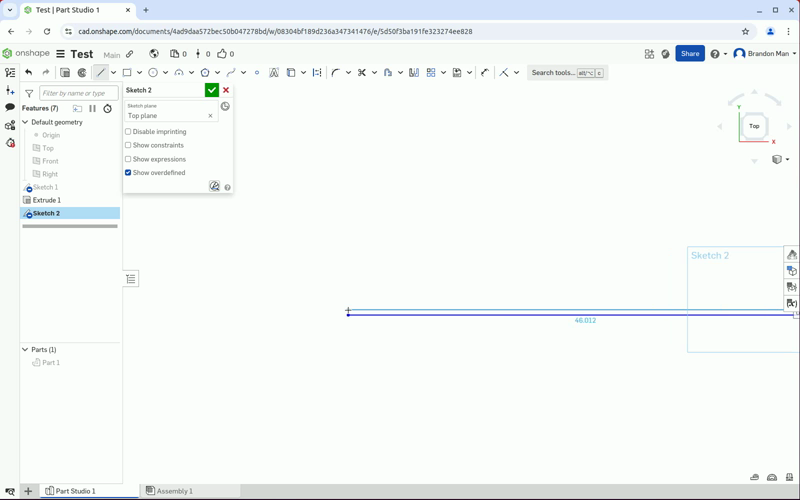
scroll(6)
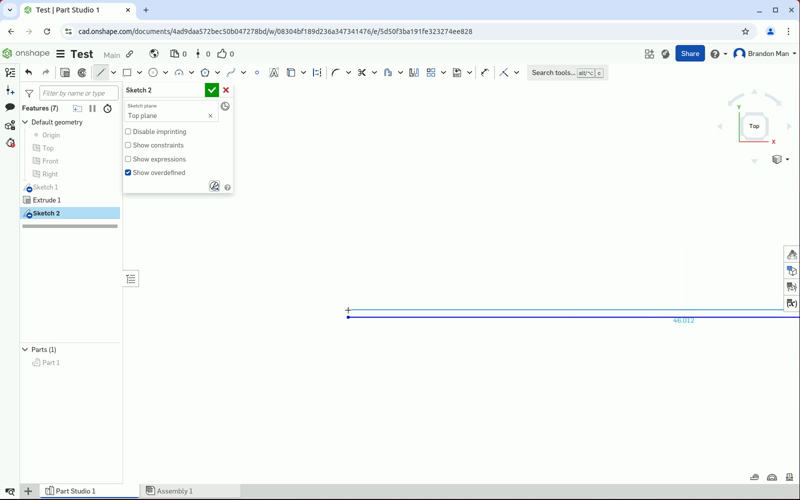
scroll(6)
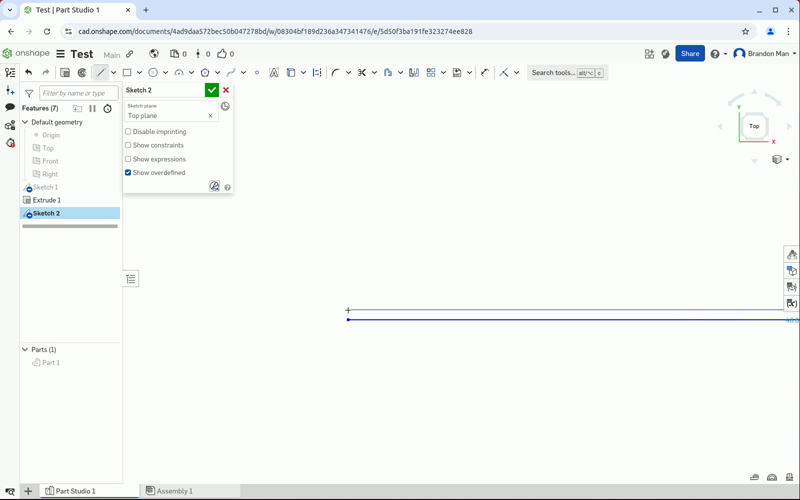
scroll(6)
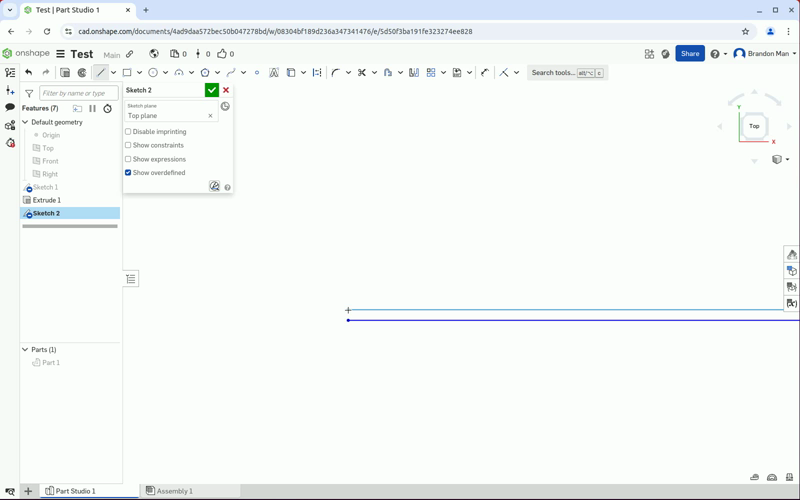
scroll(6)
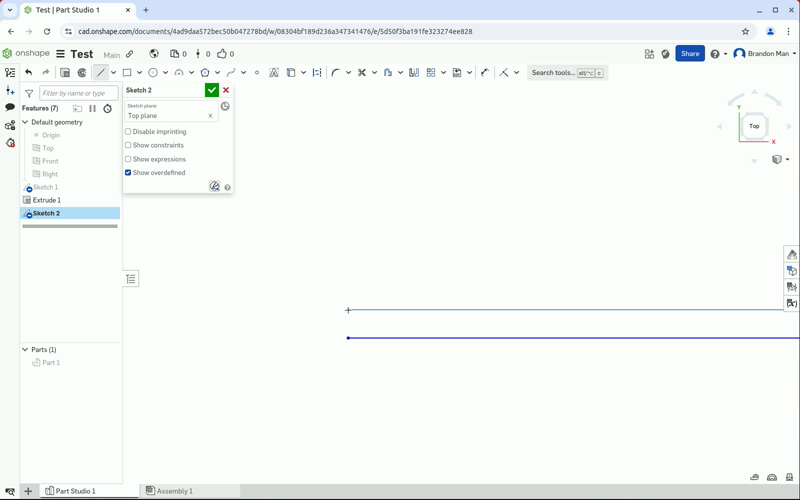
click(348, 309)
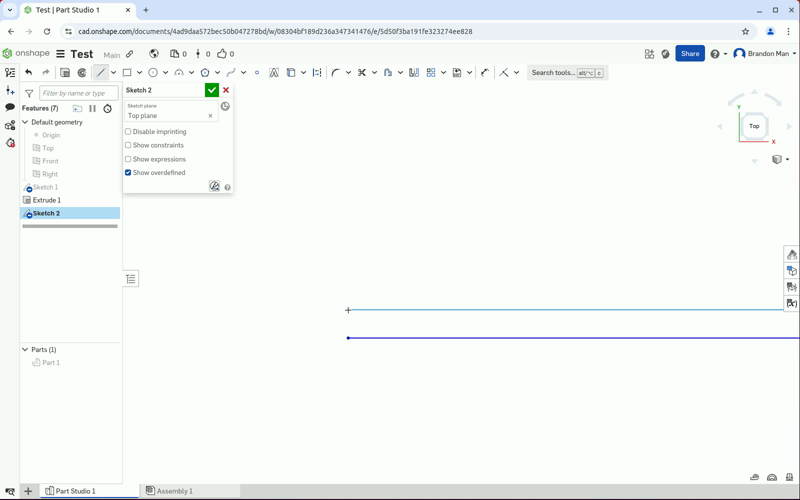
scroll(-6)
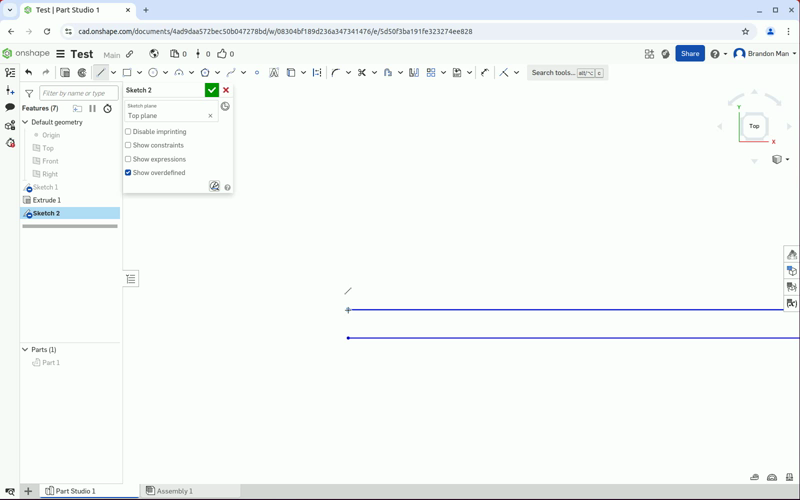
scroll(-6)
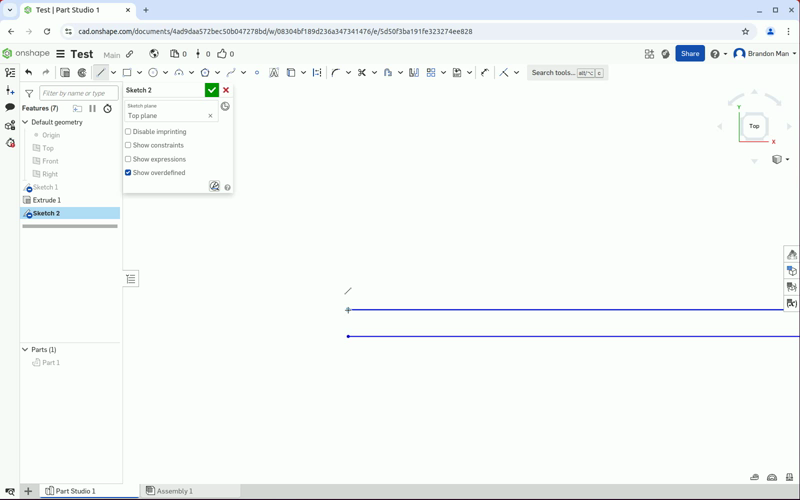
scroll(-6)
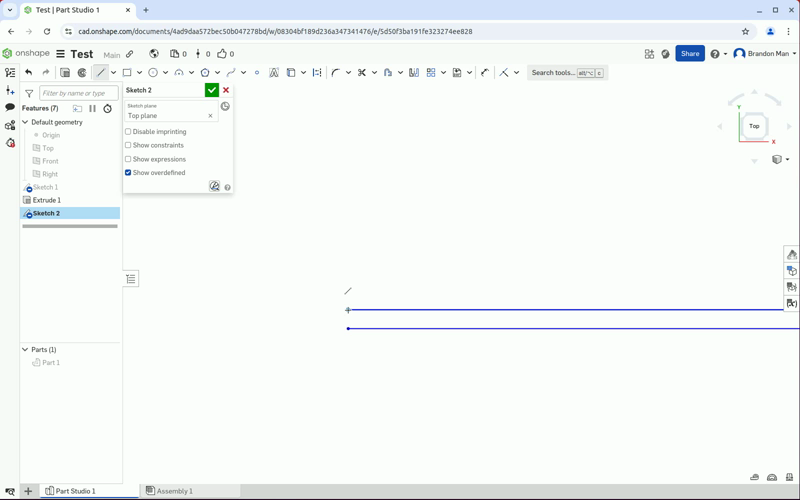
scroll(-6)
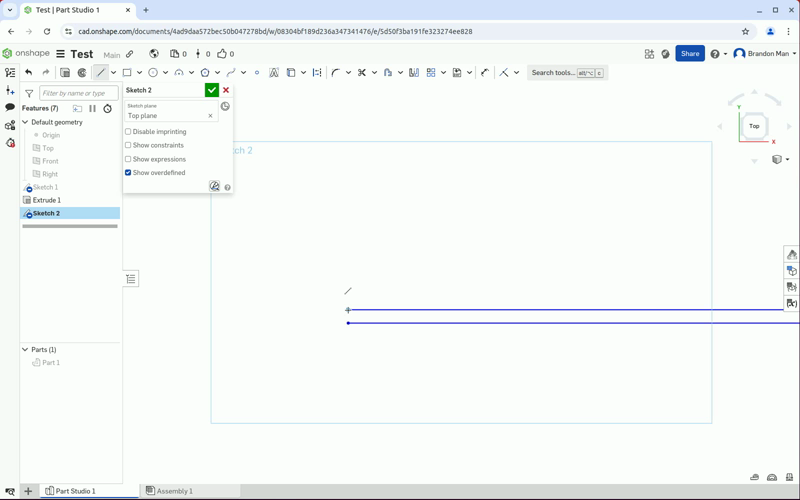
scroll(-6)
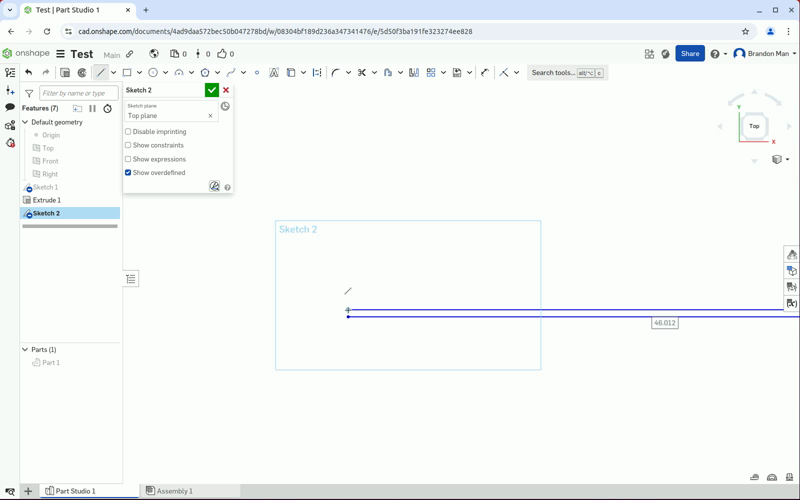
scroll(-6)
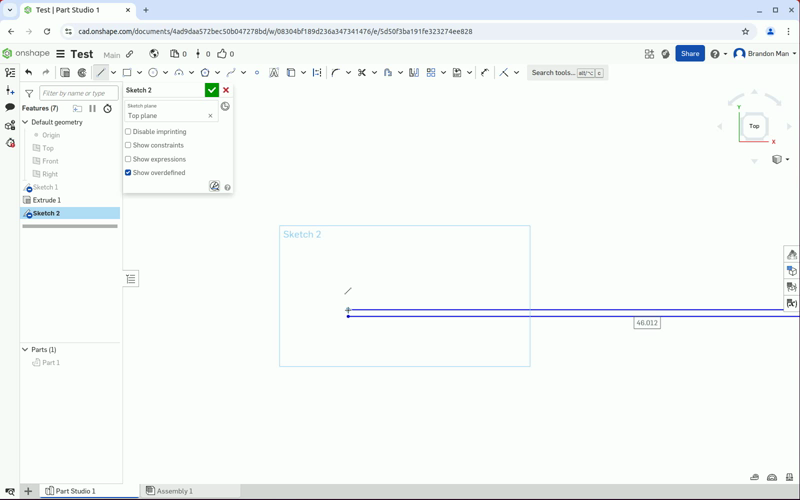
scroll(-6)
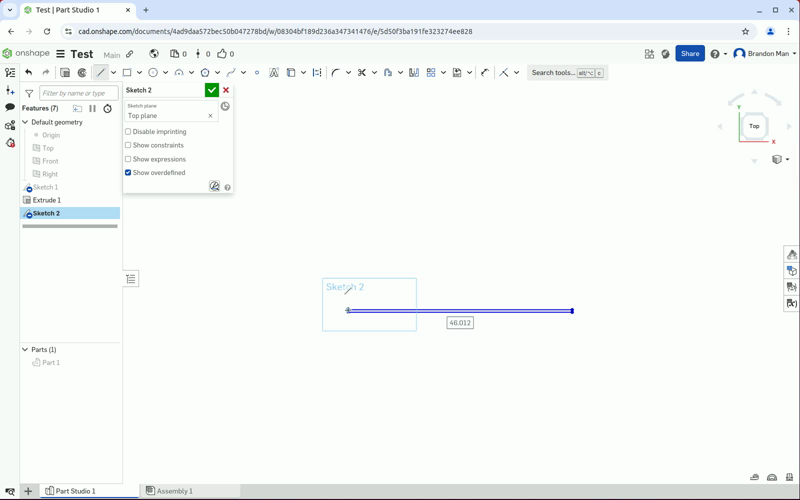
key_up(shift)
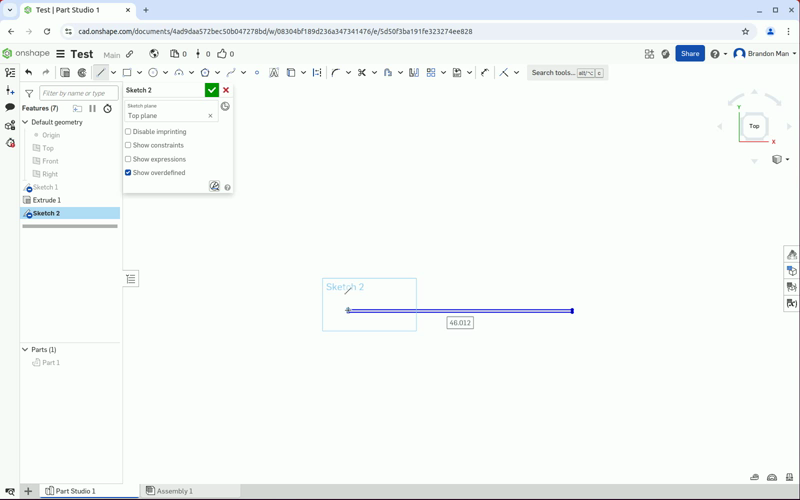
mouse_move(378, 309)
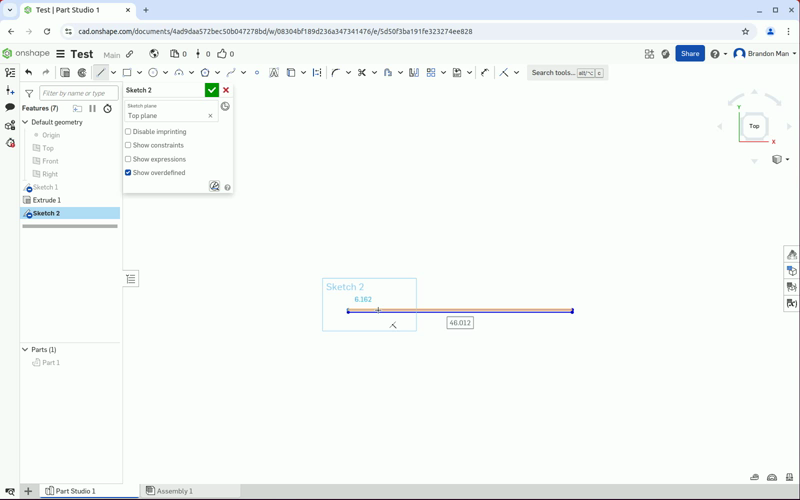
key_down(shift)
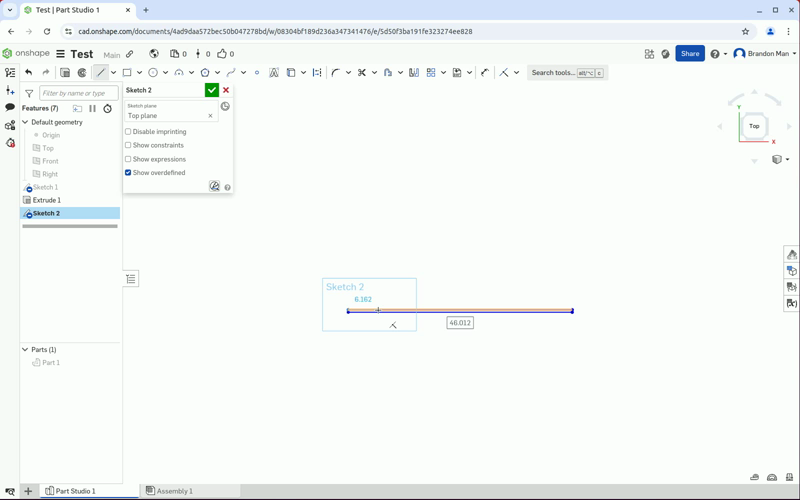
mouse_move(348, 312)
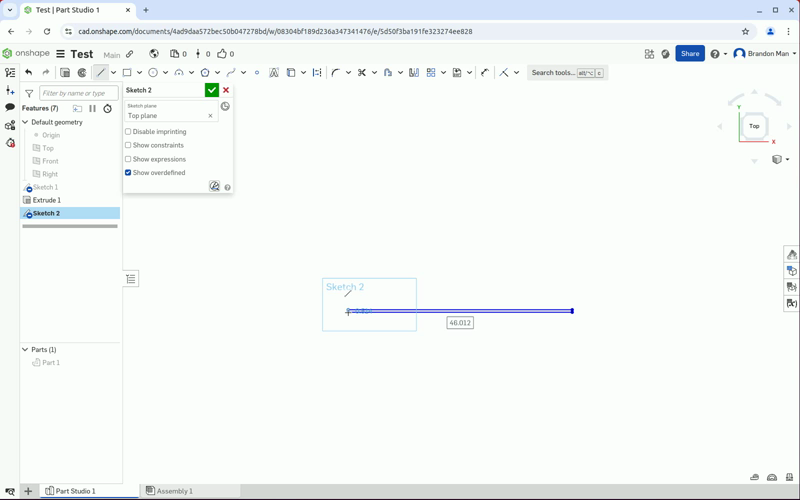
scroll(6)
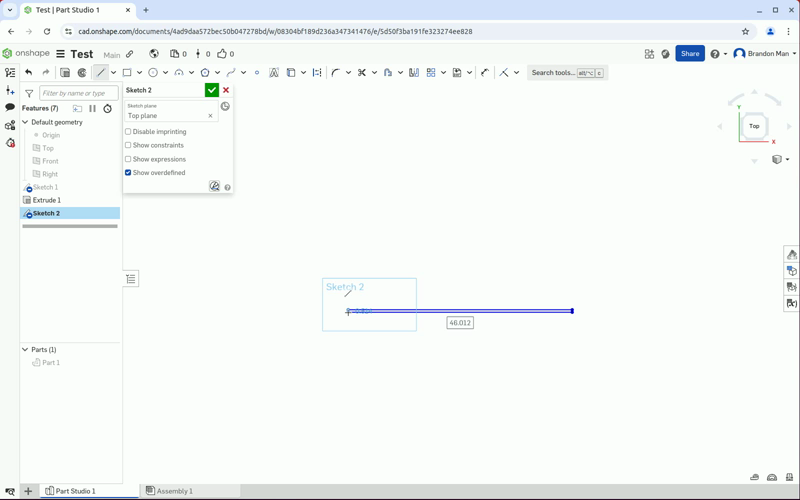
scroll(6)
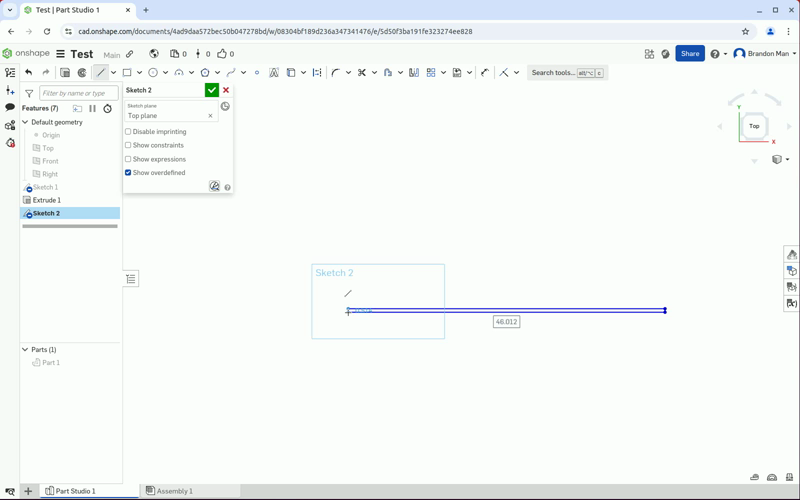
scroll(6)
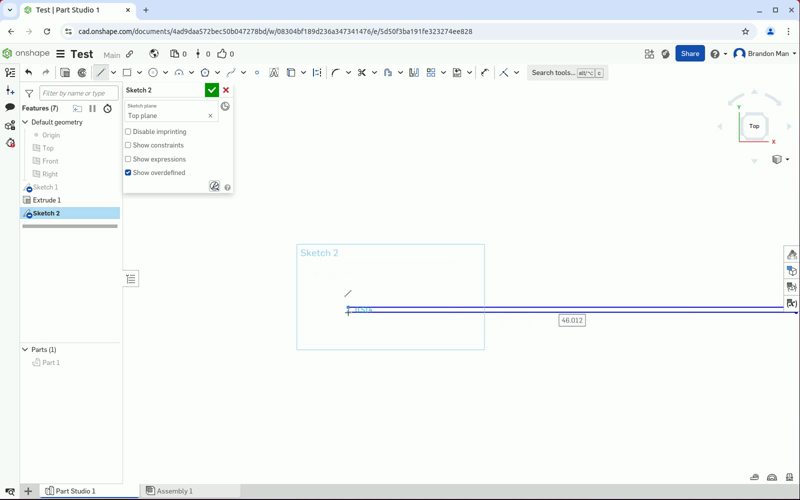
scroll(6)
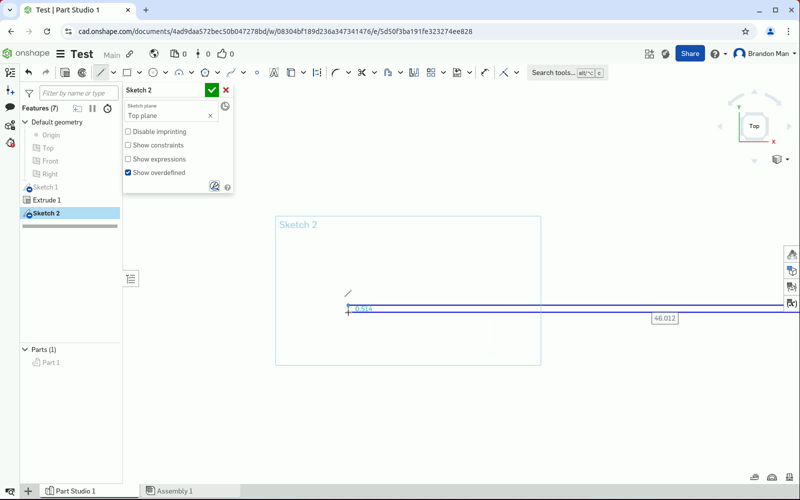
scroll(6)
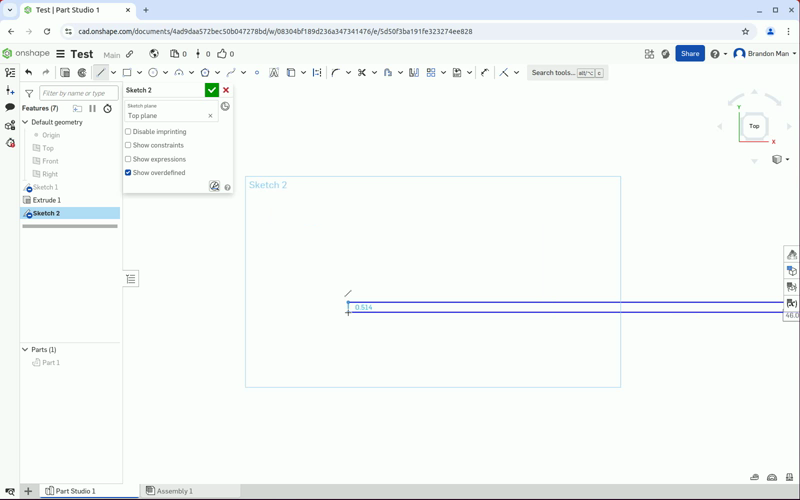
scroll(6)
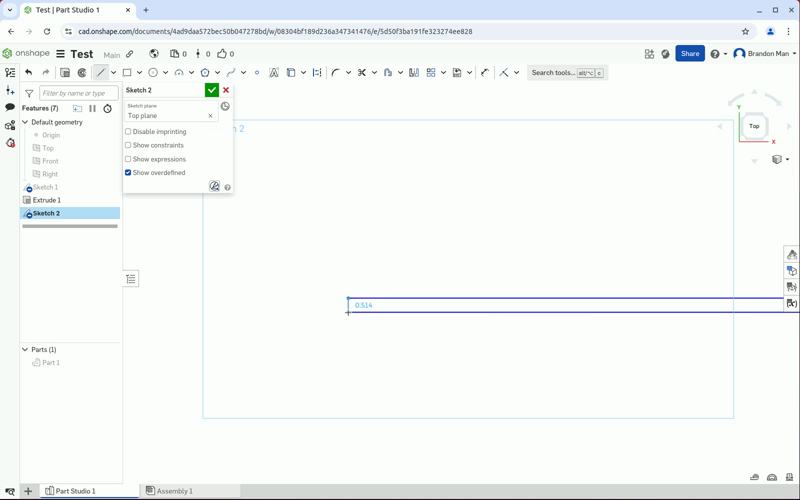
scroll(6)
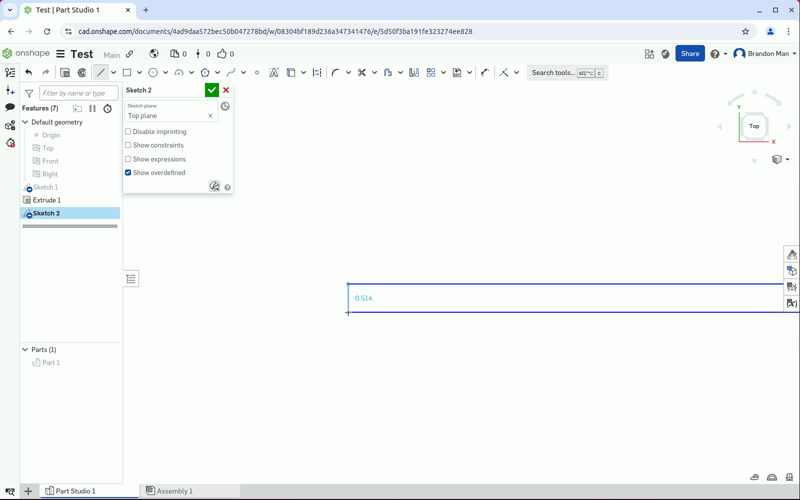
key_up(shift)
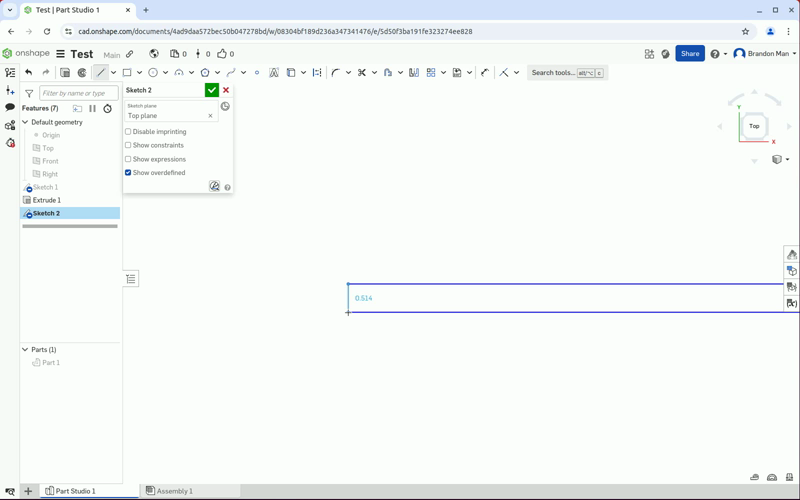
click(348, 312)
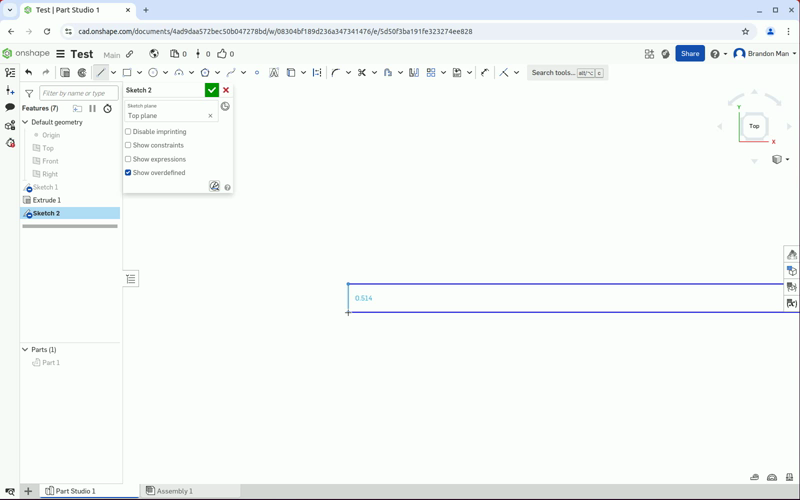
scroll(-6)
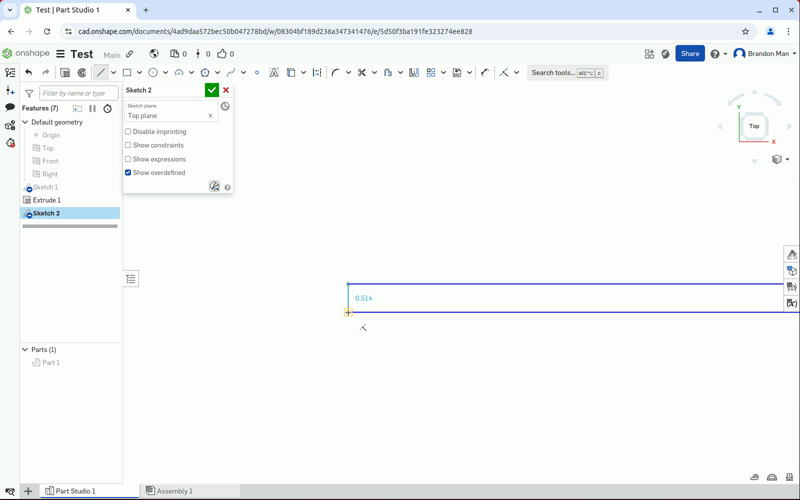
scroll(-6)
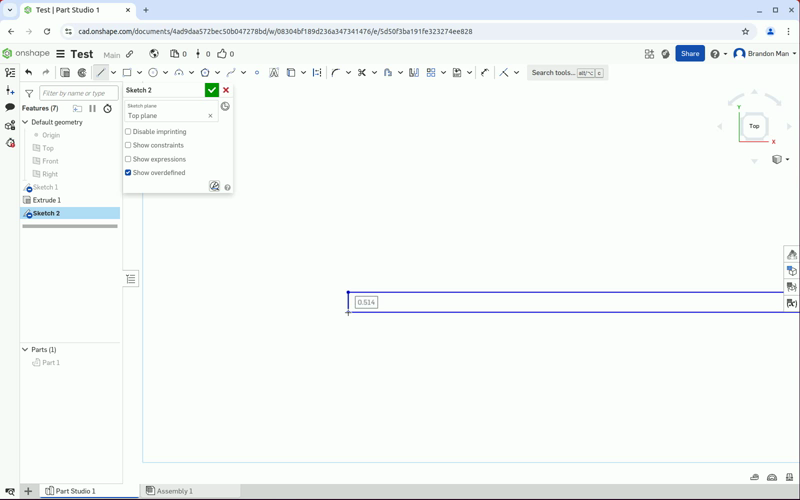
scroll(-6)
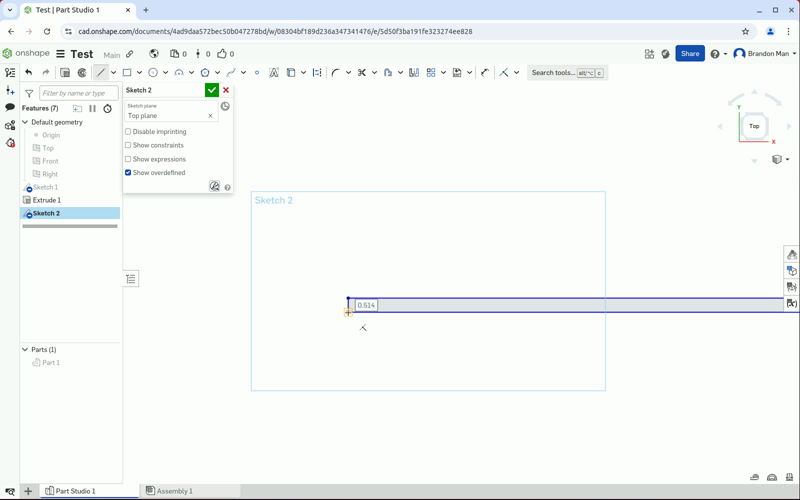
scroll(-6)
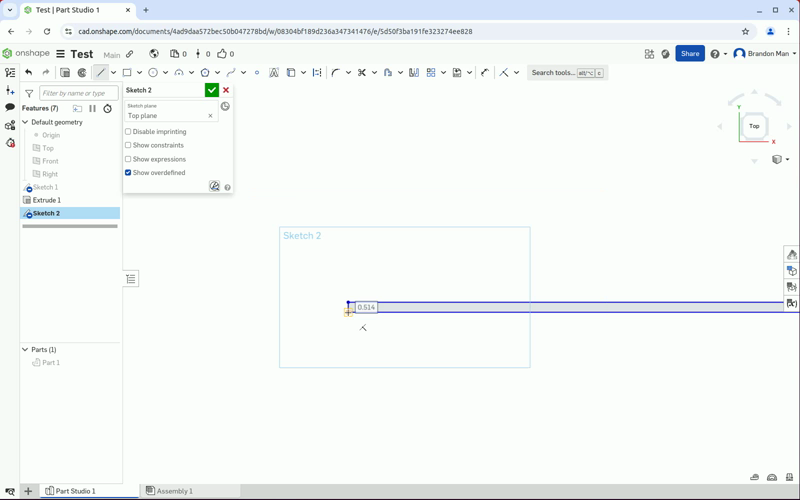
scroll(-6)
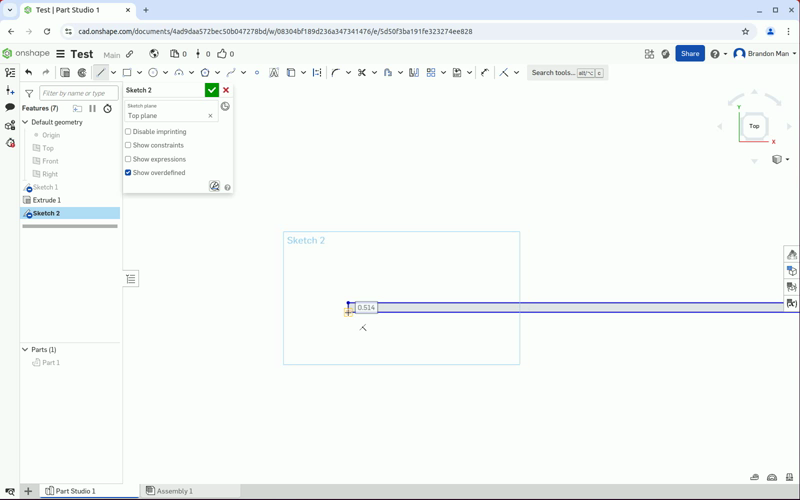
scroll(-6)
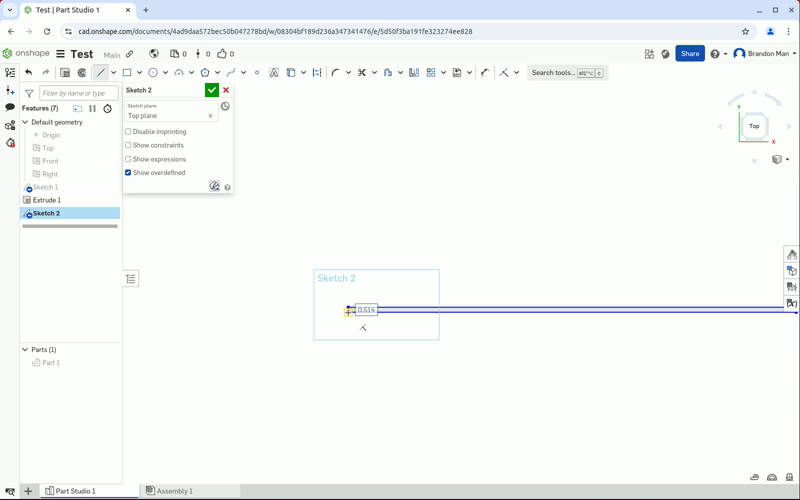
scroll(-6)
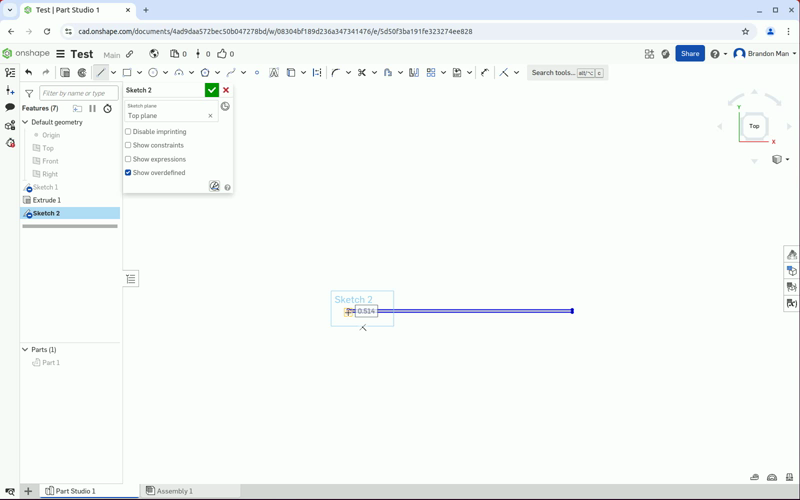
key(esc)
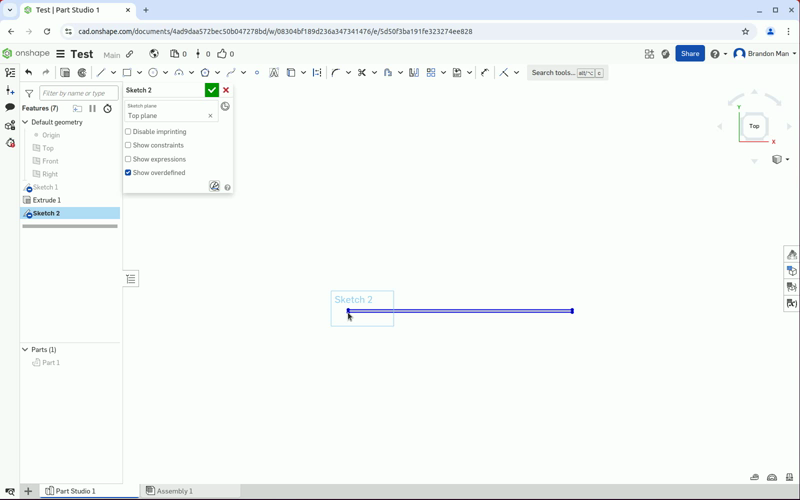
mouse_move(465, 311)
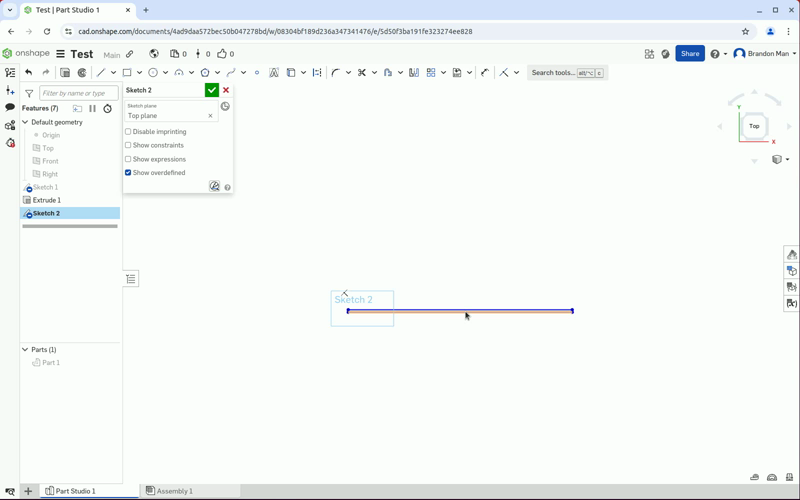
scroll(6)
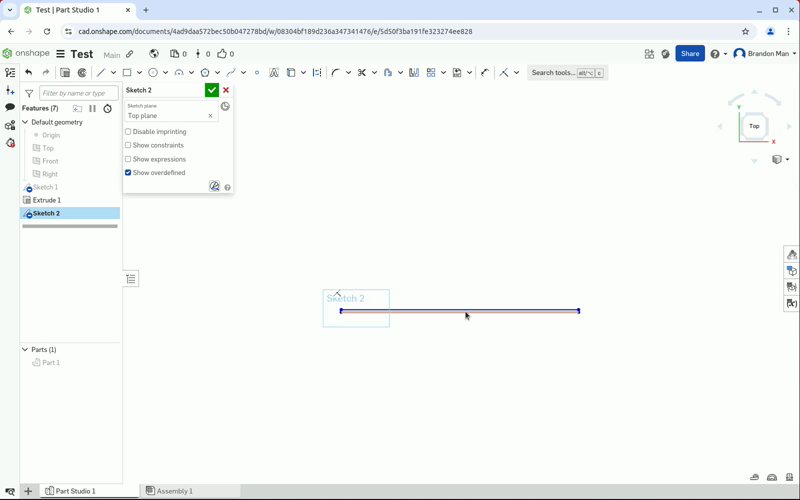
scroll(6)
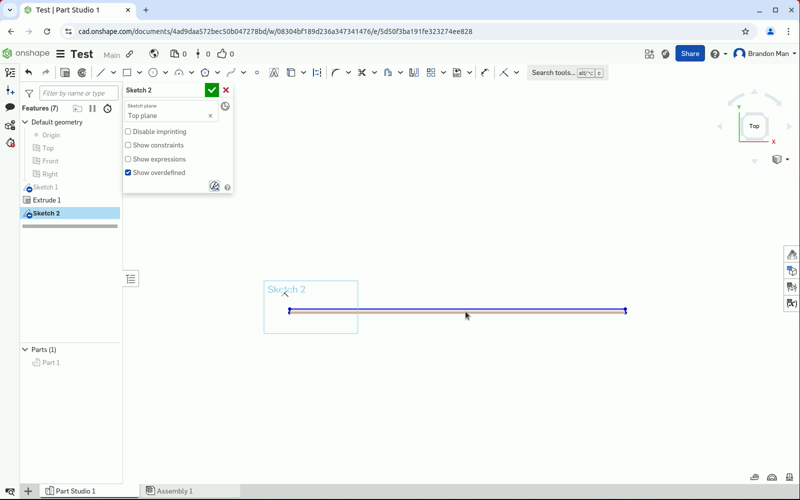
scroll(6)
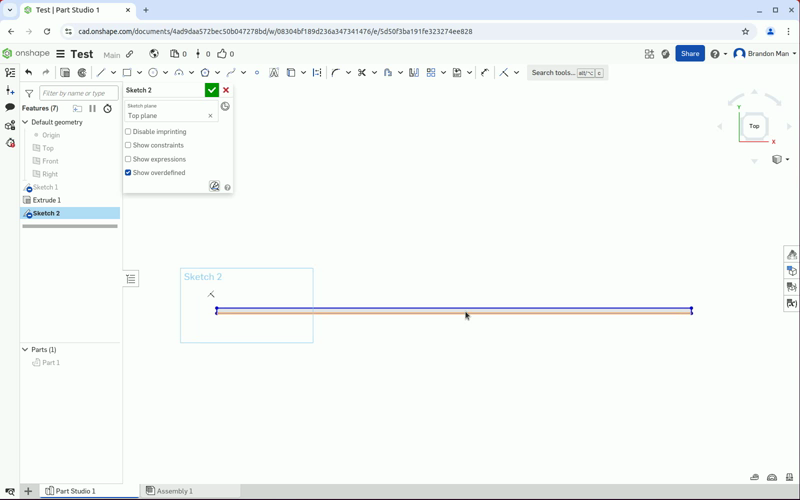
scroll(6)
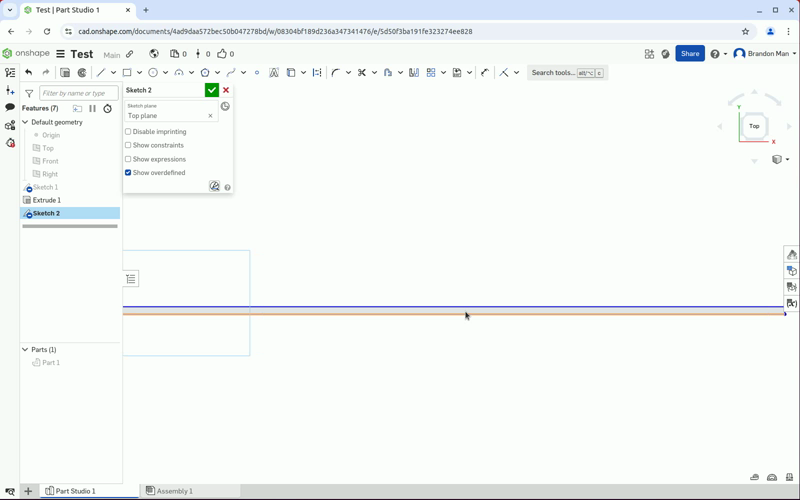
scroll(6)
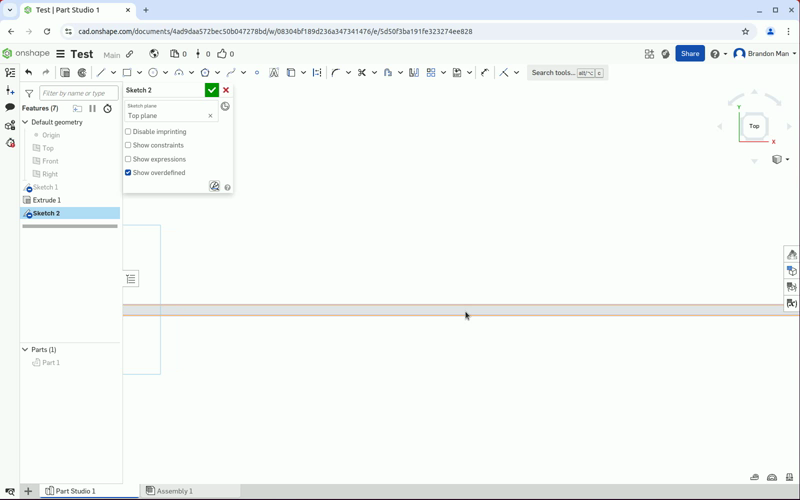
scroll(6)
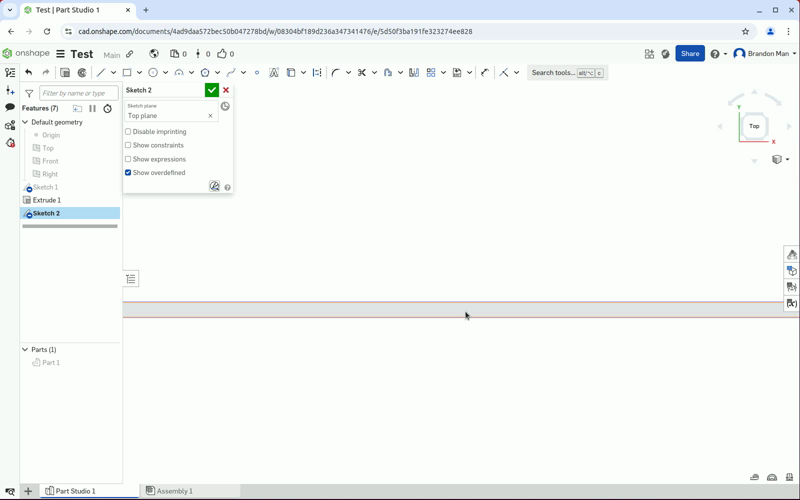
scroll(6)
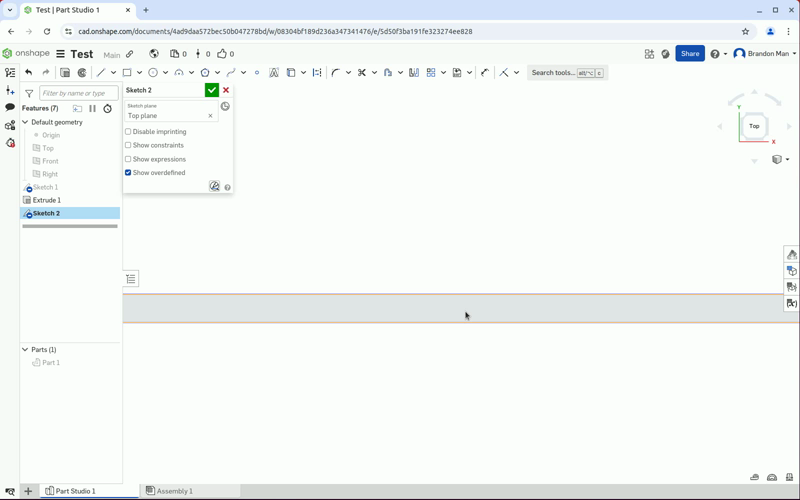
click(465, 311)
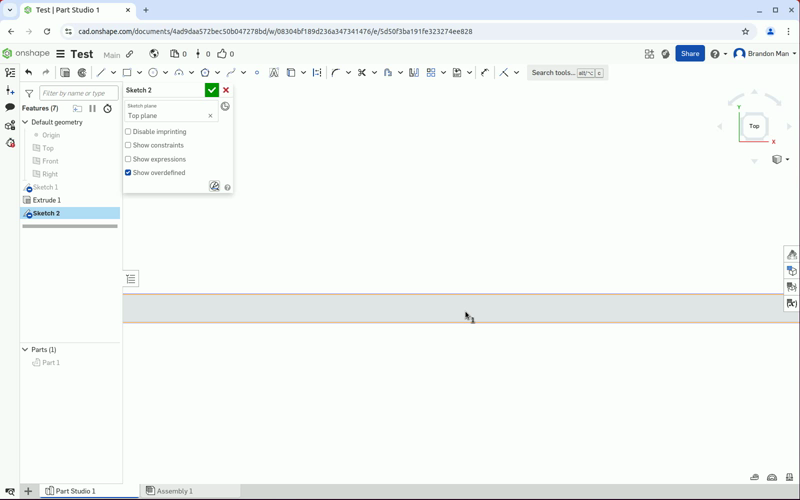
scroll(-6)
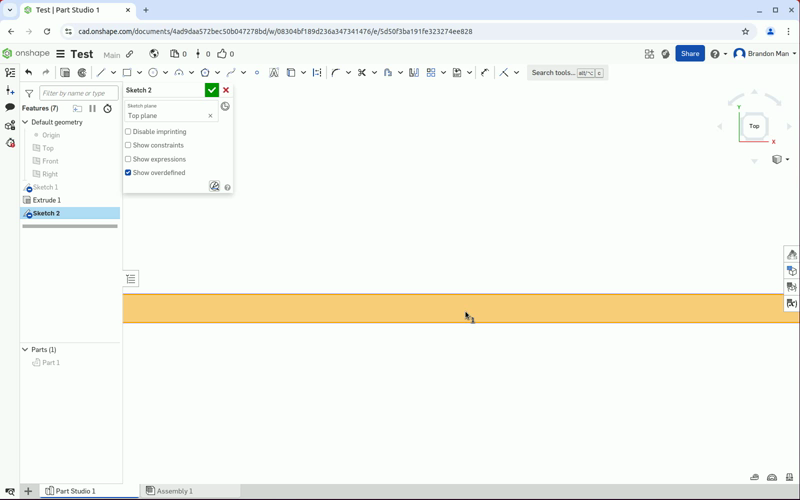
scroll(-6)
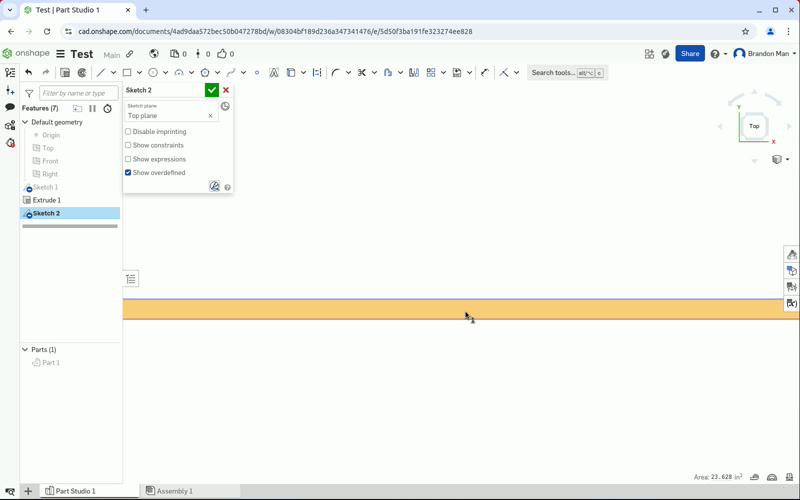
scroll(-6)
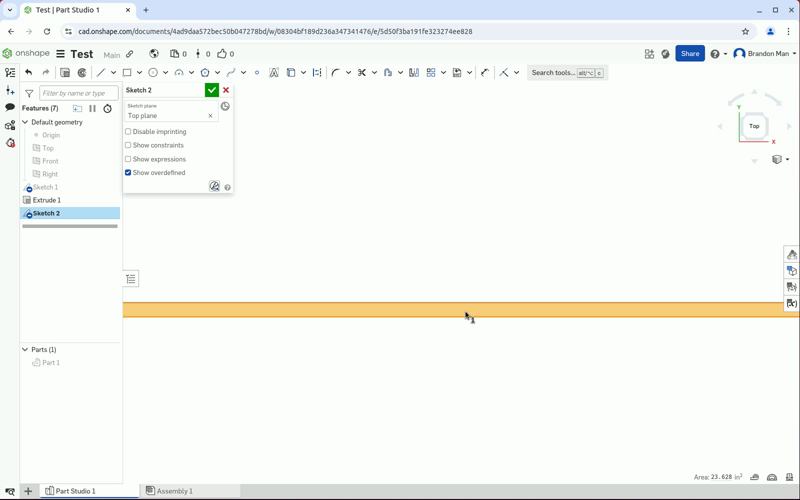
scroll(-6)
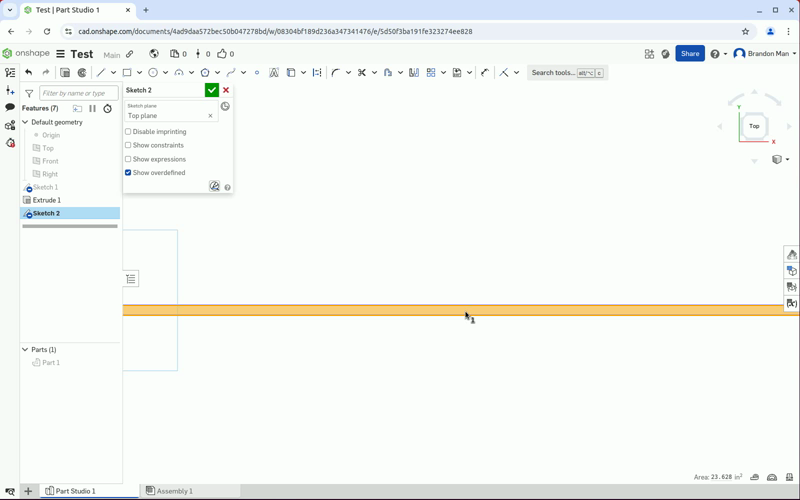
scroll(-6)
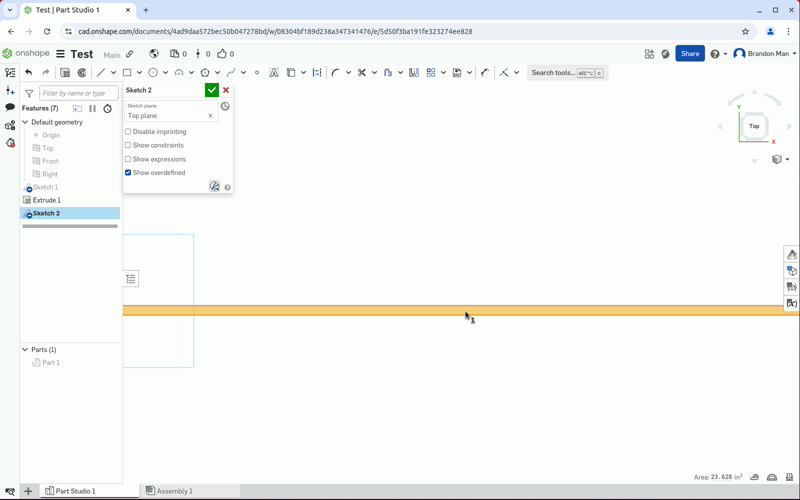
scroll(-6)
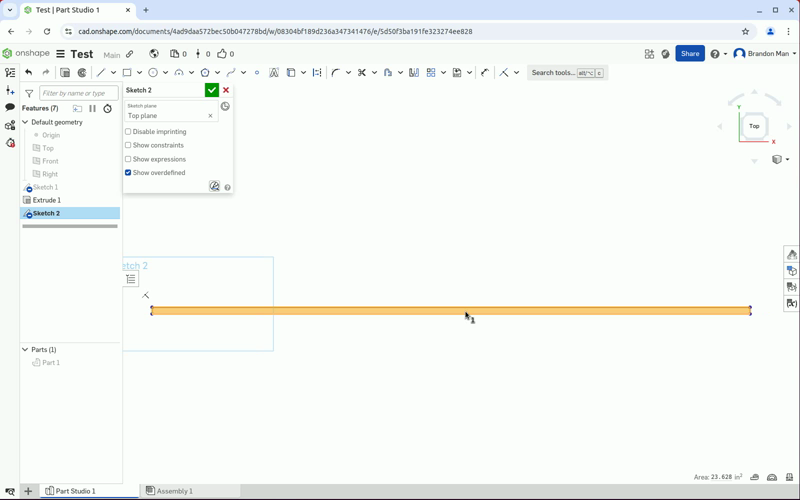
scroll(-6)
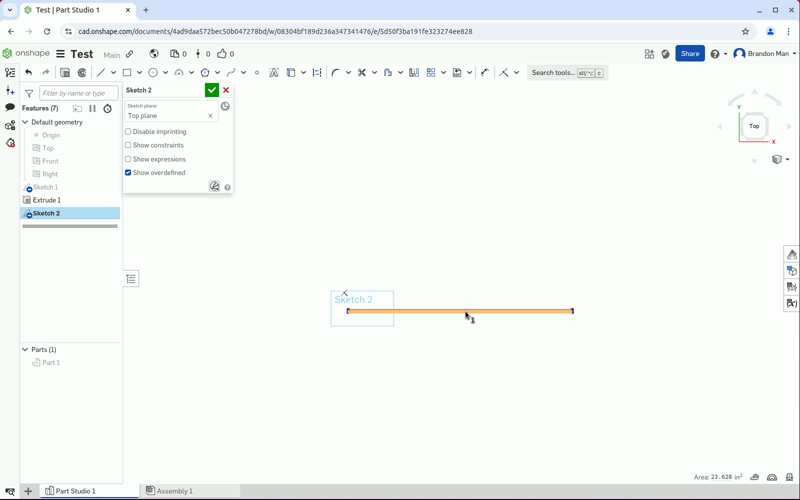
mouse_move(73, 352)
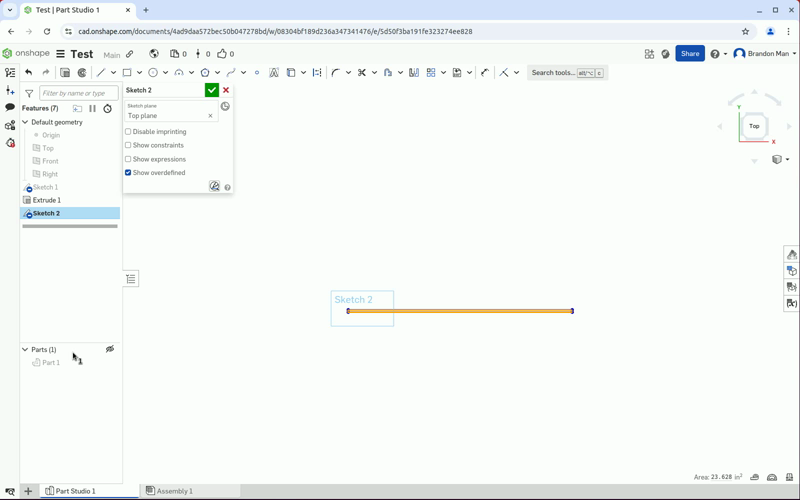
key(shift+y)
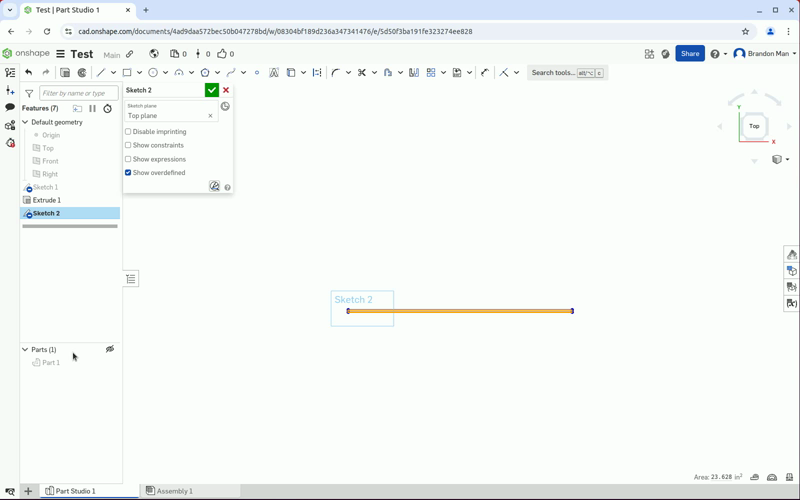
key(shift+e)
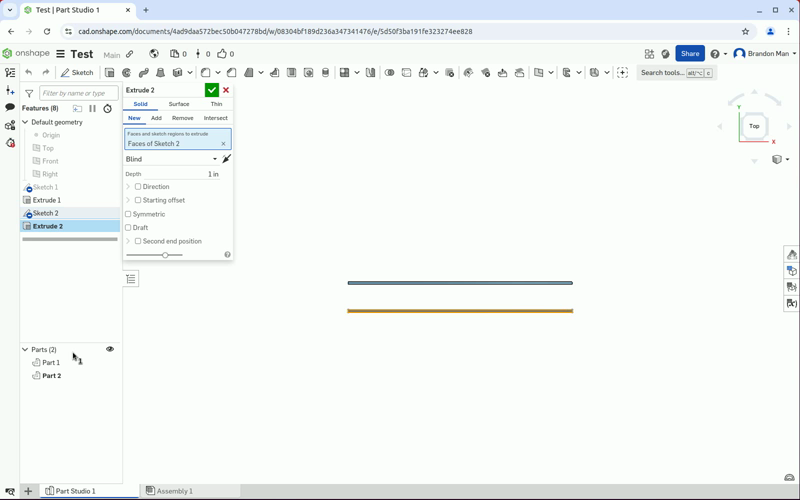
mouse_move(143, 106)
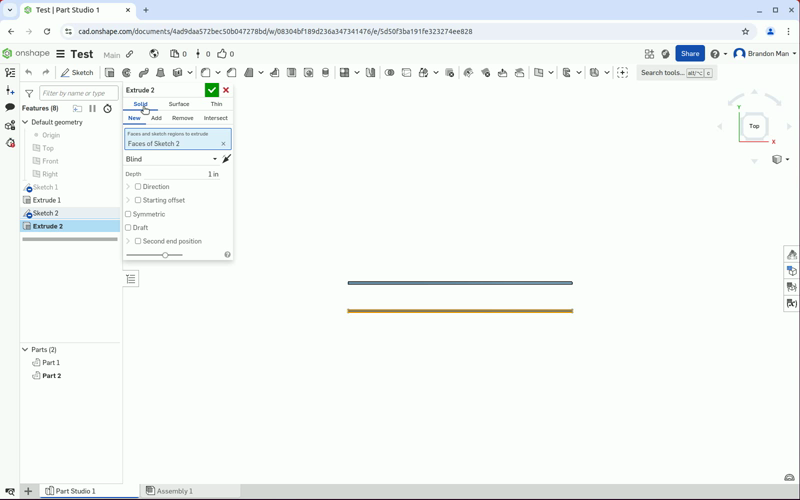
click(143, 106)
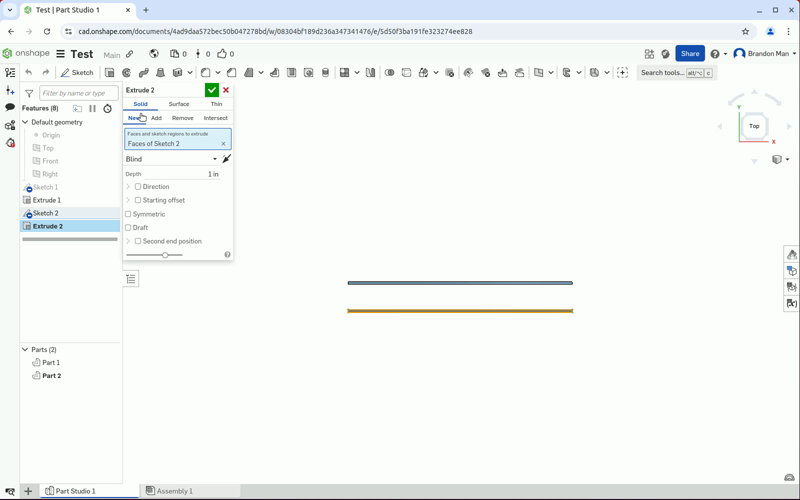
mouse_move(137, 120)
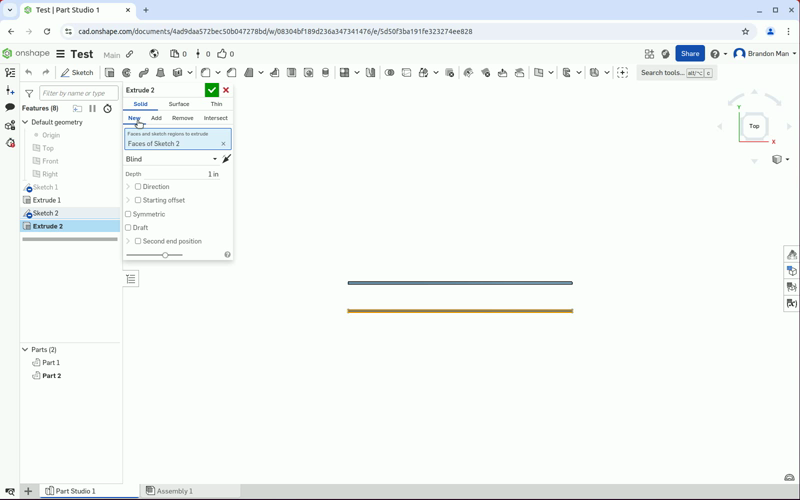
click(137, 120)
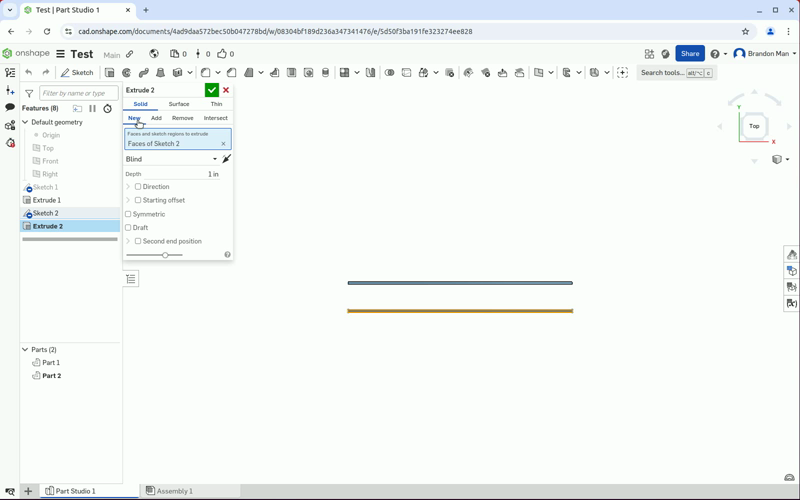
key(tab, 4)
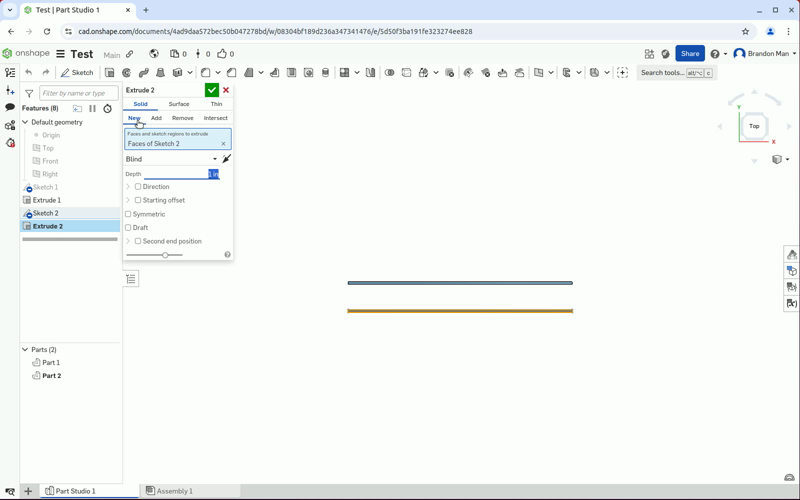
text(0.722)
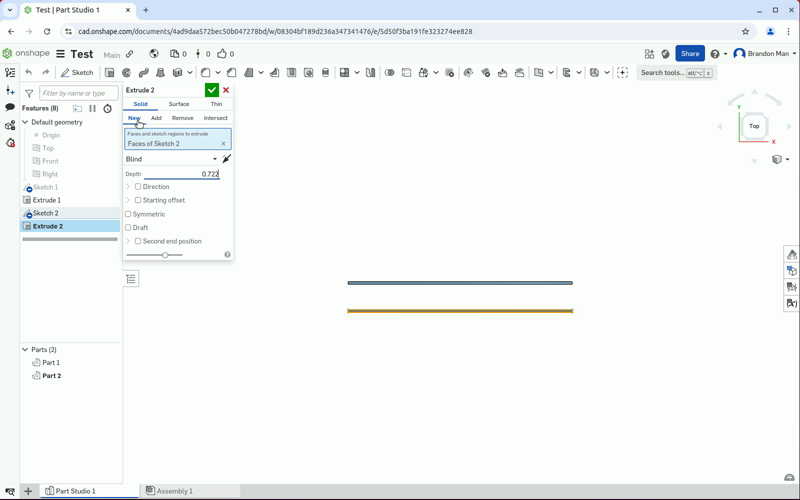
key(enter)
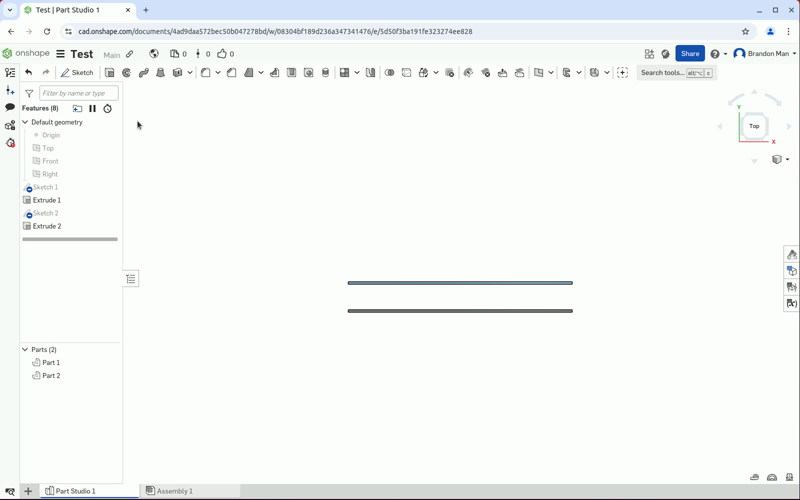
key(shift+h)
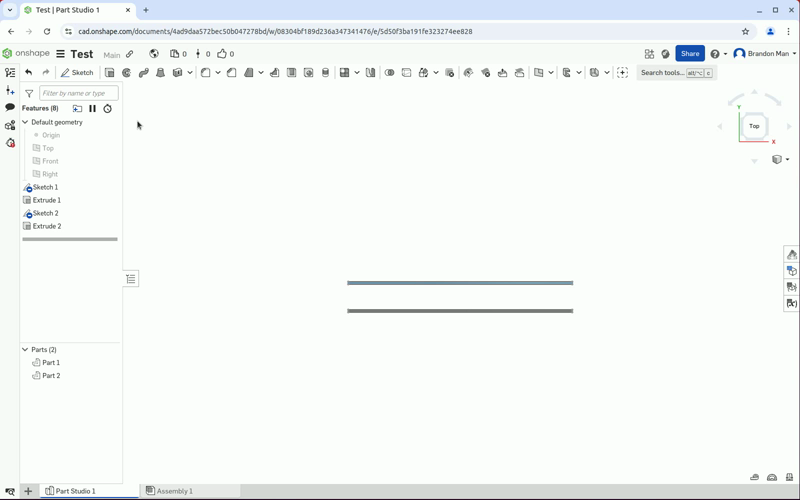
key(shift+h)
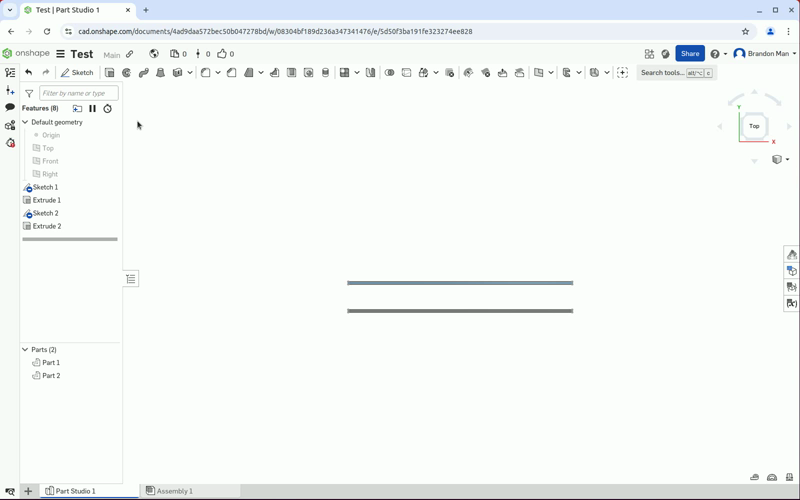
key(shift+7)
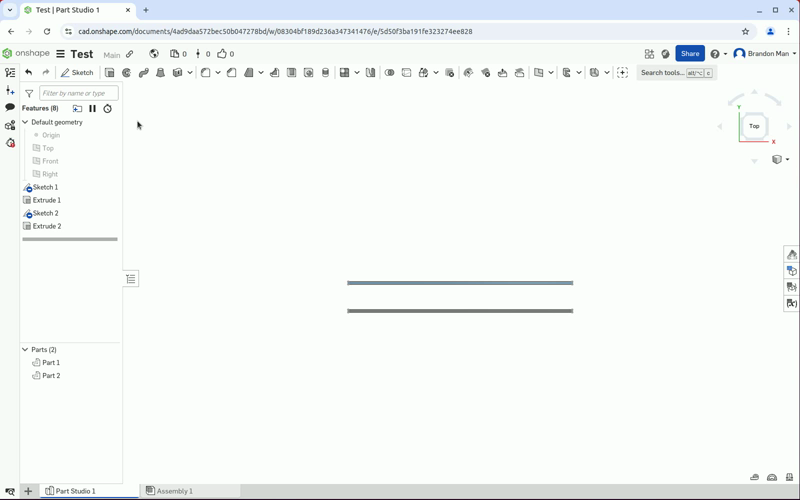
key(up, 3)
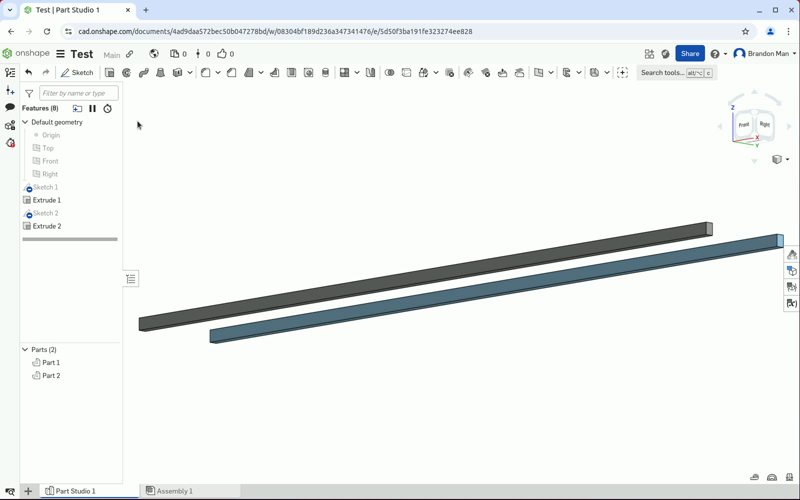
key(left, 3)
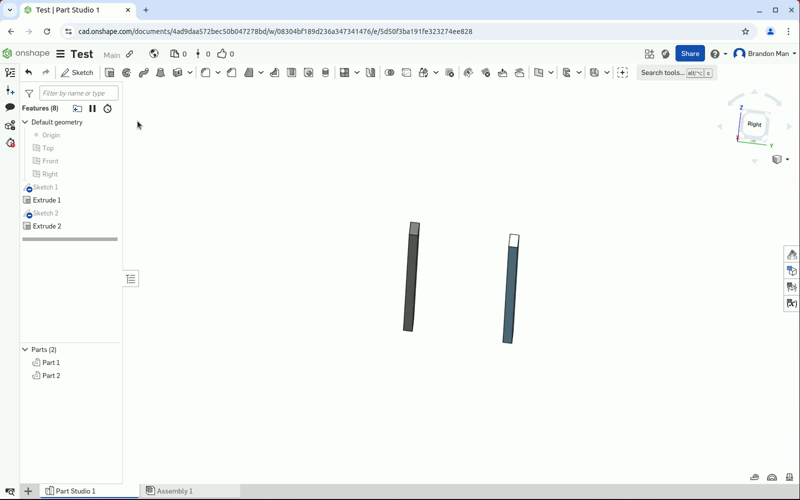
key(right, 3)
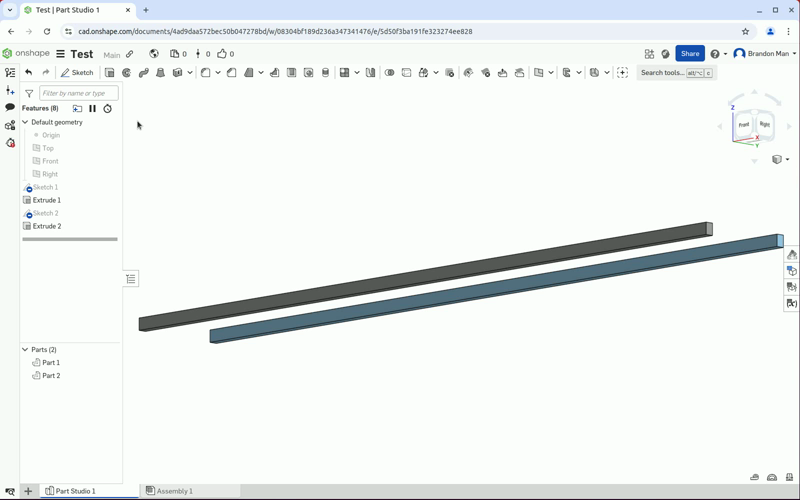
key(down, 3)
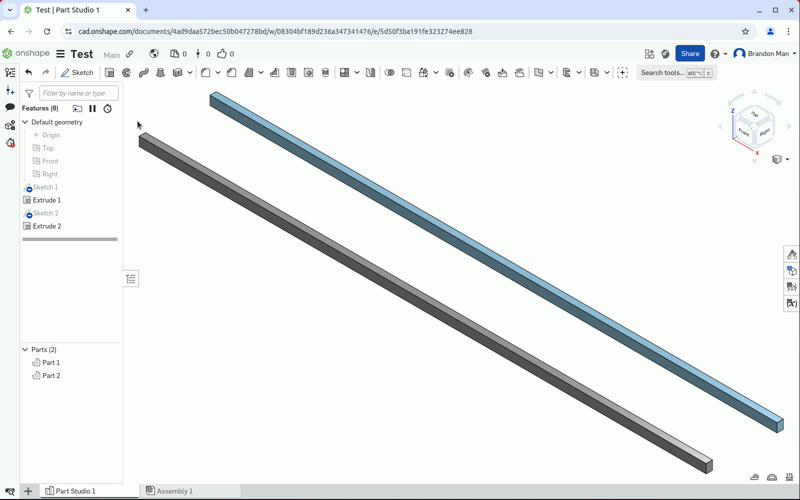
mouse_move(73, 189)
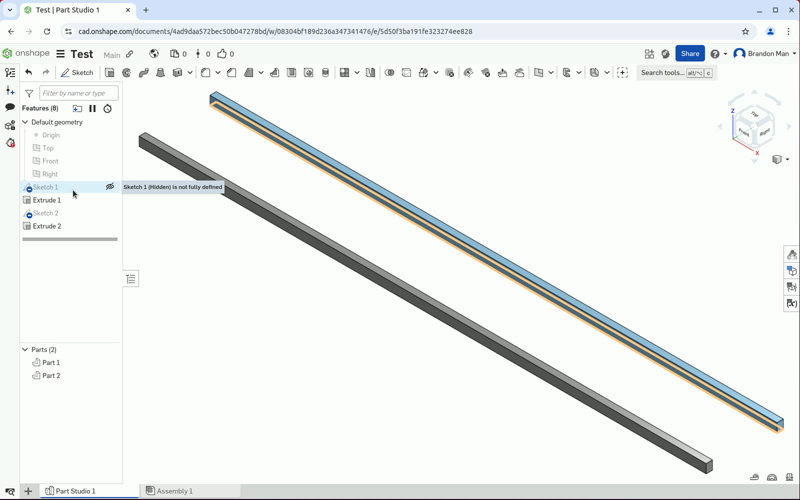
click(73, 189)